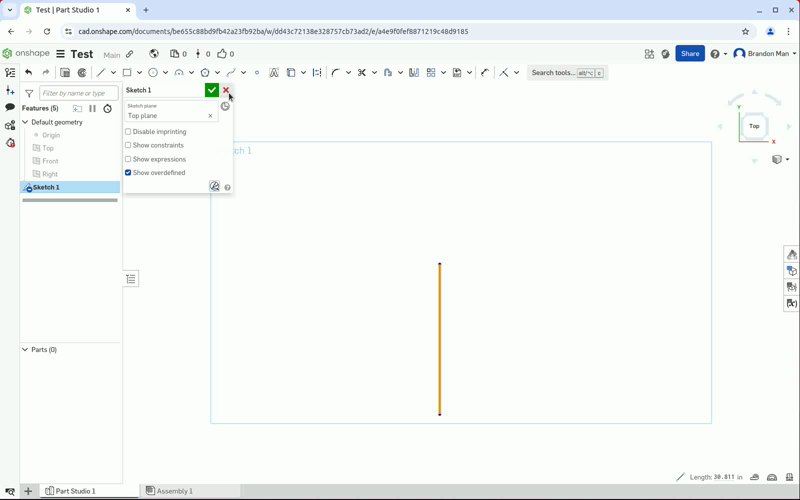
key(shift+h)
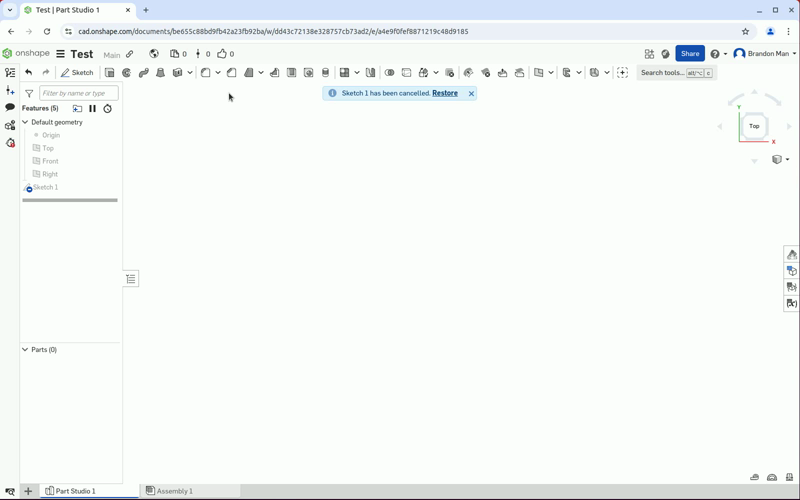
mouse_move(73, 352)
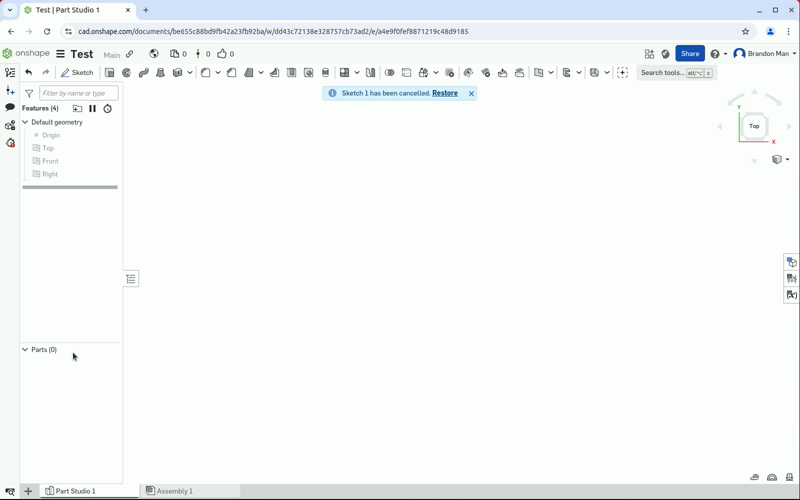
key(y)
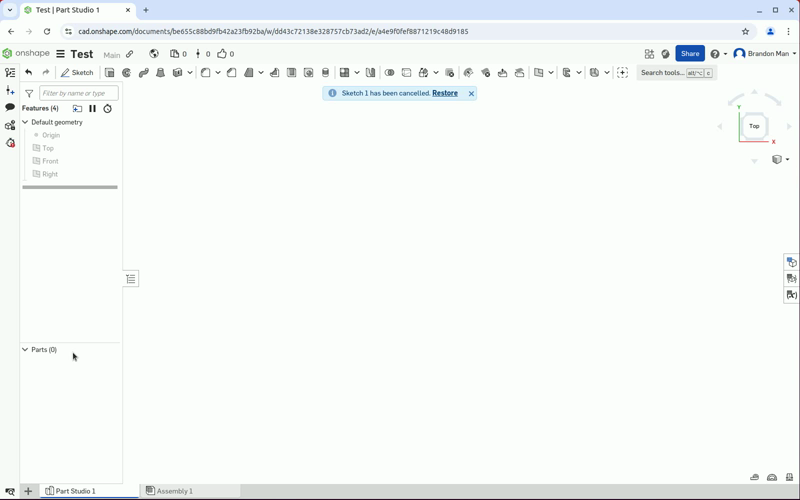
key(shift+p)
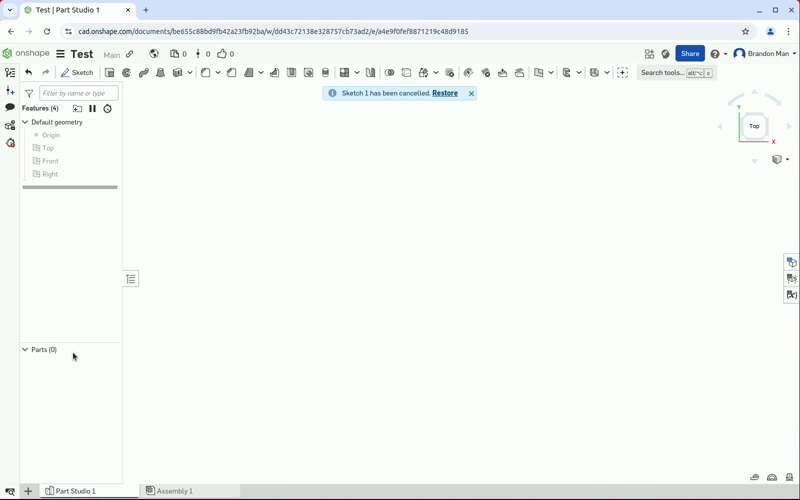
key(space)
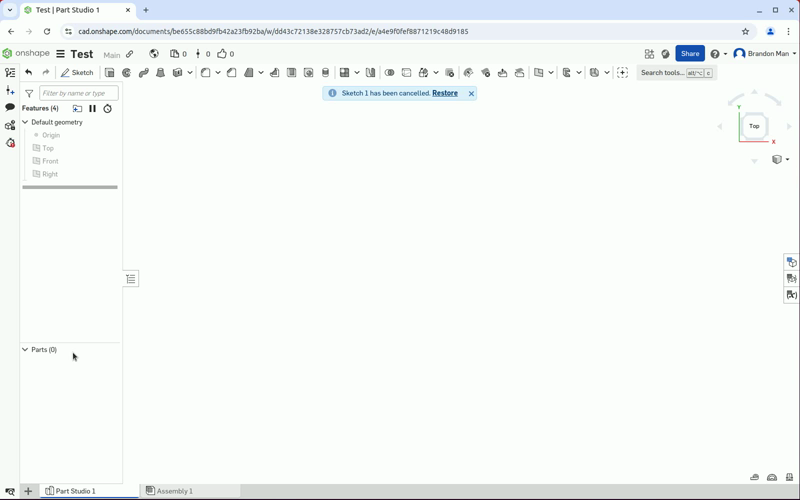
key_down(shift)
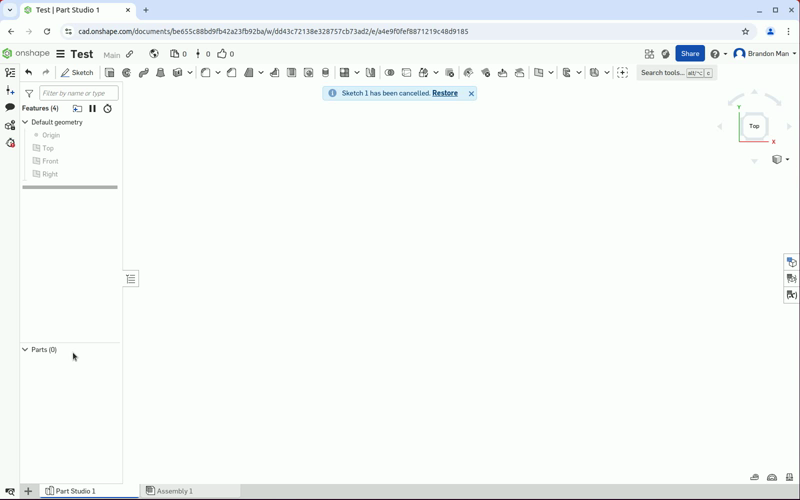
key(up)
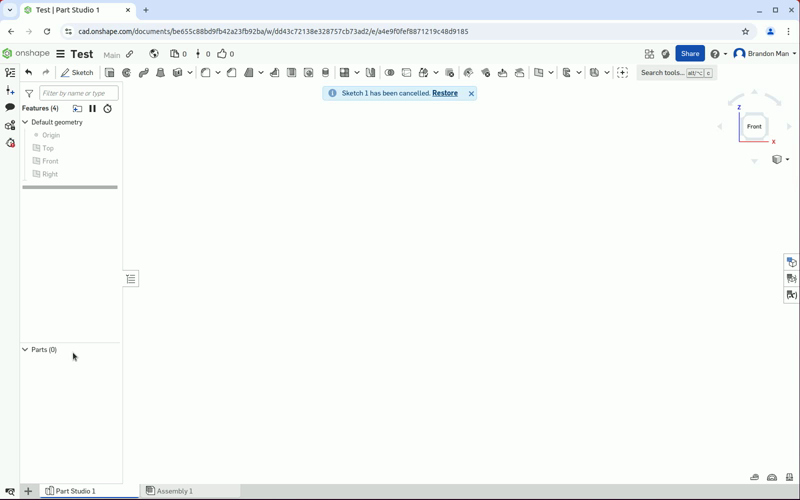
key_up(shift)
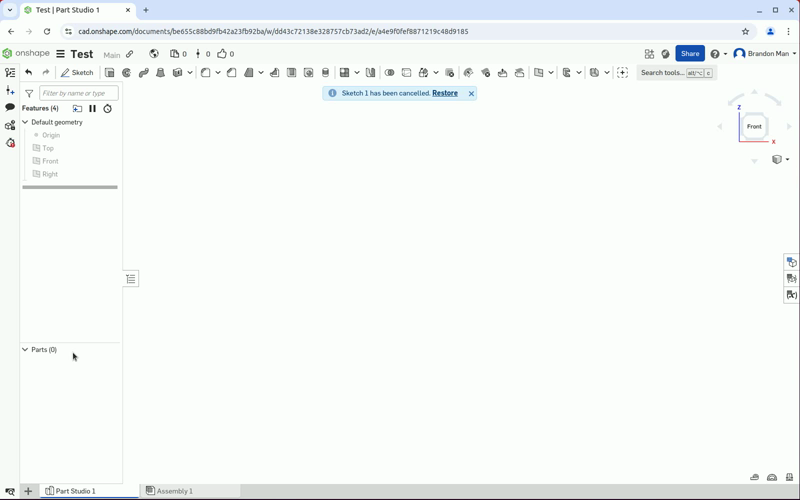
mouse_move(73, 352)
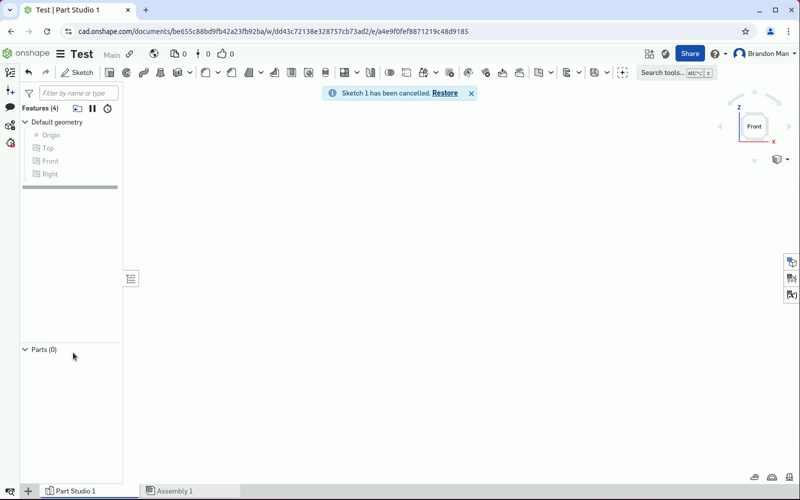
key(shift+y)
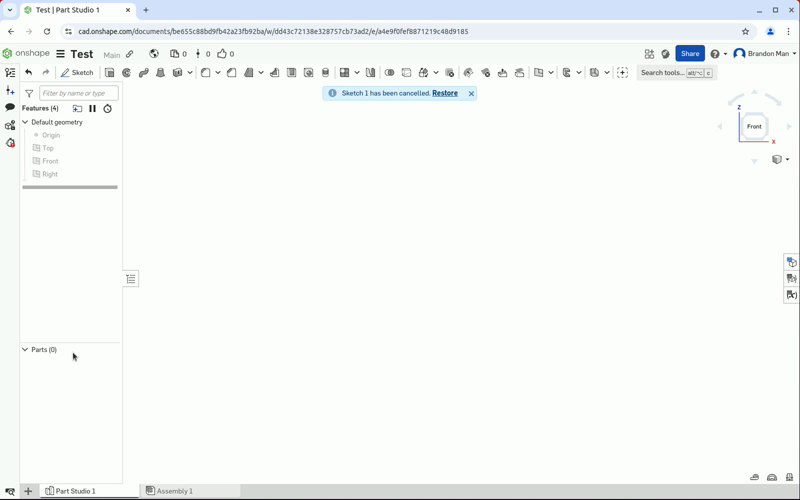
key(shift+s)
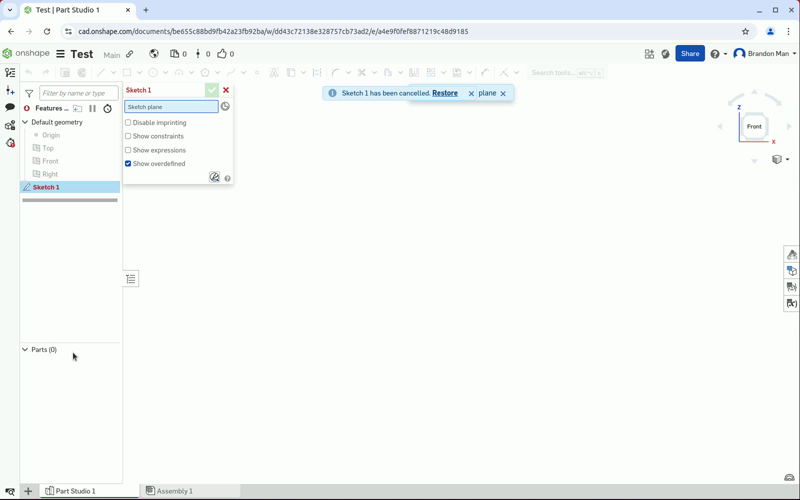
mouse_move(73, 163)
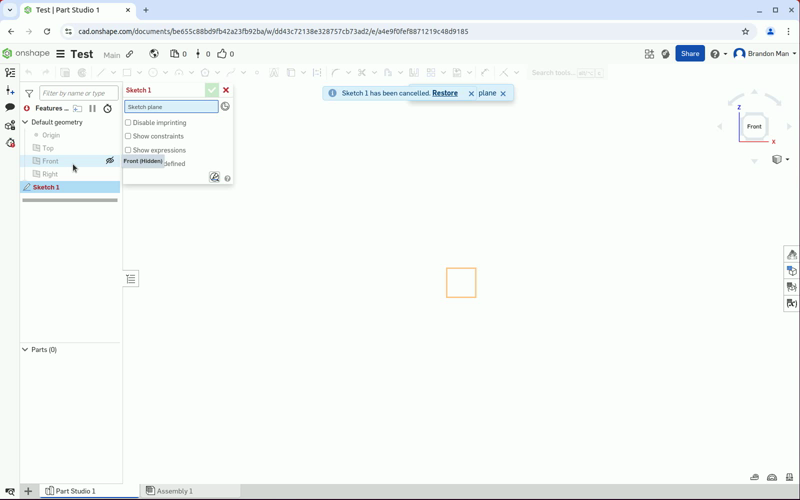
click(73, 163)
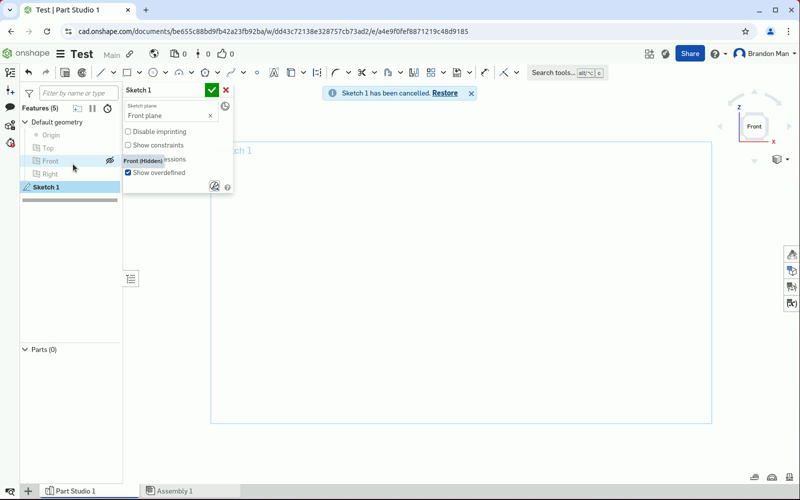
mouse_move(73, 352)
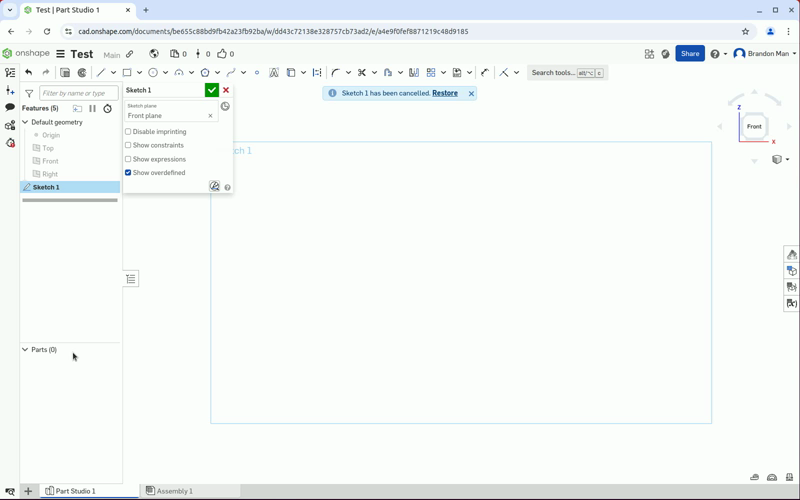
key(y)
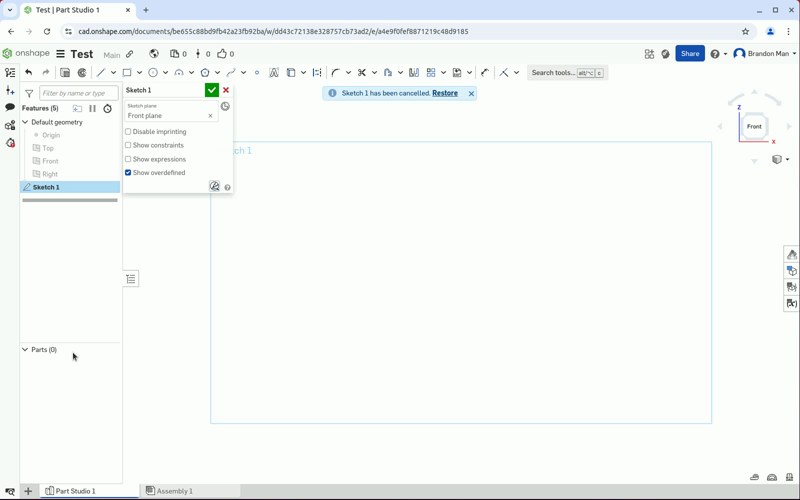
key(l)
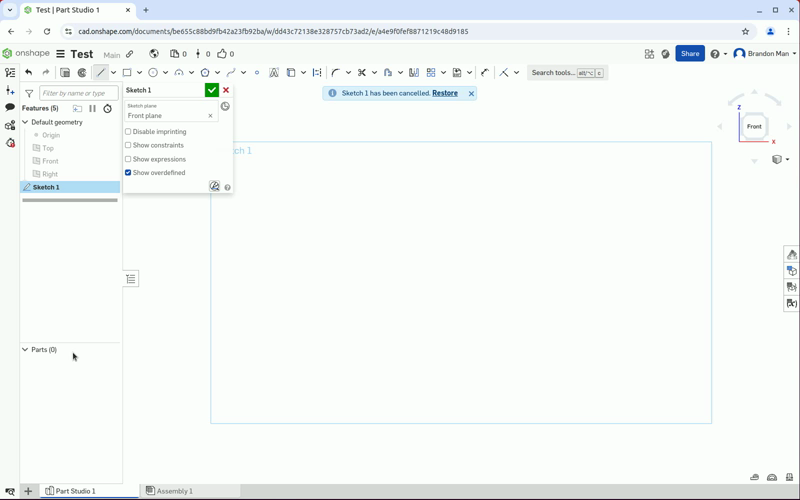
key_down(shift)
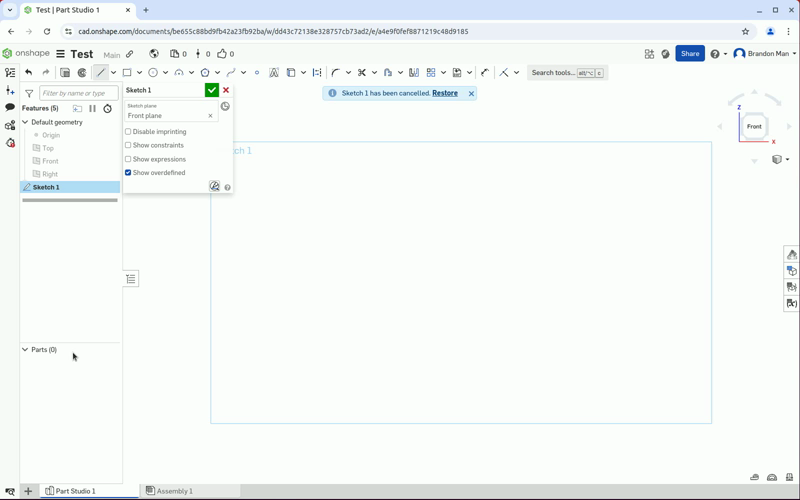
mouse_move(453, 288)
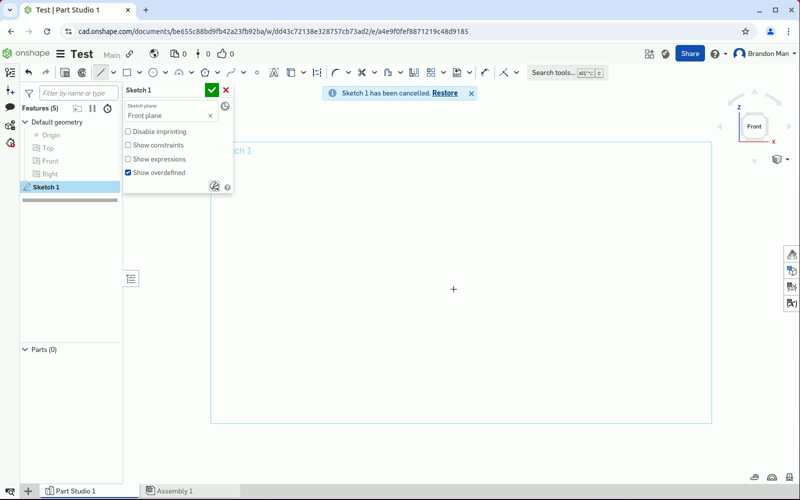
click(453, 288)
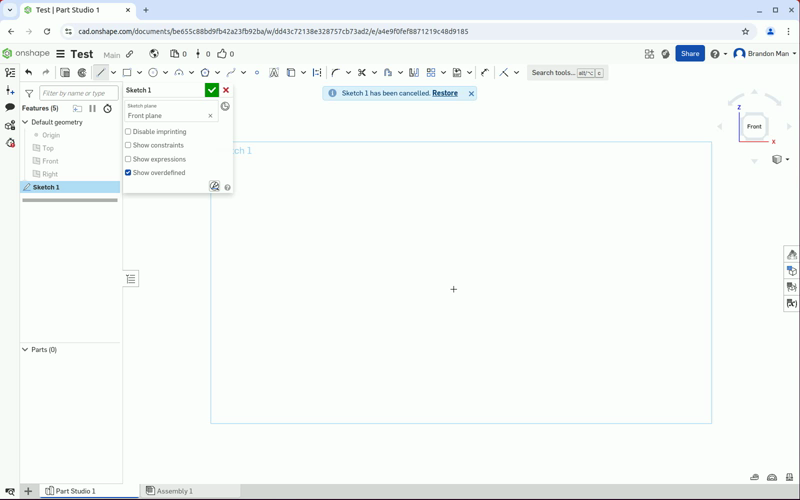
key_up(shift)
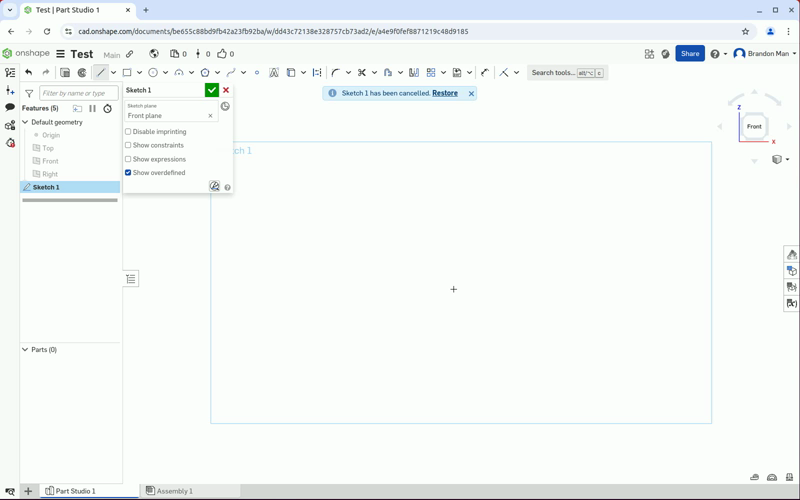
key_down(shift)
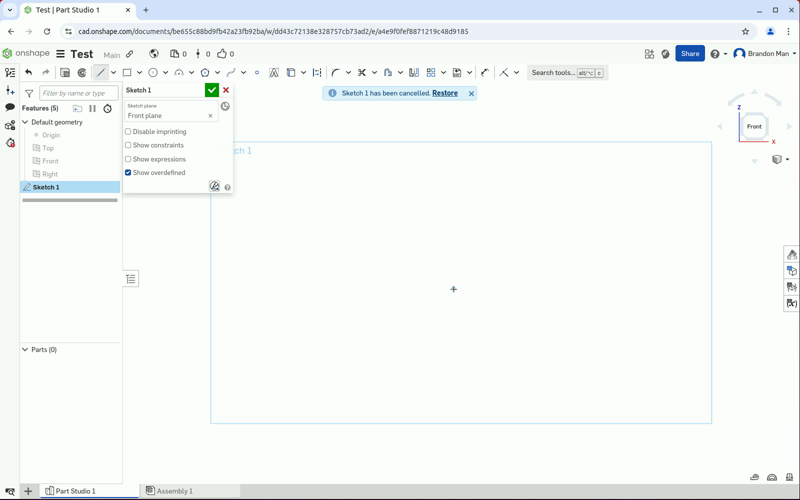
mouse_move(483, 288)
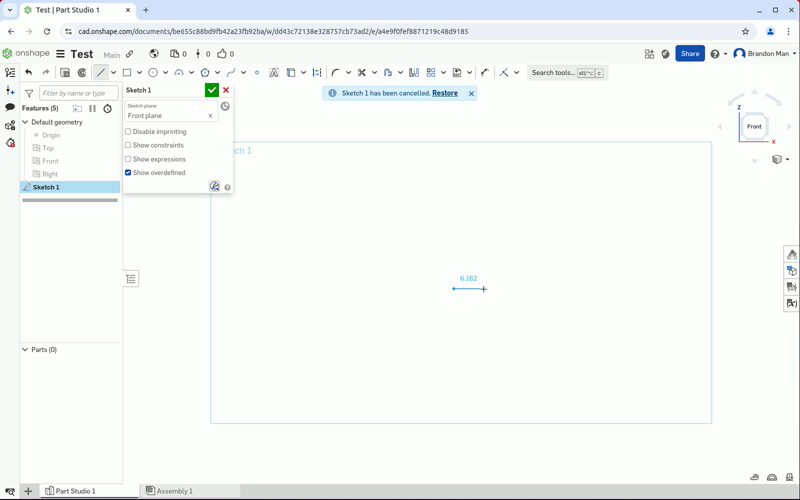
mouse_move(468, 288)
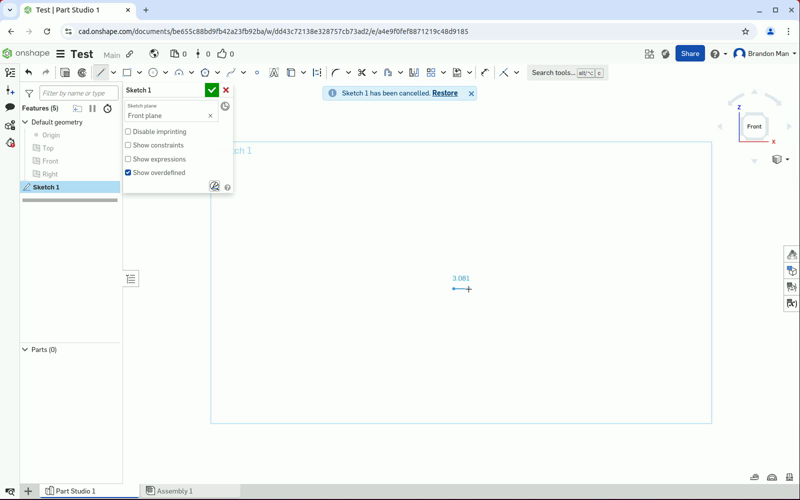
click(468, 288)
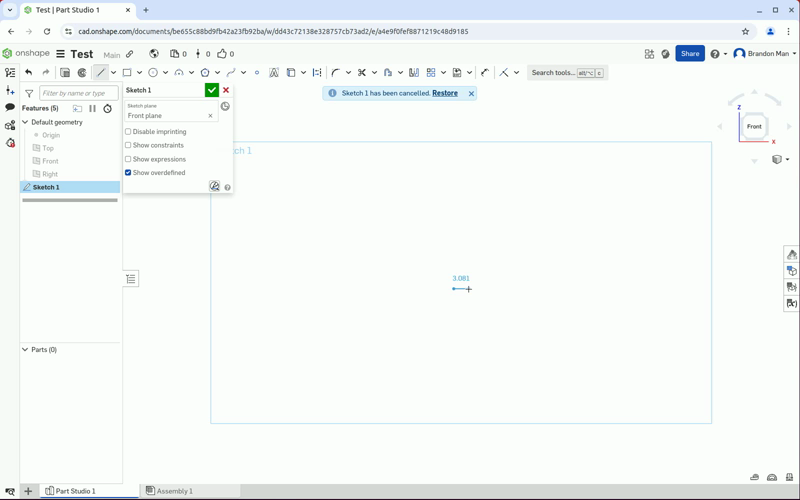
key_up(shift)
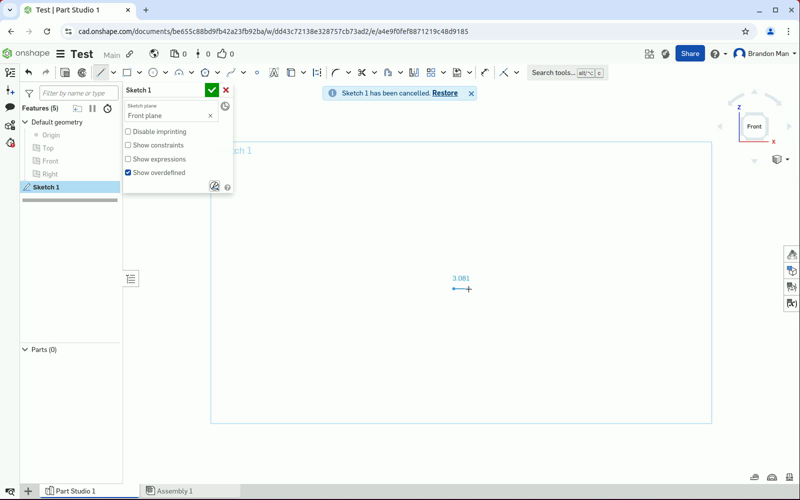
key_down(shift)
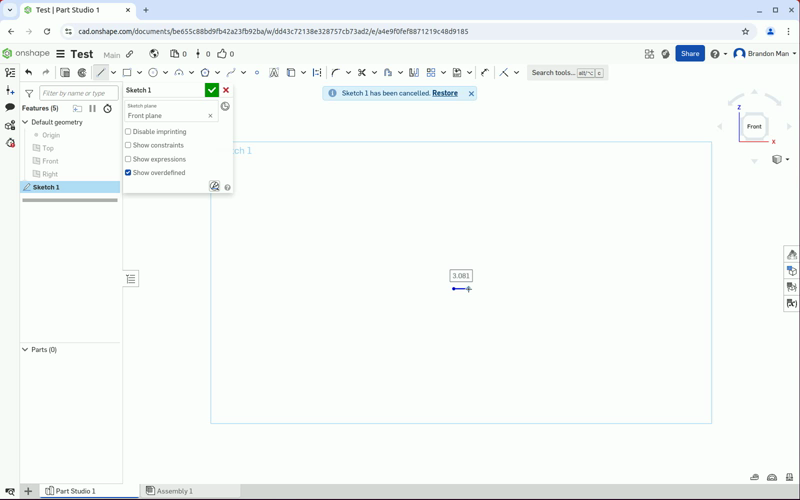
mouse_move(498, 288)
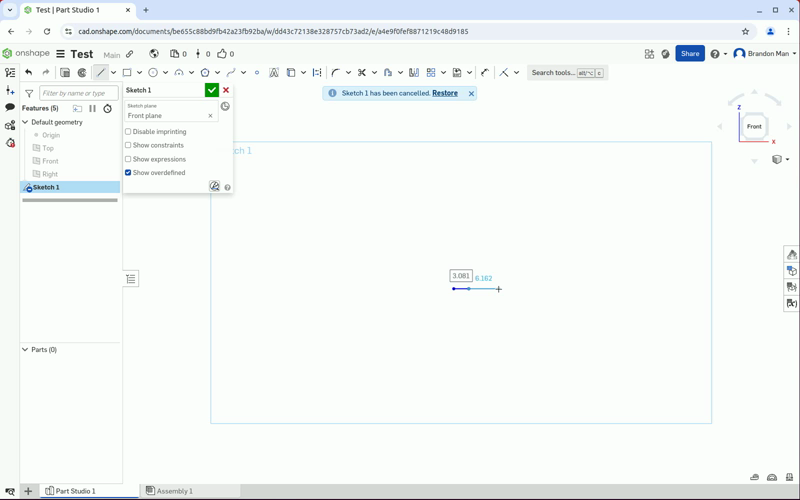
mouse_move(468, 276)
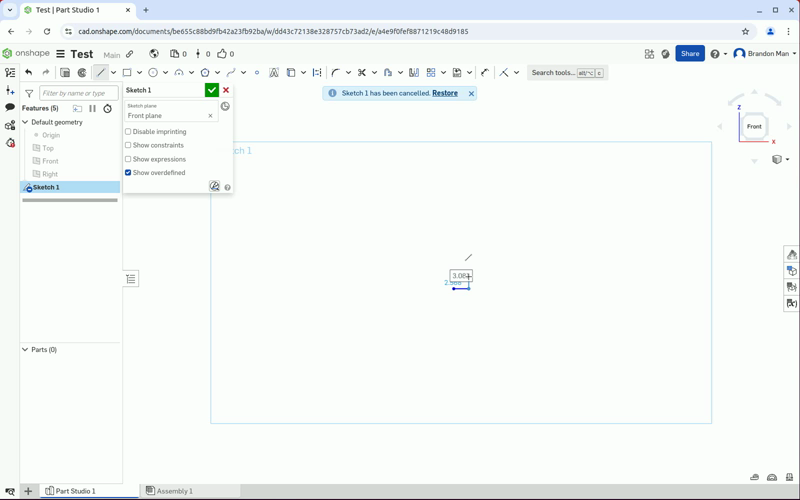
click(468, 276)
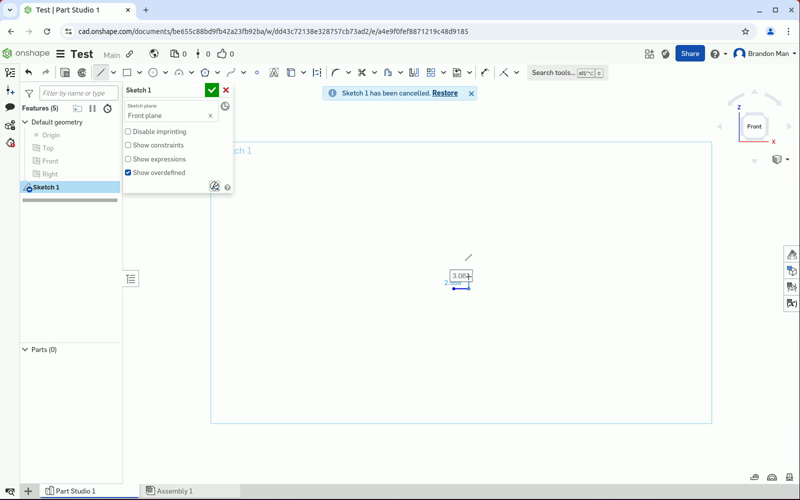
key_up(shift)
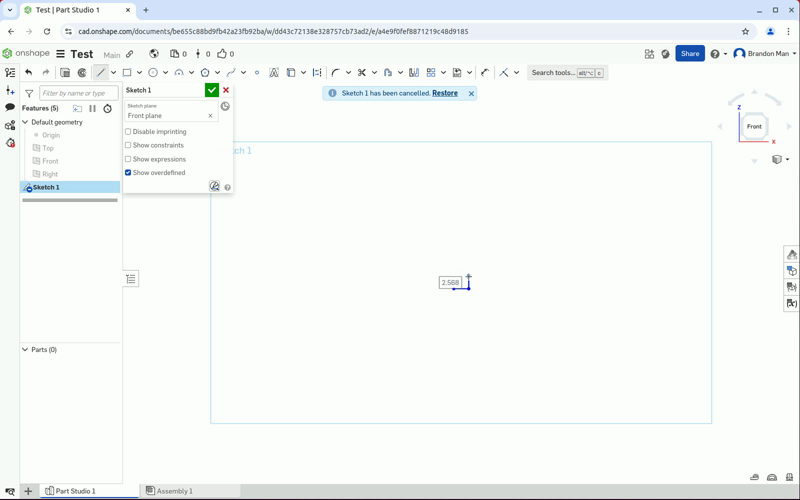
key_down(shift)
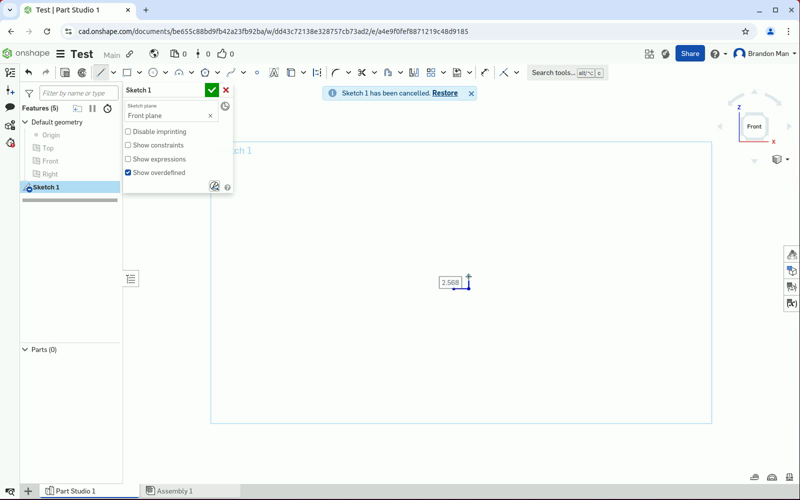
mouse_move(498, 276)
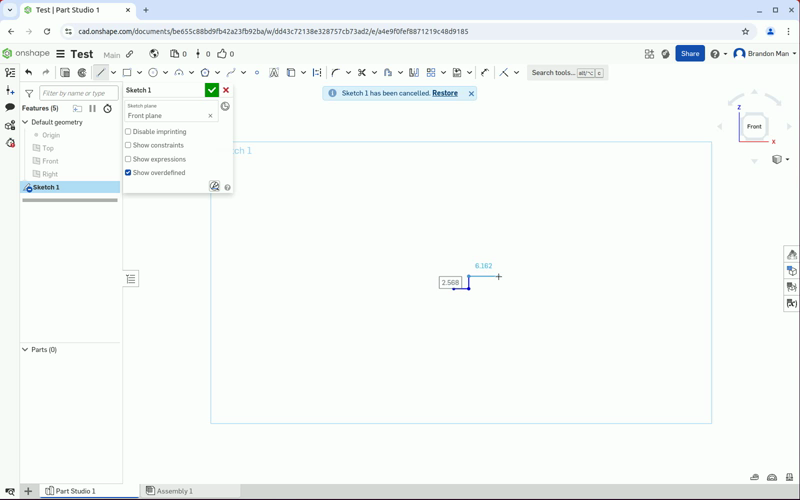
mouse_move(453, 276)
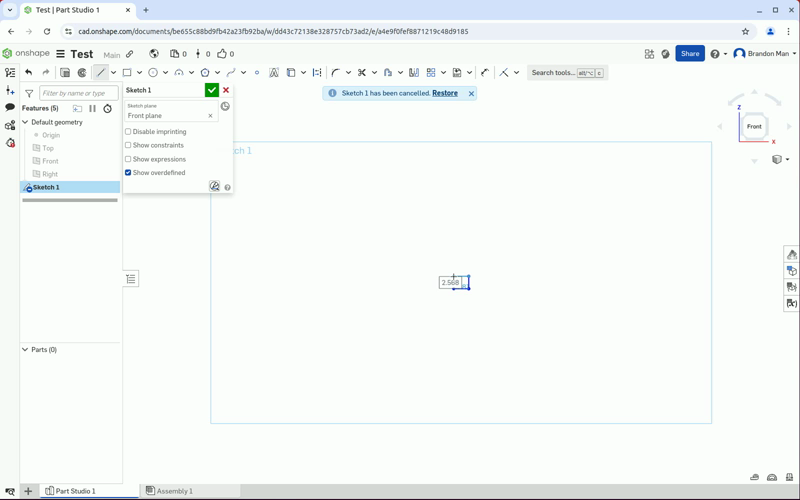
click(453, 276)
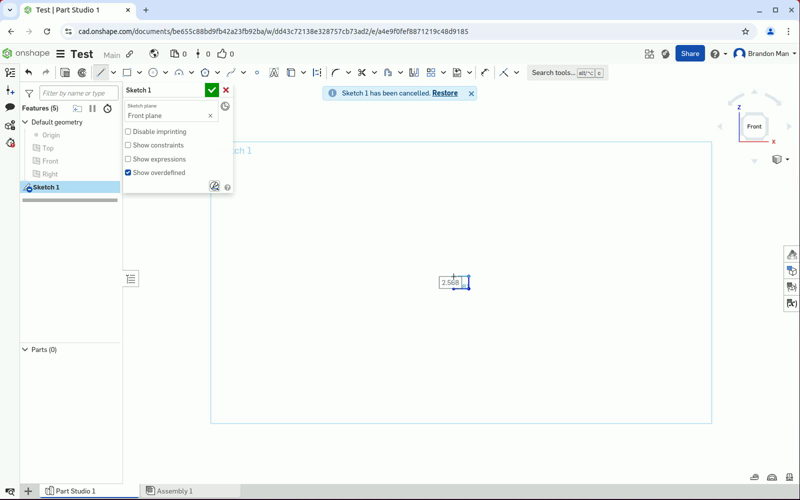
key_up(shift)
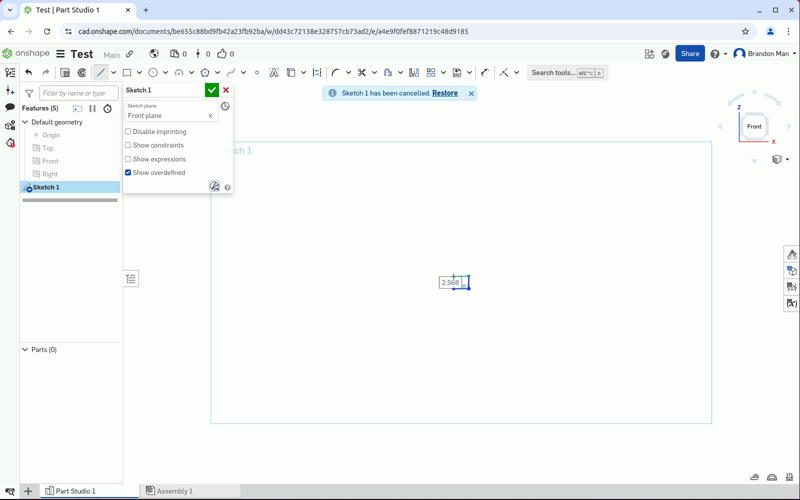
mouse_move(483, 276)
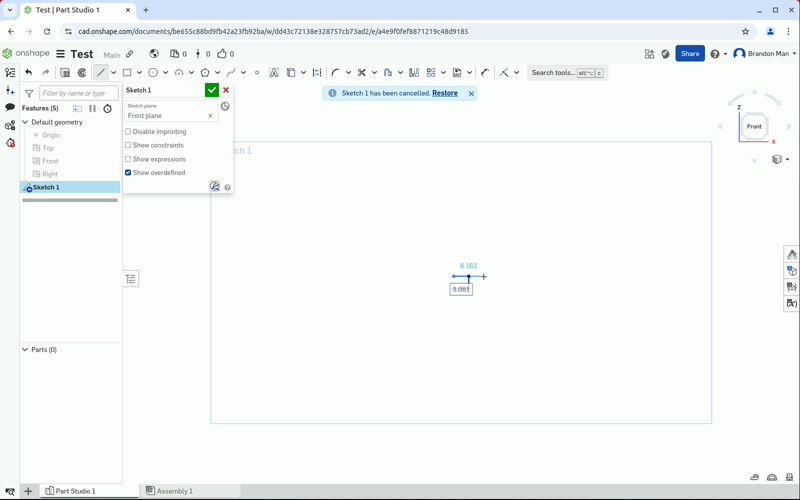
key_down(shift)
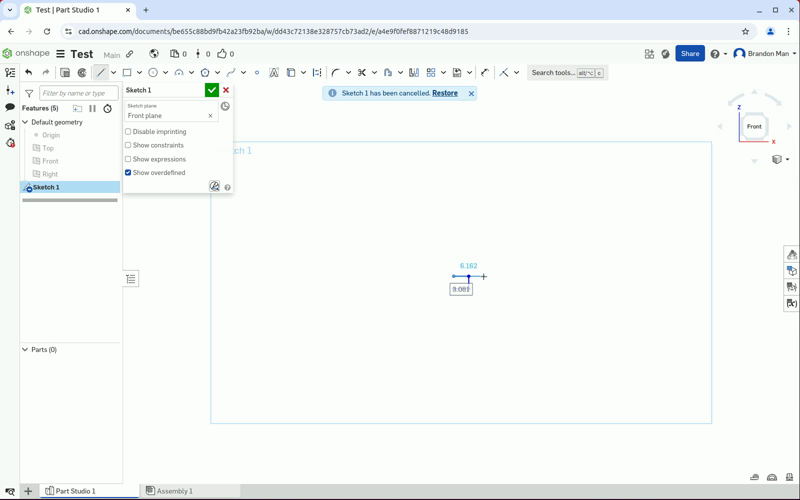
mouse_move(453, 288)
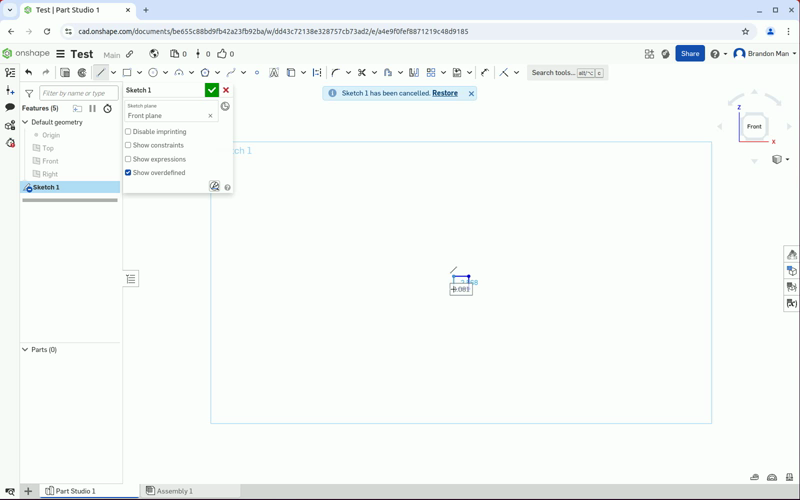
key_up(shift)
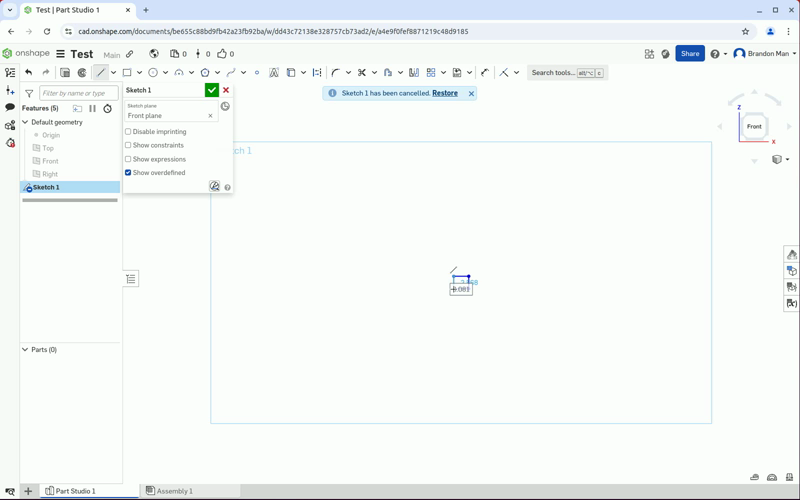
click(453, 288)
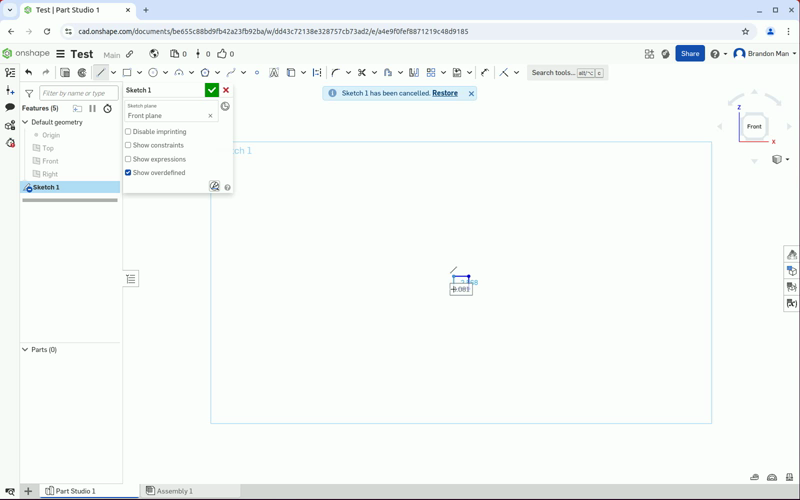
key(esc)
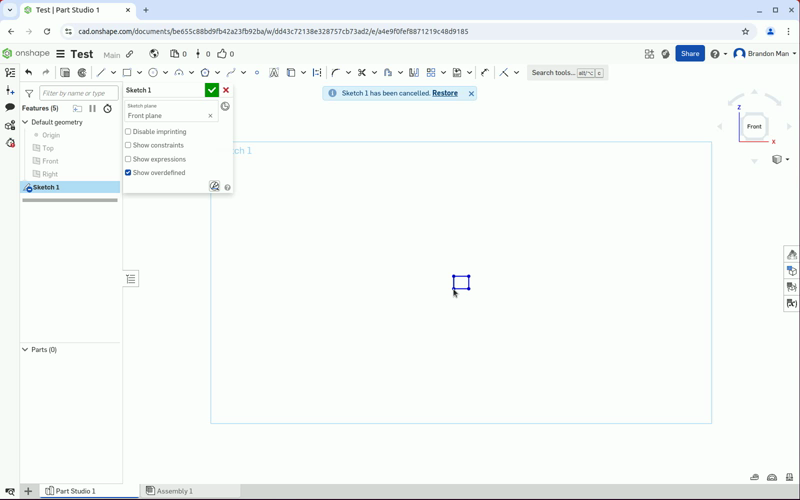
key(l)
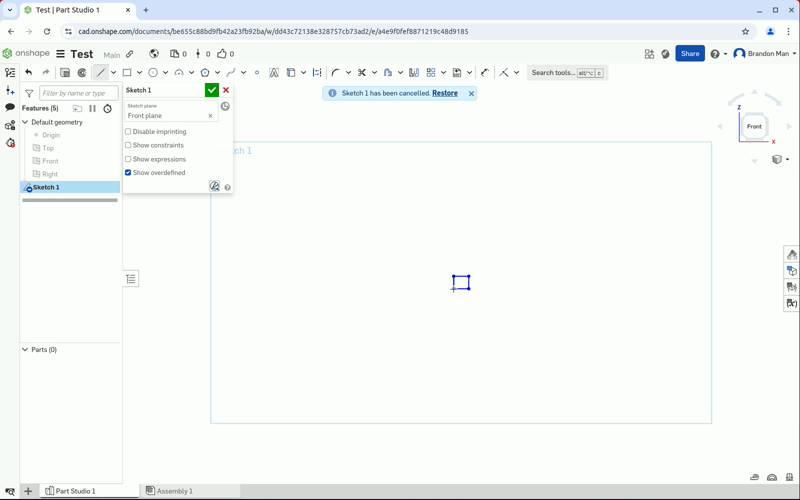
key_down(shift)
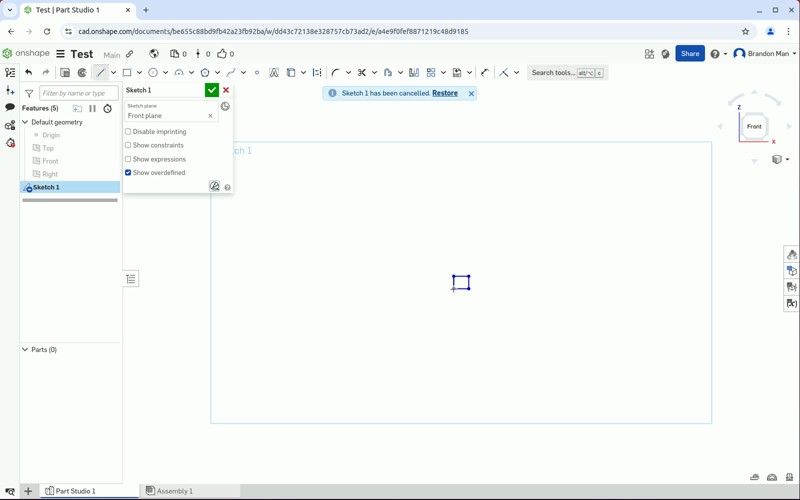
mouse_move(454, 287)
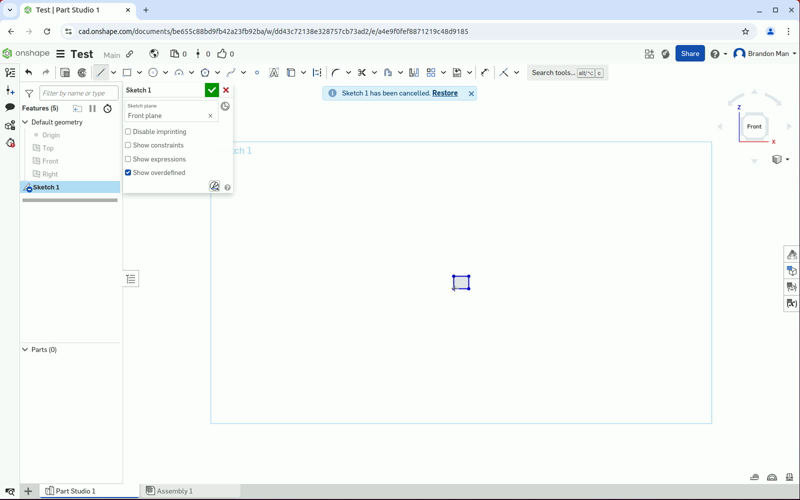
scroll(6)
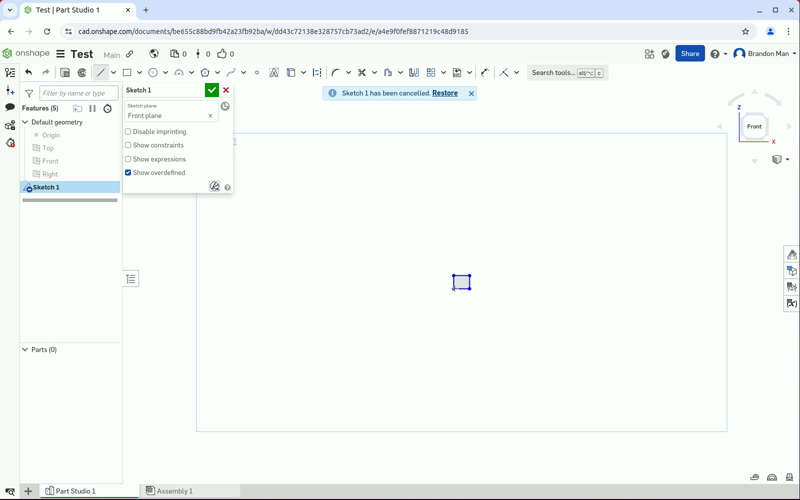
scroll(6)
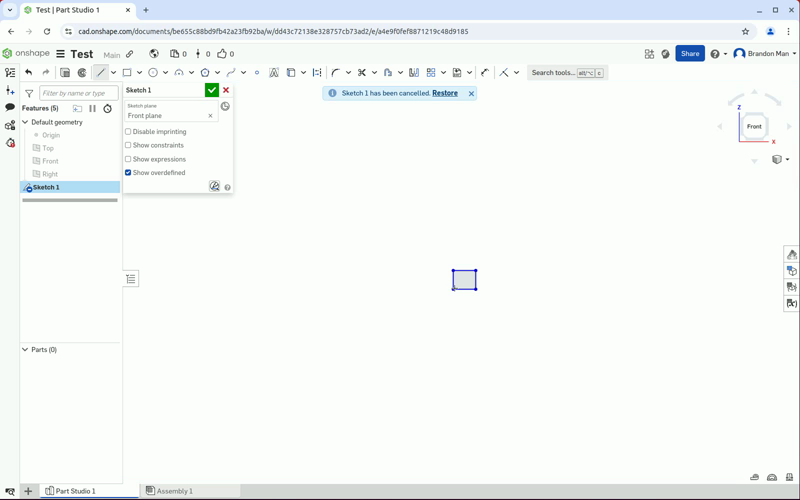
scroll(6)
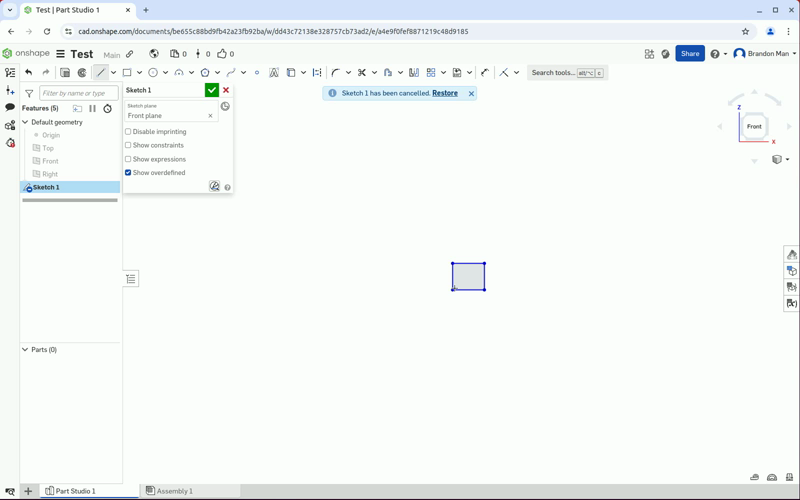
scroll(6)
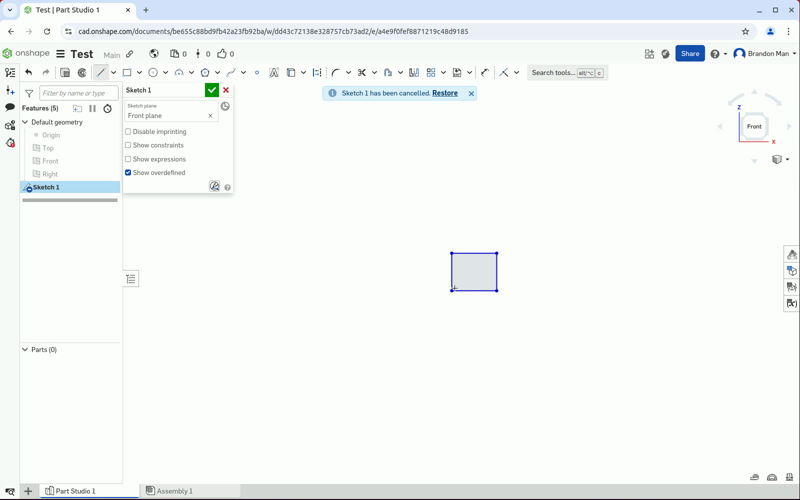
scroll(6)
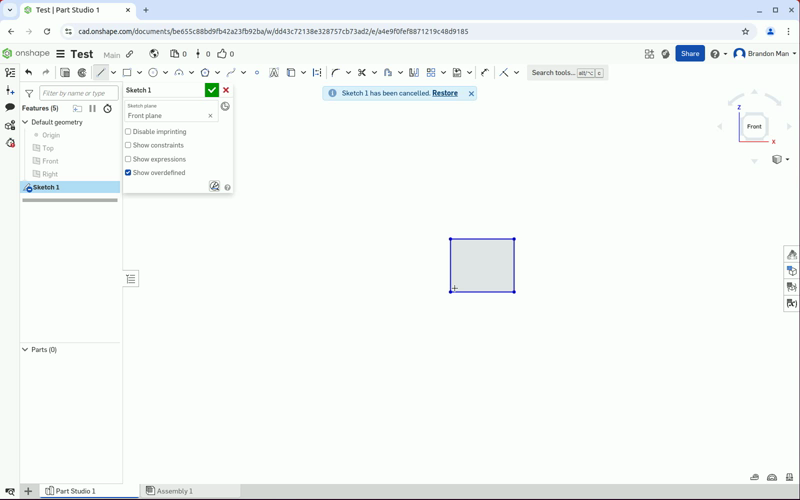
scroll(6)
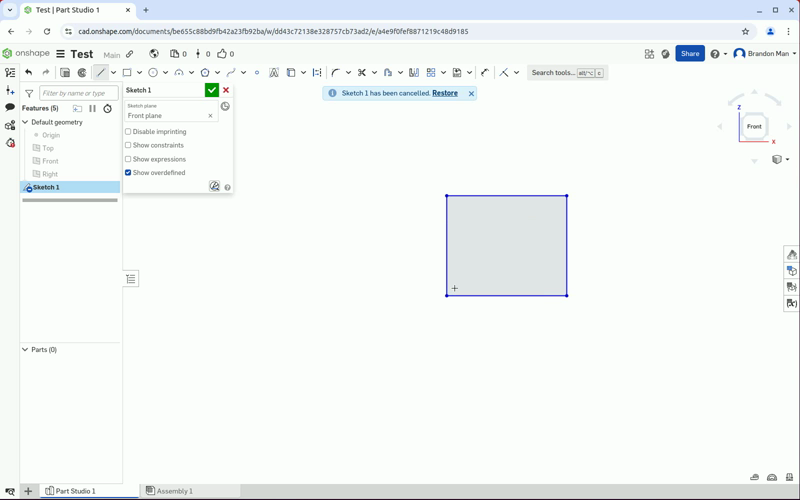
scroll(6)
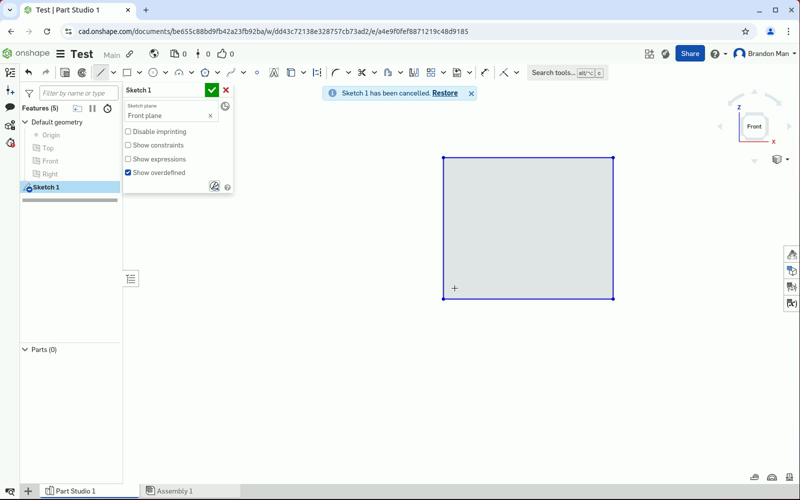
click(454, 287)
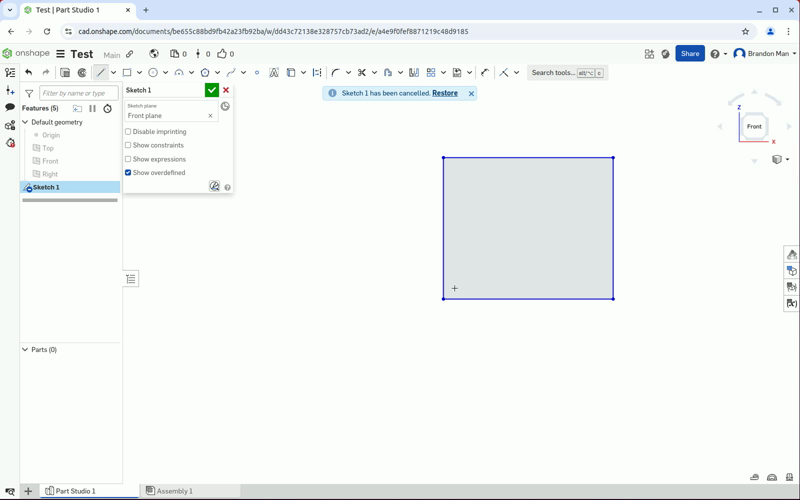
scroll(-6)
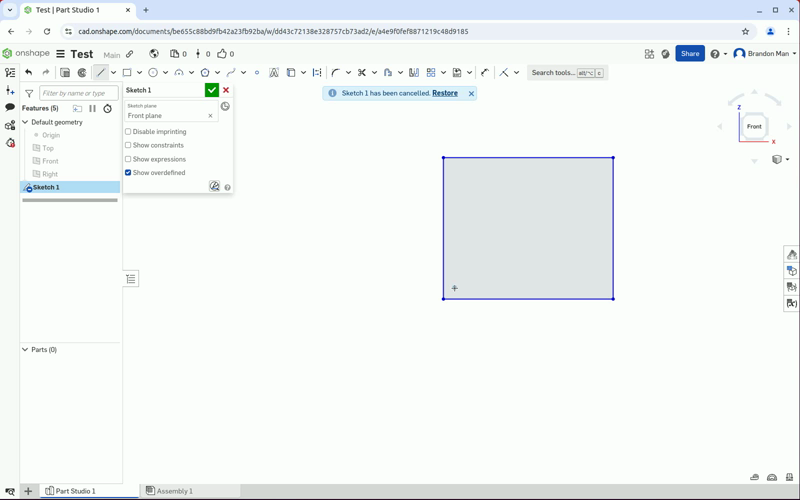
scroll(-6)
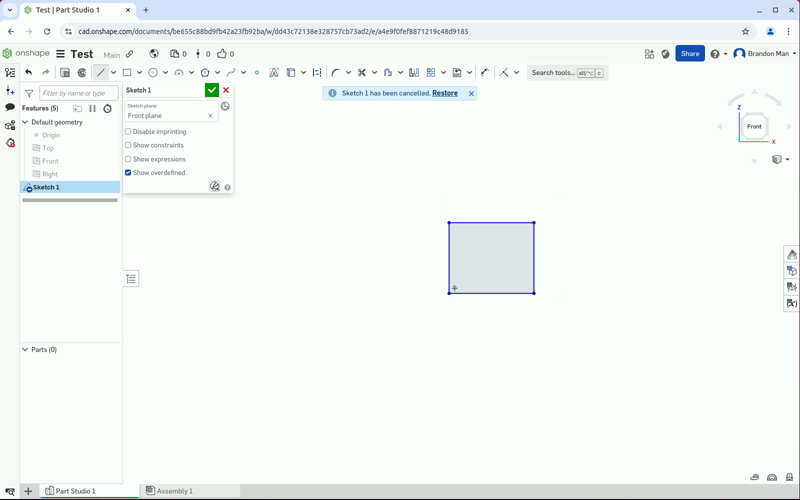
scroll(-6)
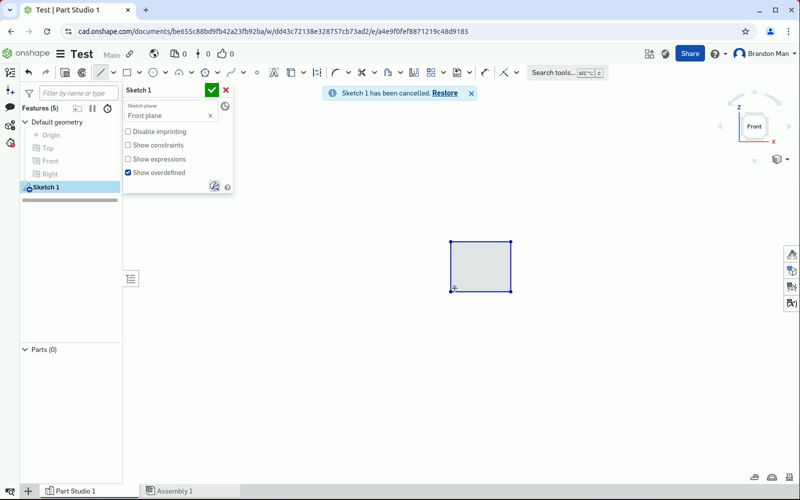
scroll(-6)
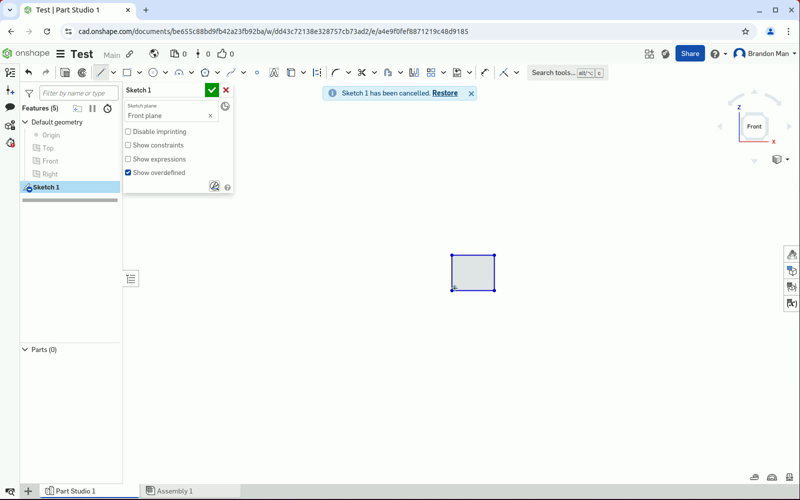
scroll(-6)
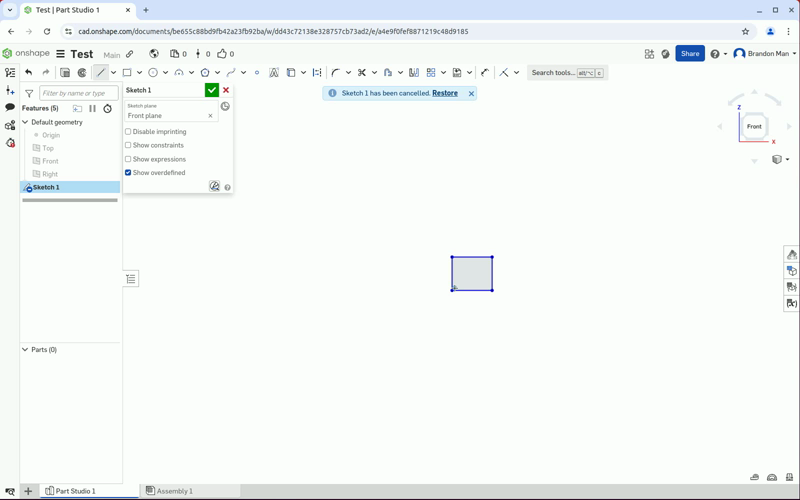
scroll(-6)
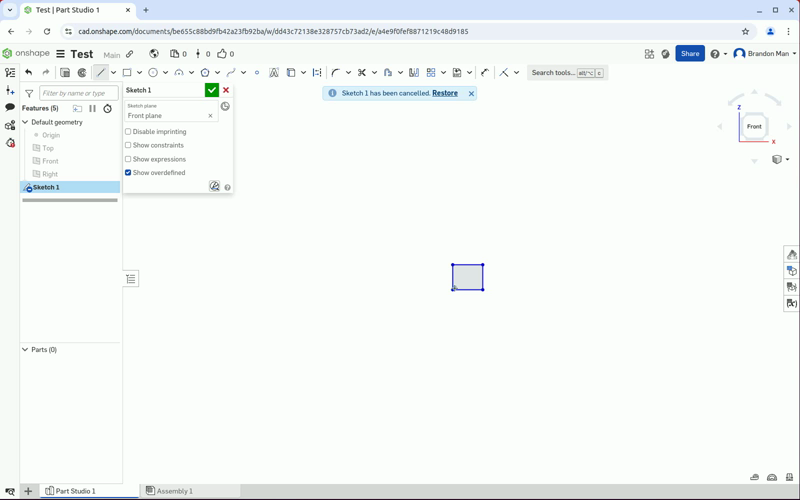
scroll(-6)
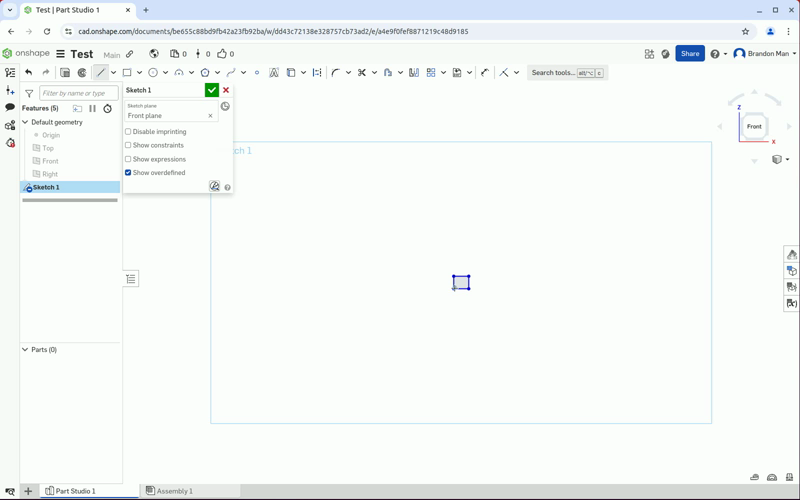
key_up(shift)
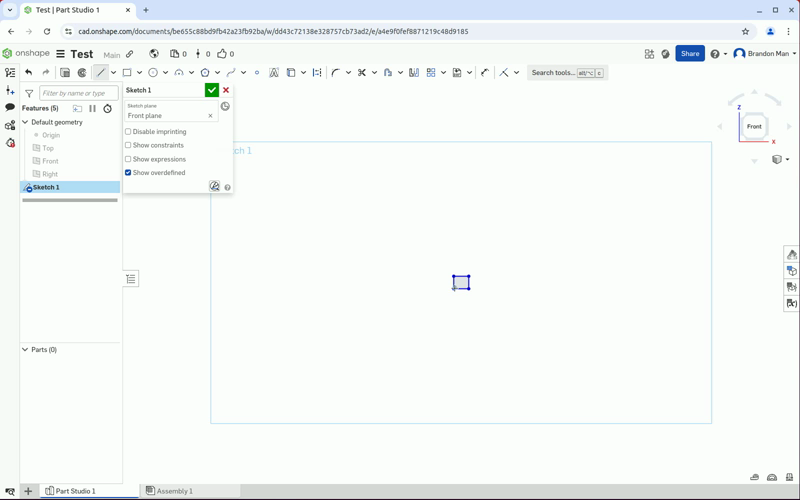
key_down(shift)
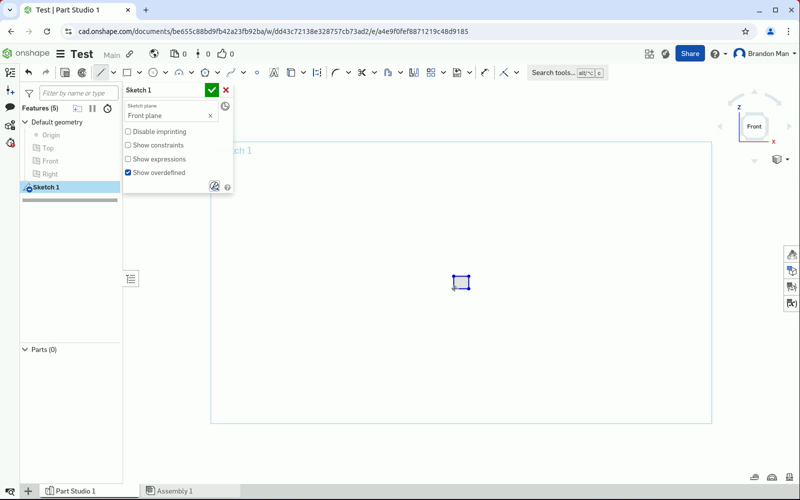
mouse_move(484, 287)
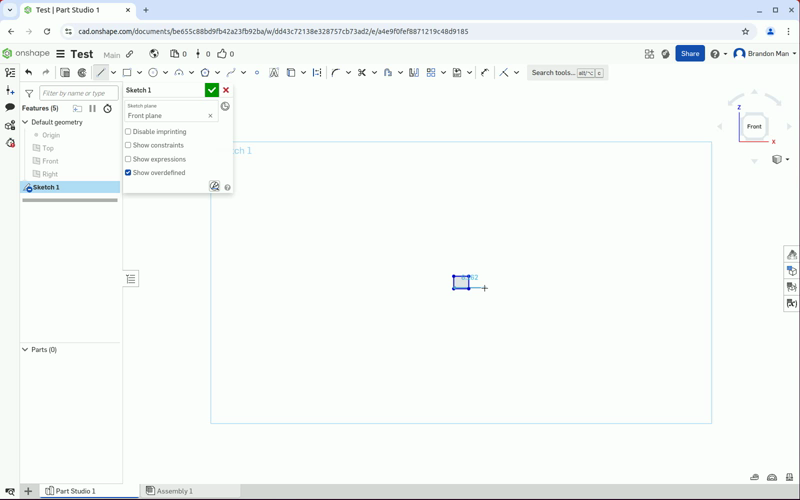
mouse_move(467, 287)
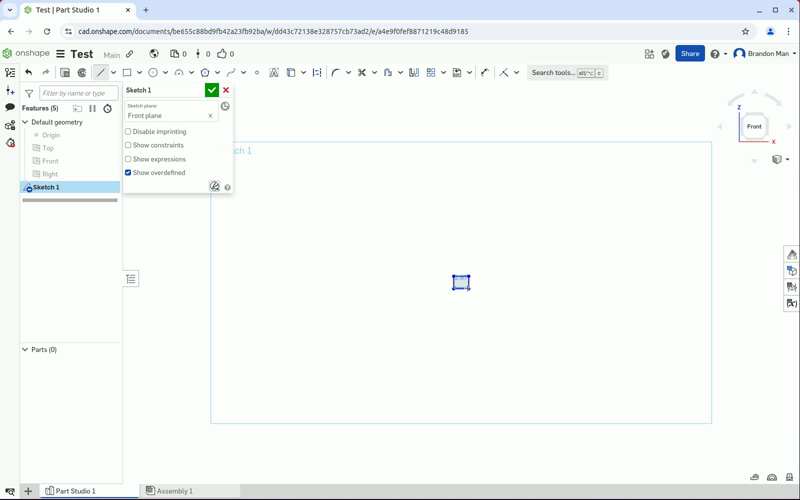
scroll(6)
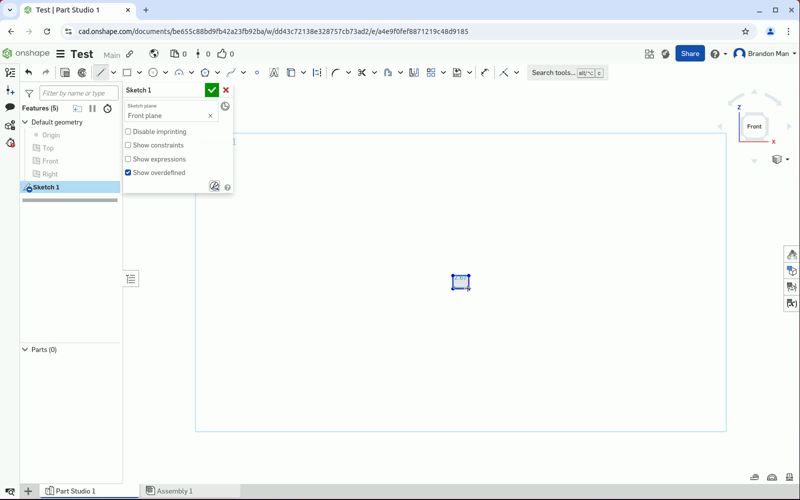
scroll(6)
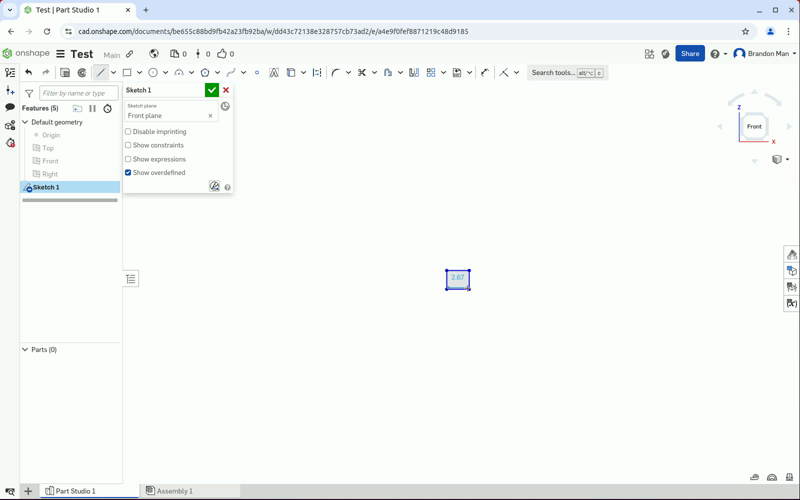
scroll(6)
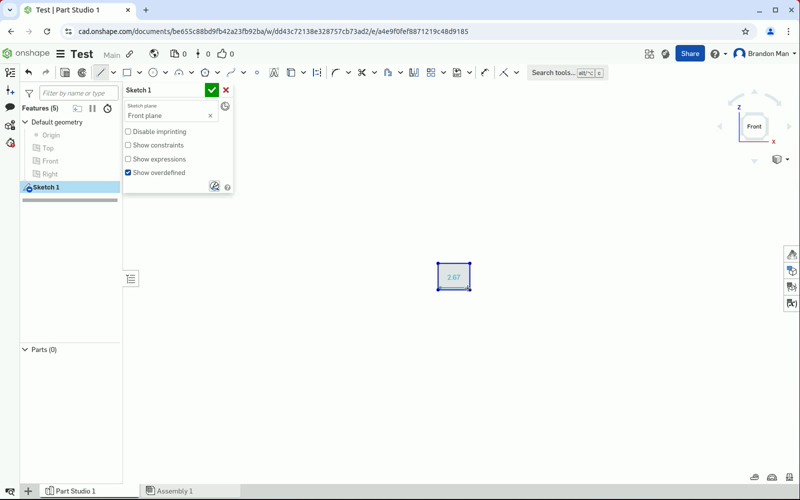
scroll(6)
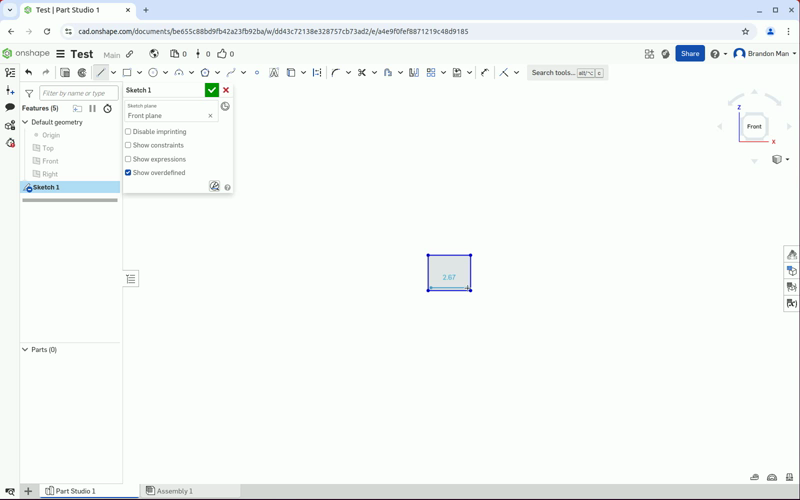
scroll(6)
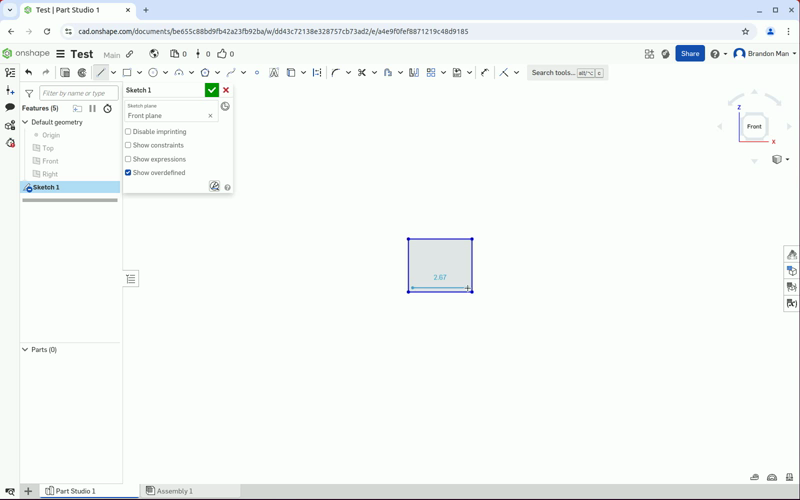
scroll(6)
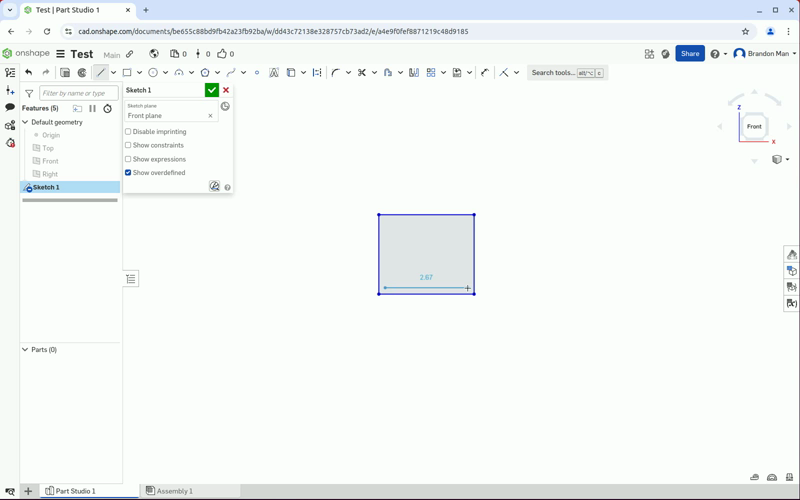
scroll(6)
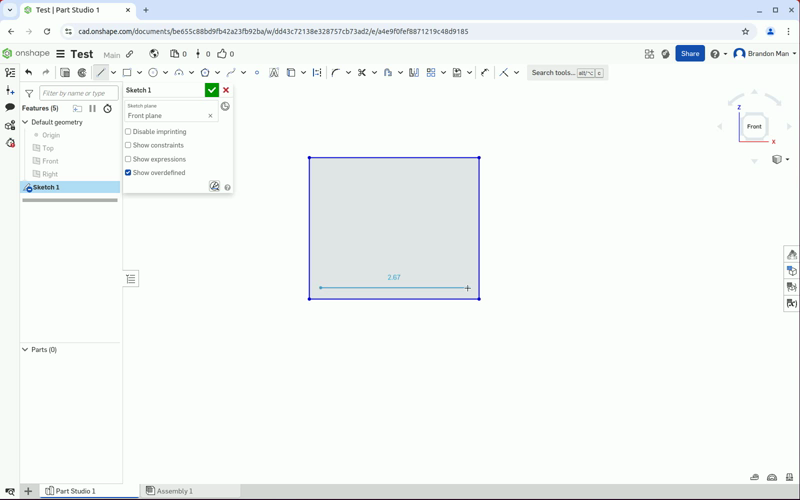
click(467, 287)
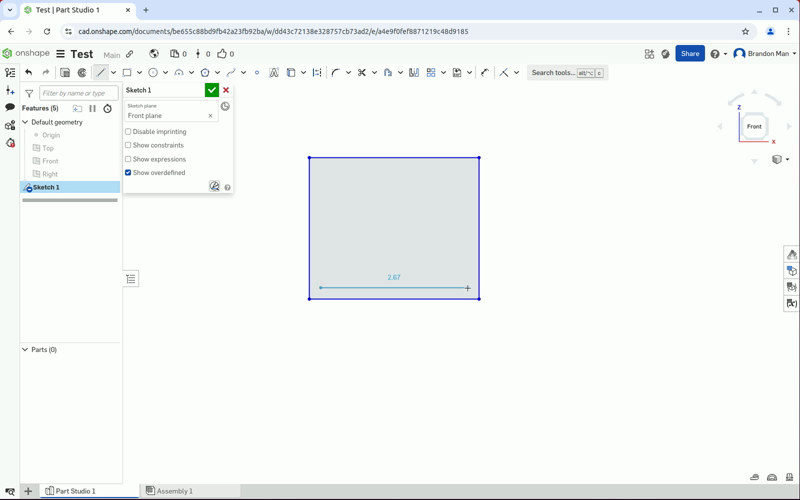
scroll(-6)
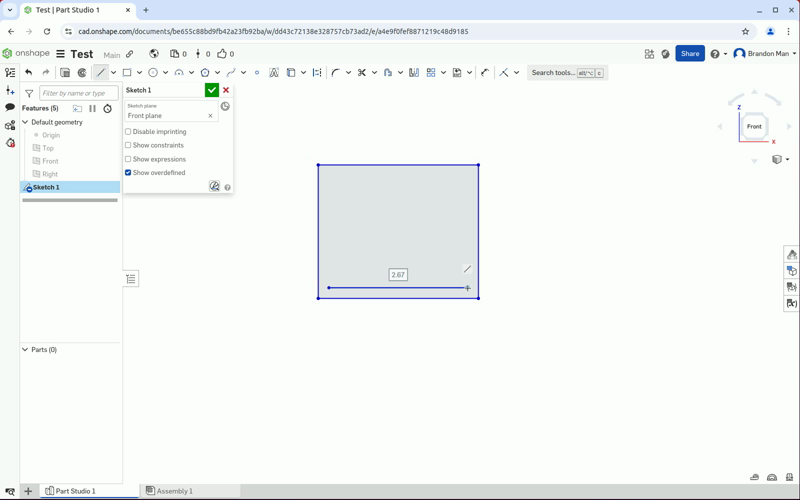
scroll(-6)
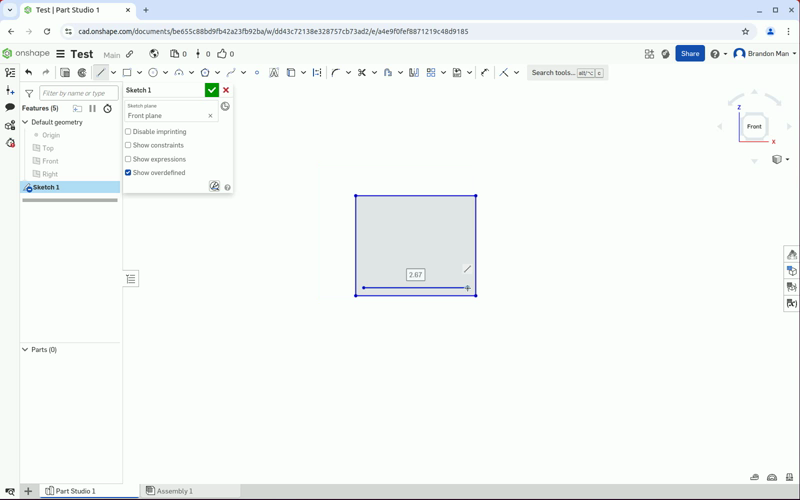
scroll(-6)
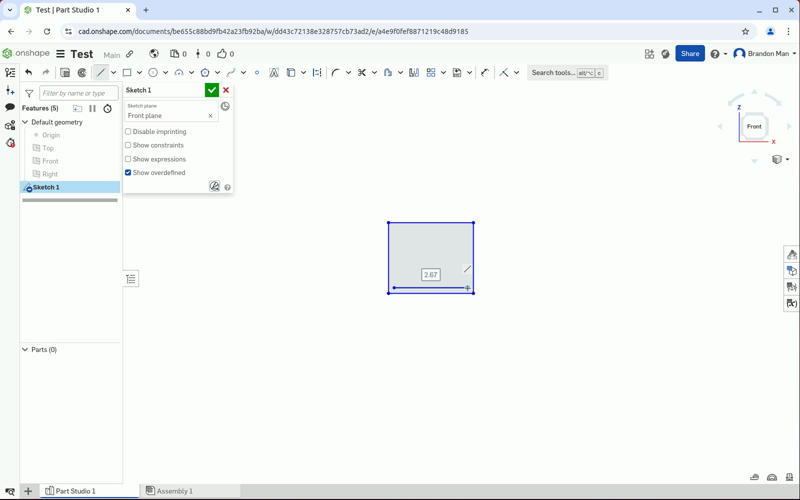
scroll(-6)
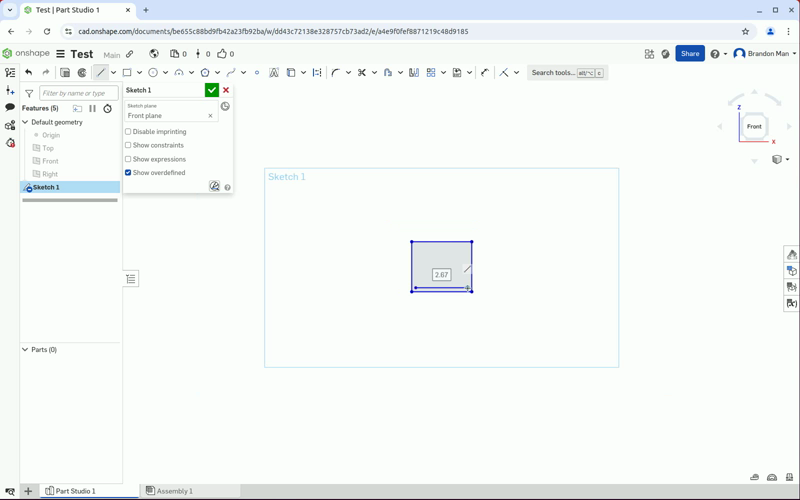
scroll(-6)
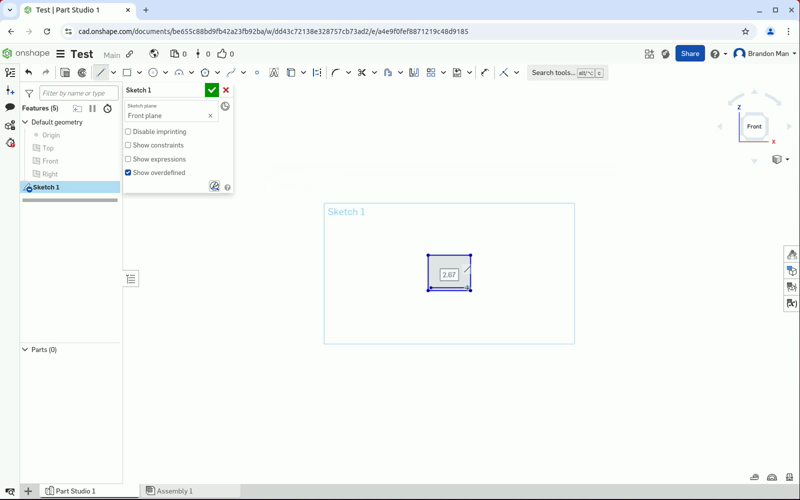
scroll(-6)
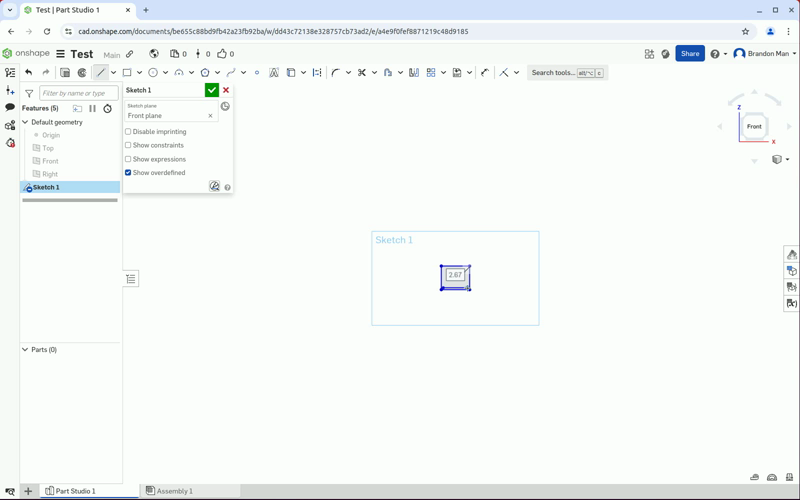
scroll(-6)
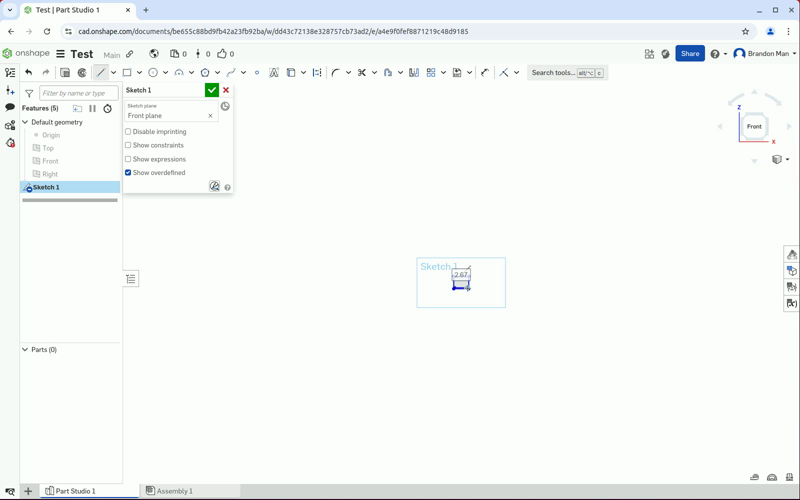
key_up(shift)
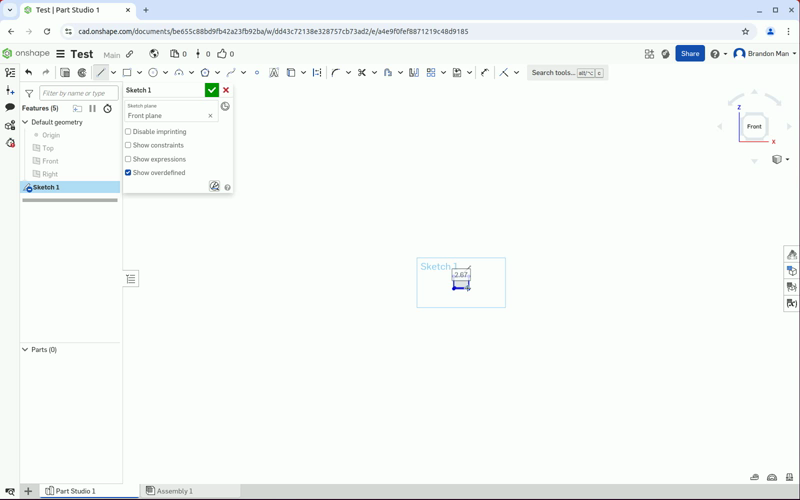
key_down(shift)
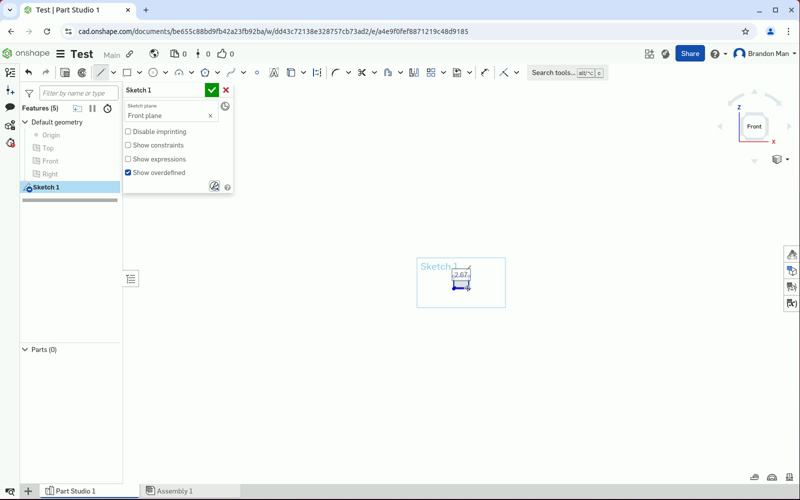
mouse_move(497, 287)
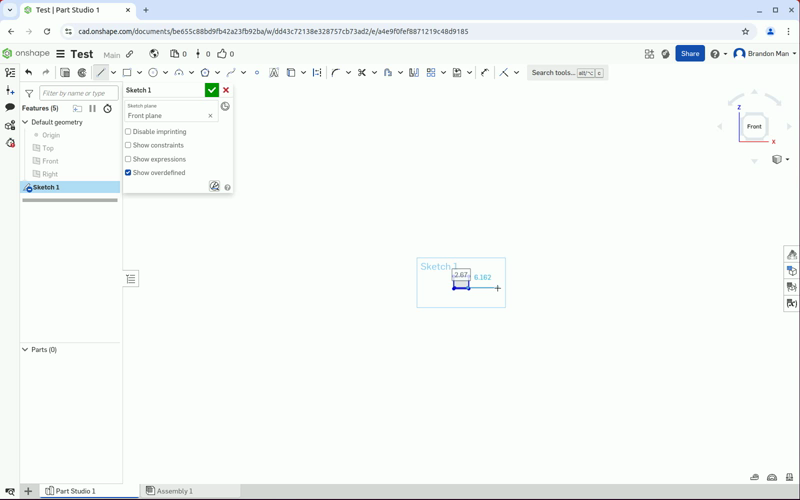
mouse_move(467, 276)
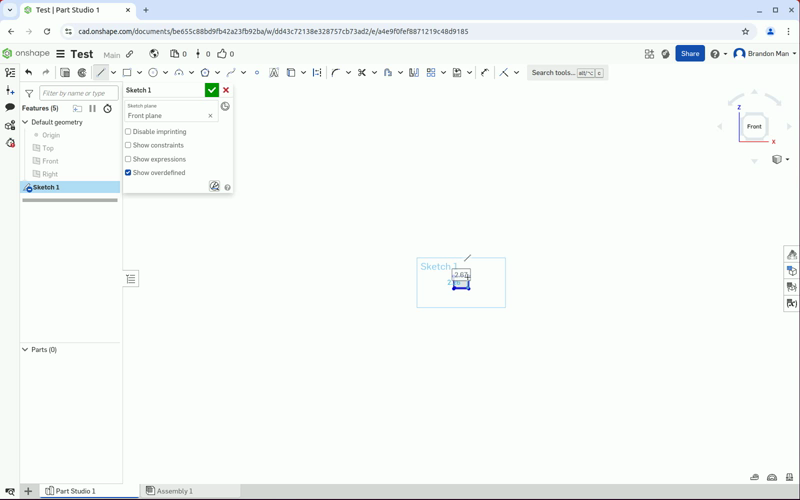
scroll(6)
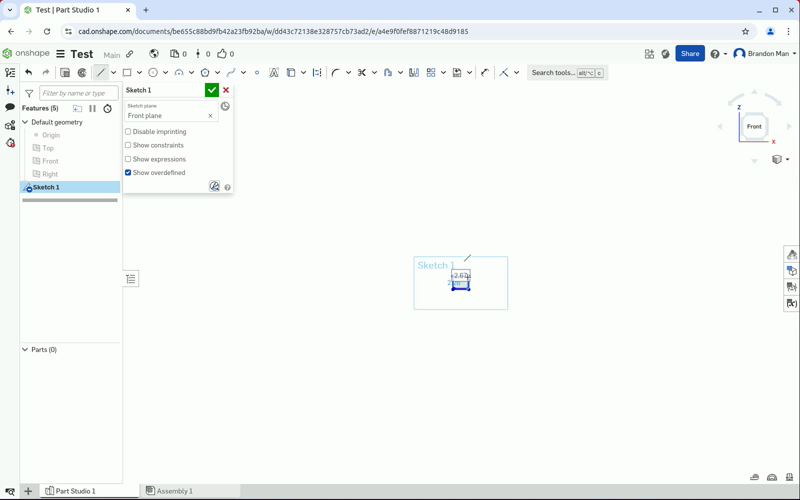
scroll(6)
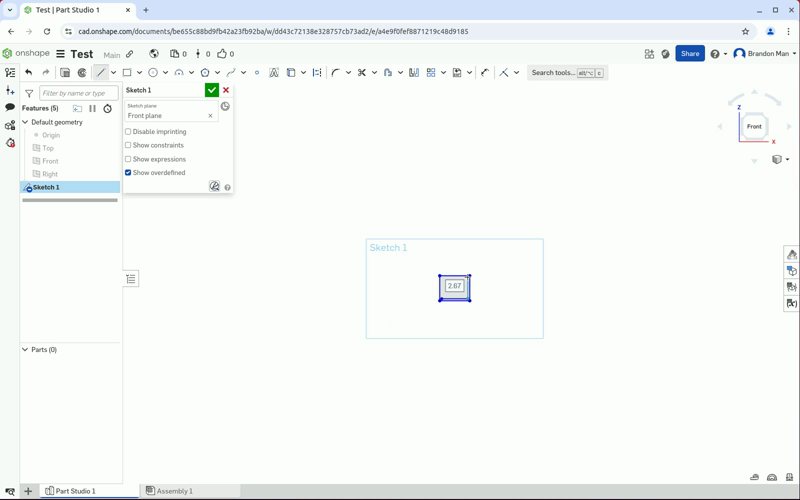
scroll(6)
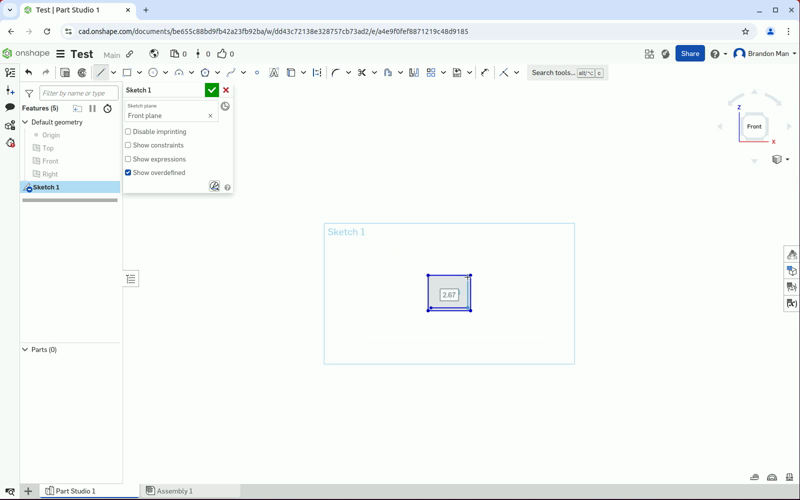
scroll(6)
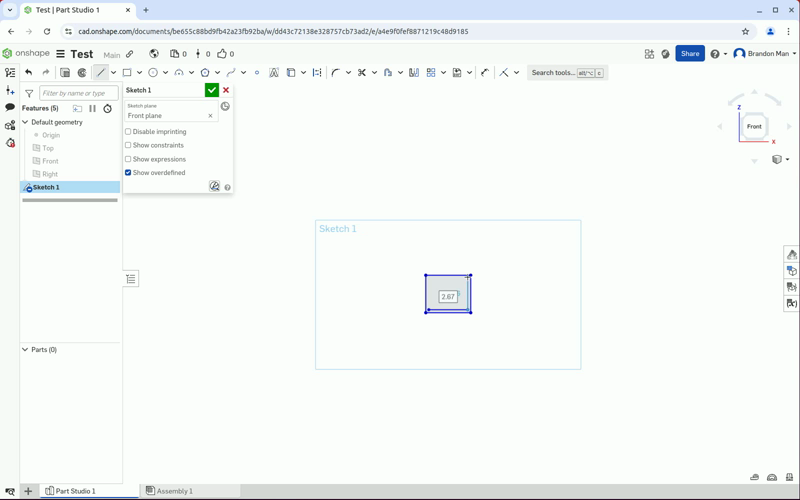
scroll(6)
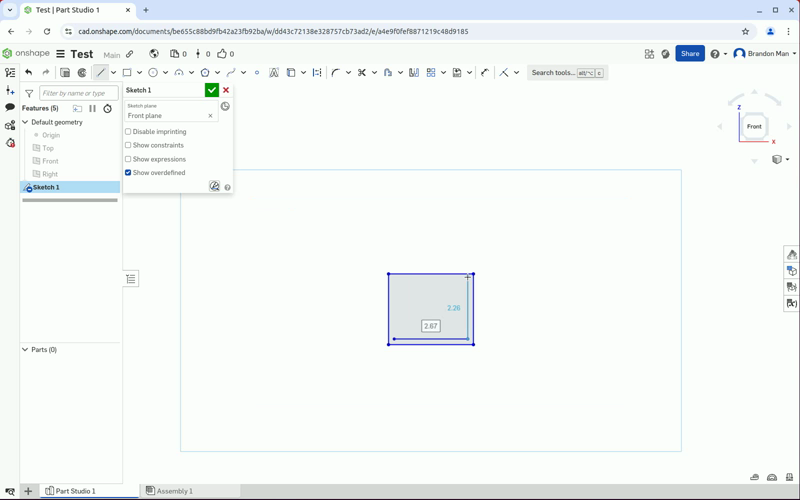
scroll(6)
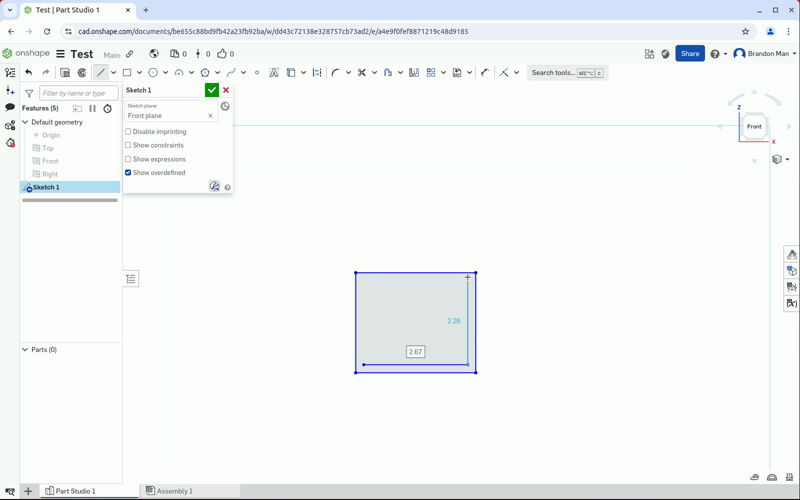
scroll(6)
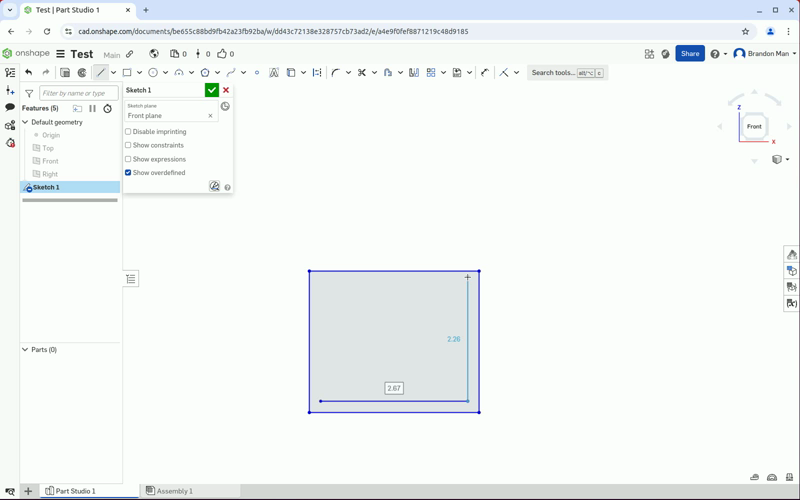
click(467, 276)
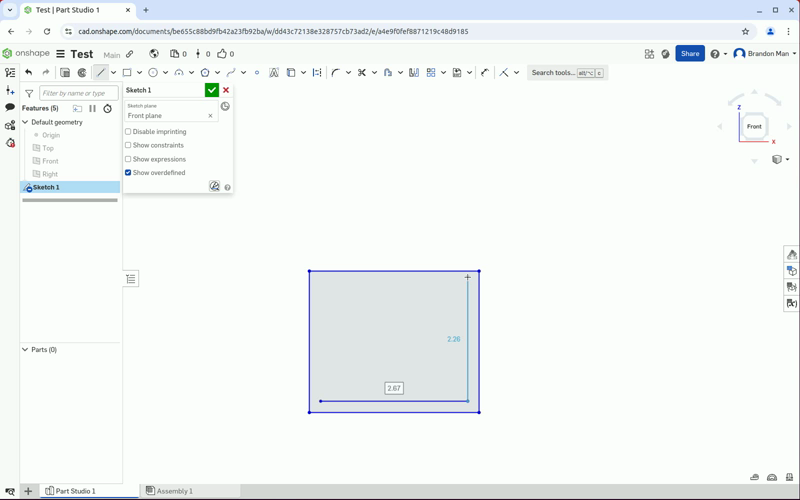
scroll(-6)
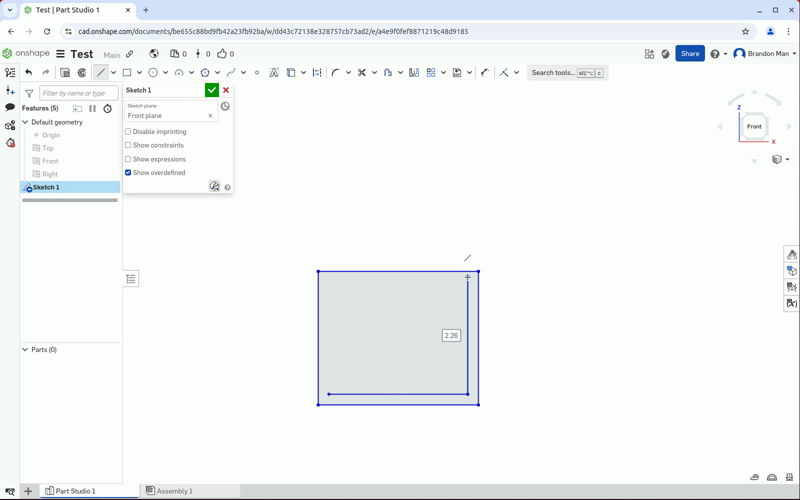
scroll(-6)
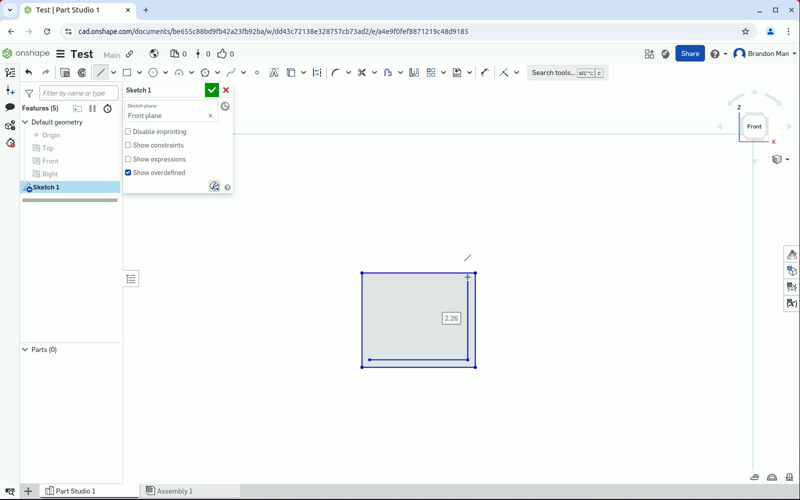
scroll(-6)
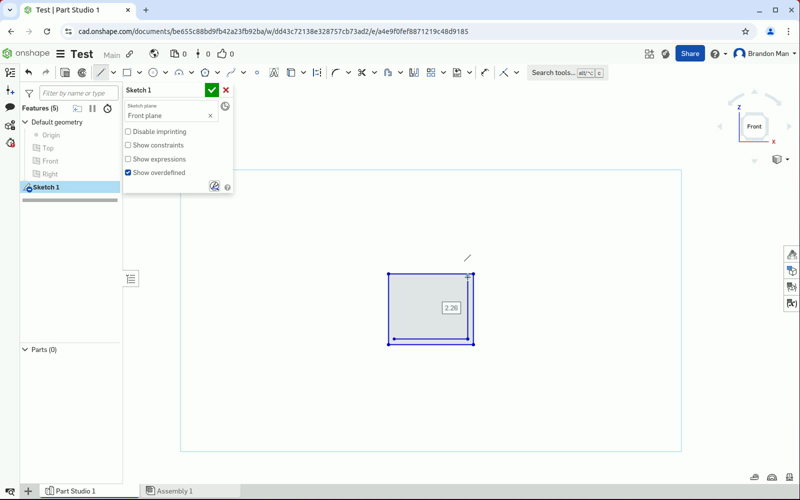
scroll(-6)
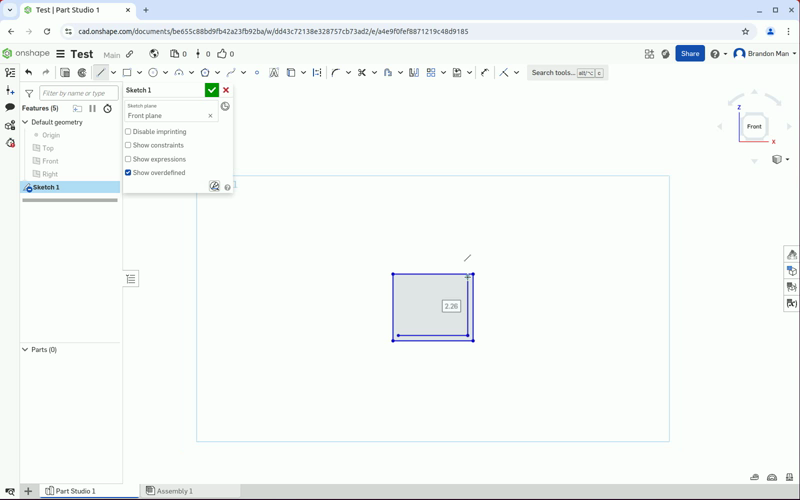
scroll(-6)
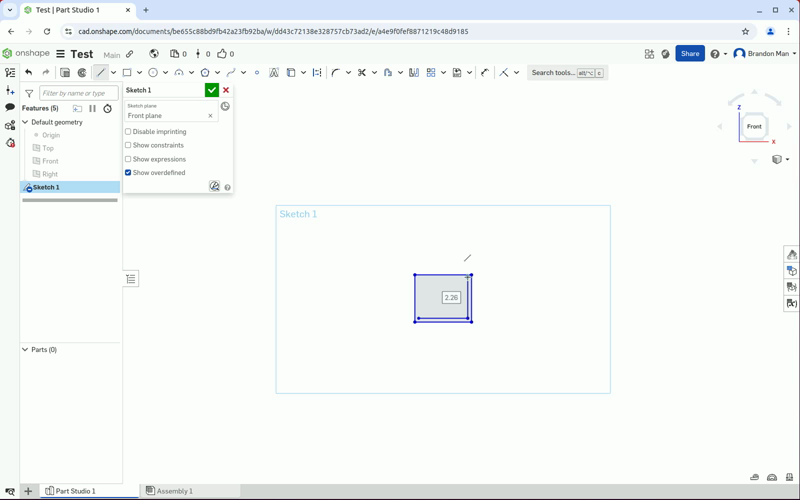
scroll(-6)
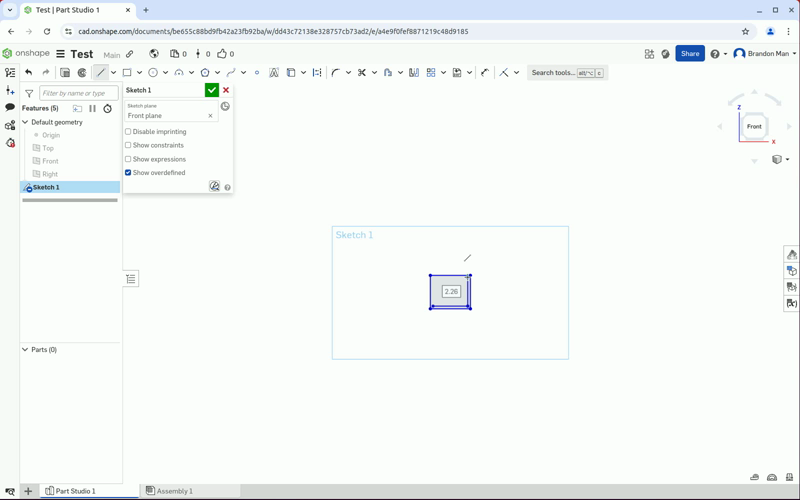
scroll(-6)
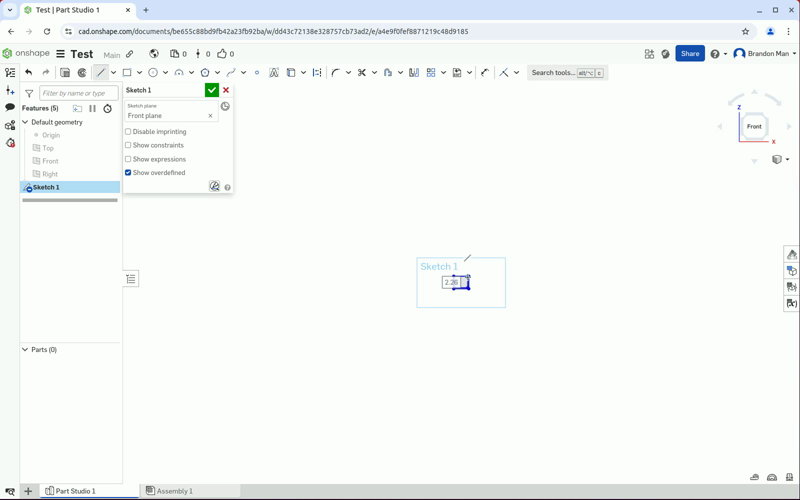
key_up(shift)
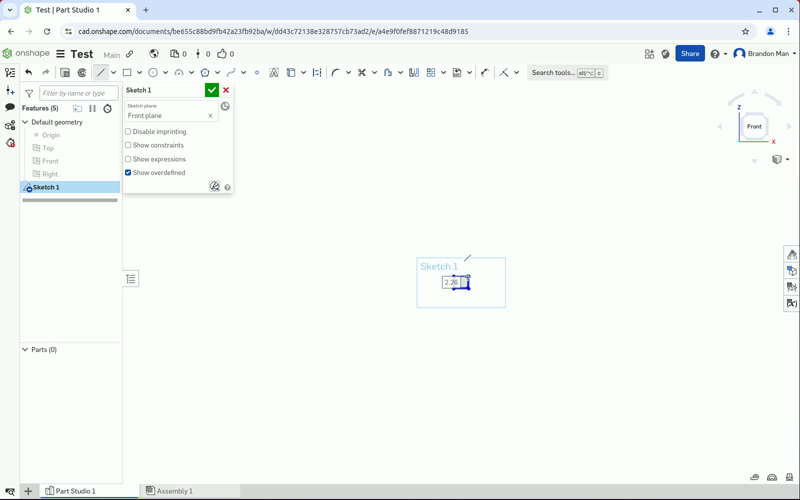
key_down(shift)
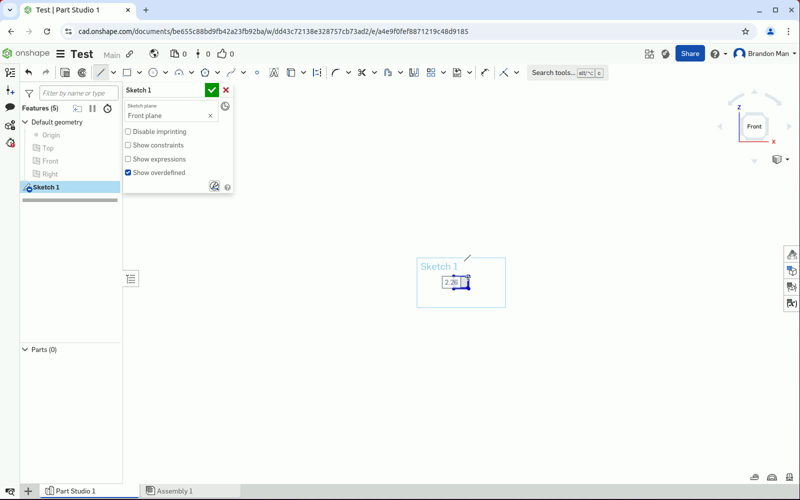
mouse_move(497, 276)
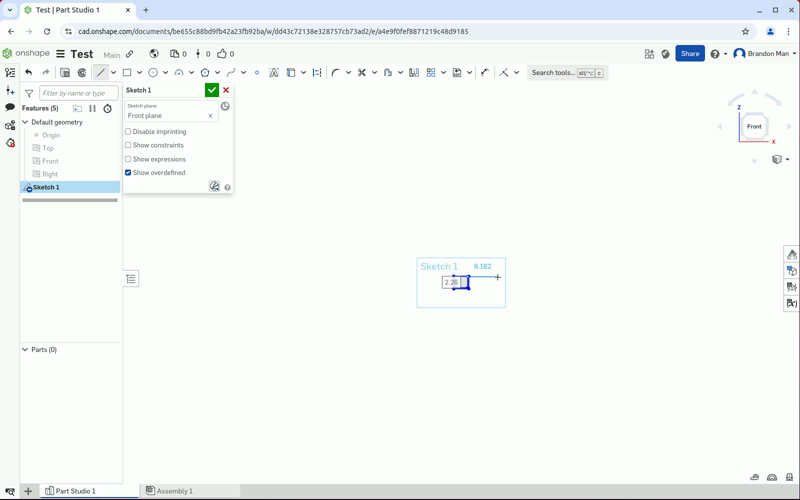
mouse_move(454, 276)
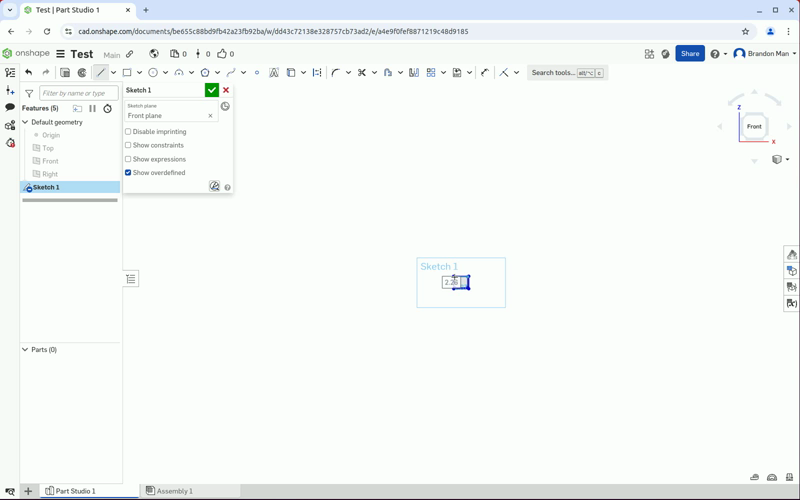
scroll(6)
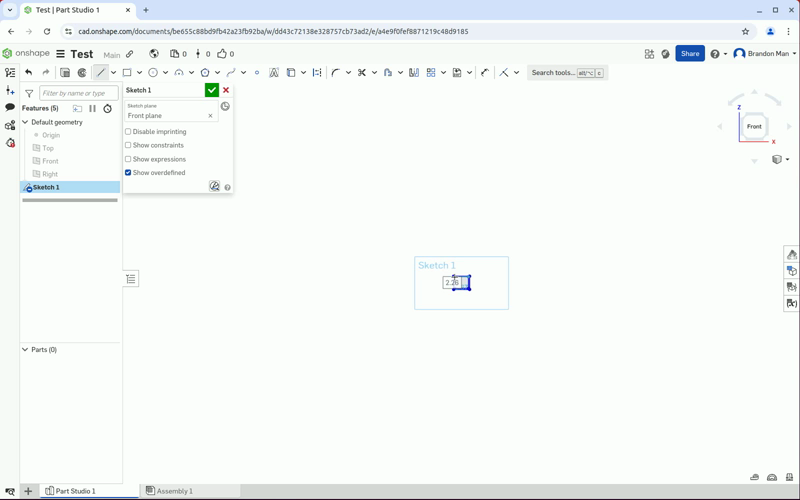
scroll(6)
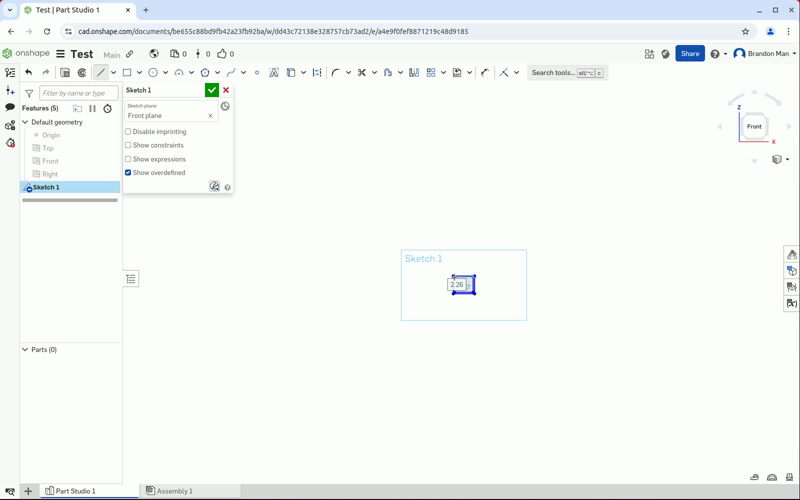
scroll(6)
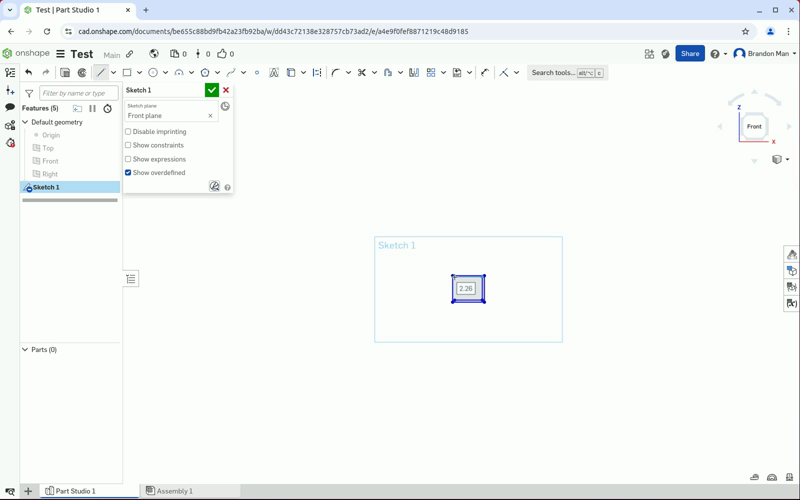
scroll(6)
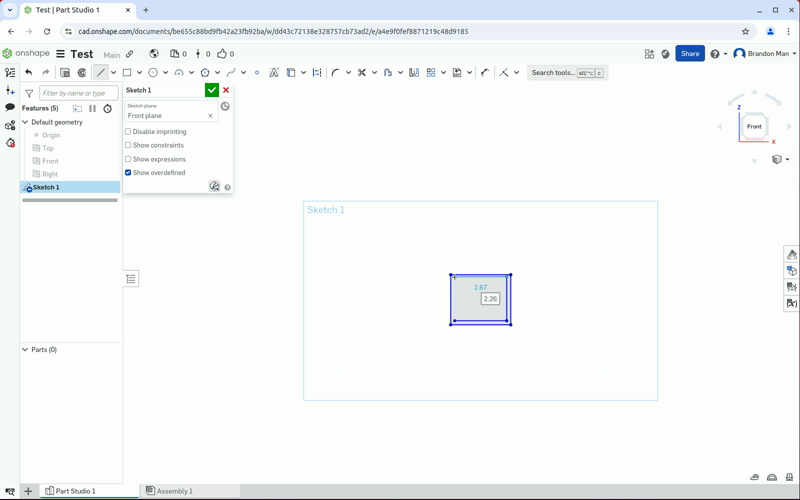
scroll(6)
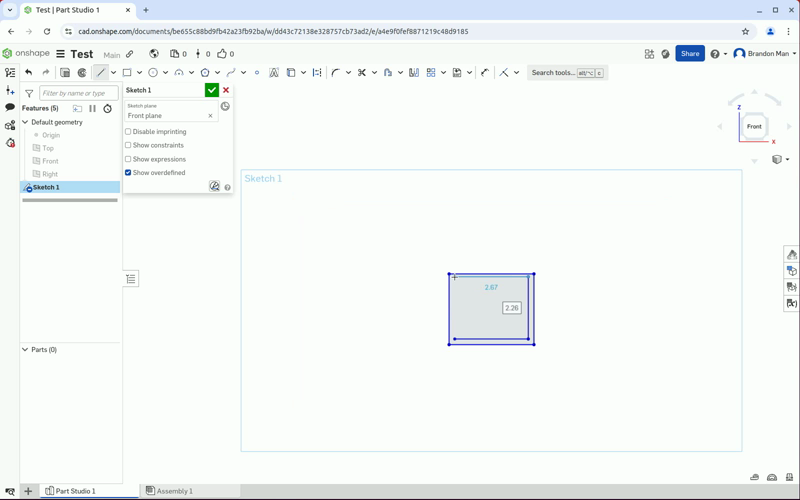
scroll(6)
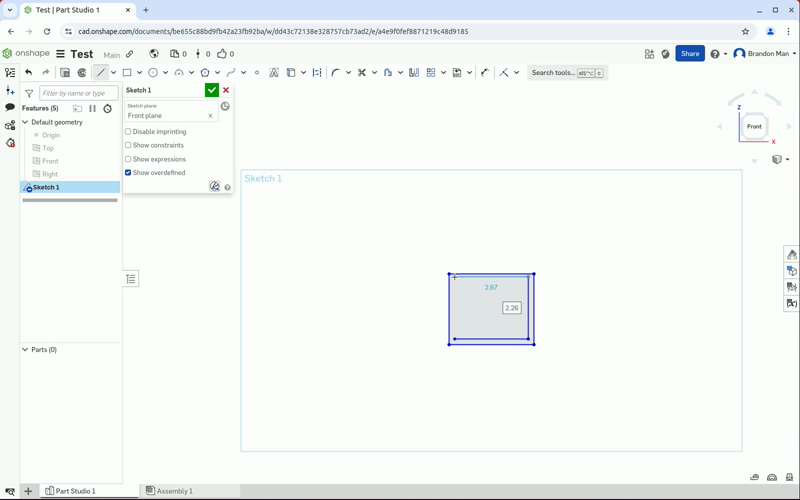
scroll(6)
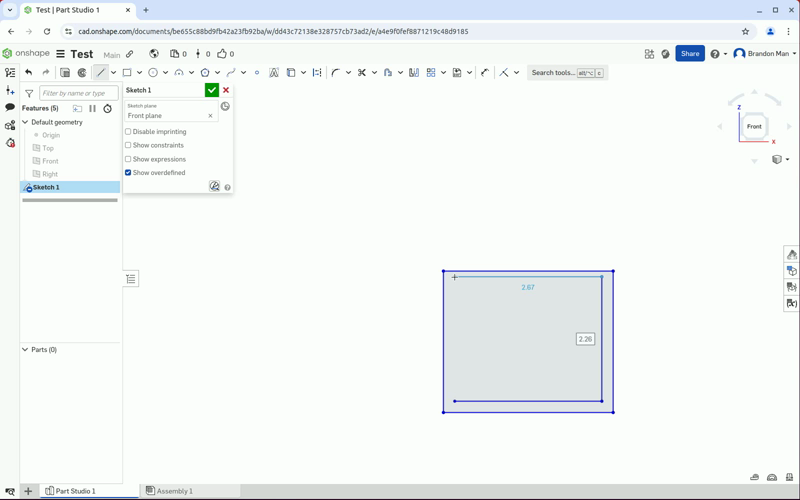
click(454, 276)
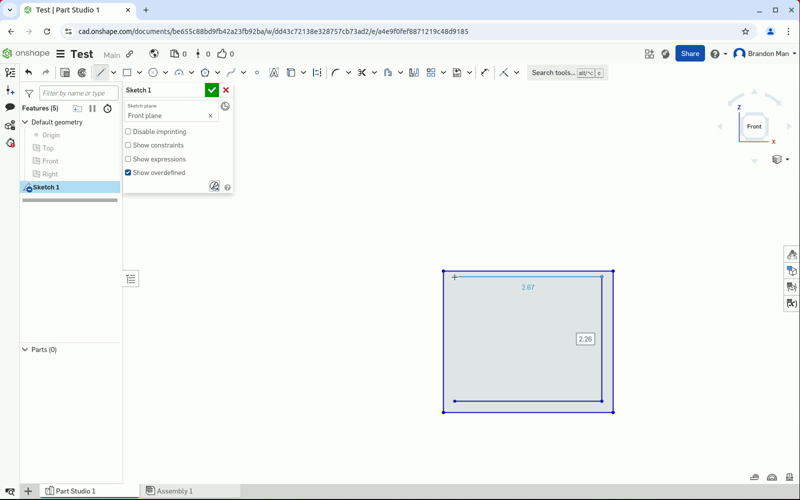
scroll(-6)
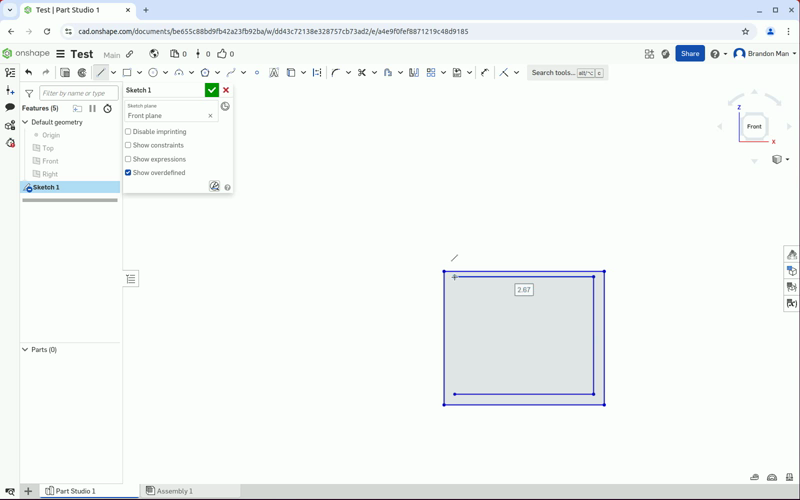
scroll(-6)
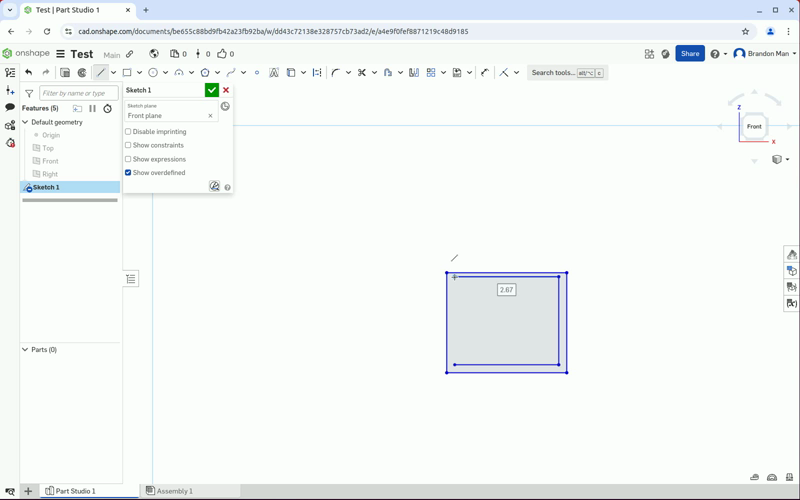
scroll(-6)
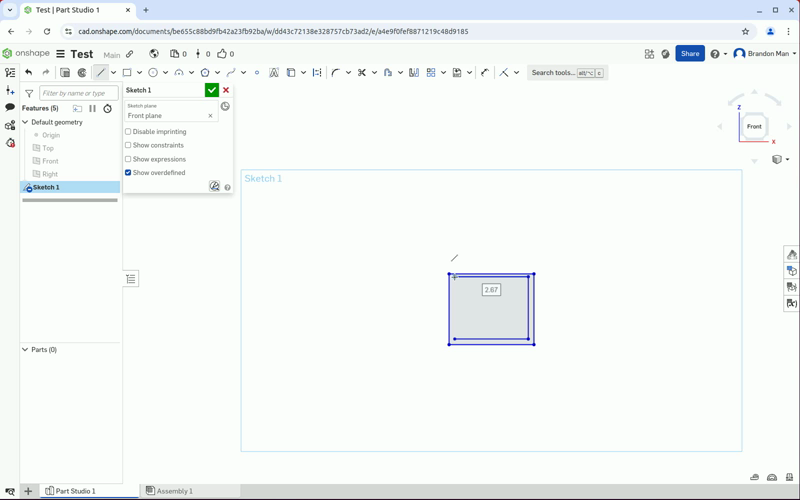
scroll(-6)
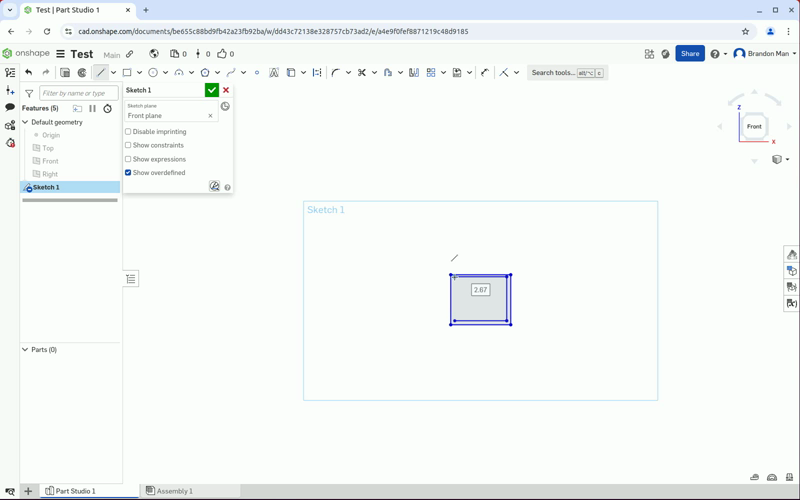
scroll(-6)
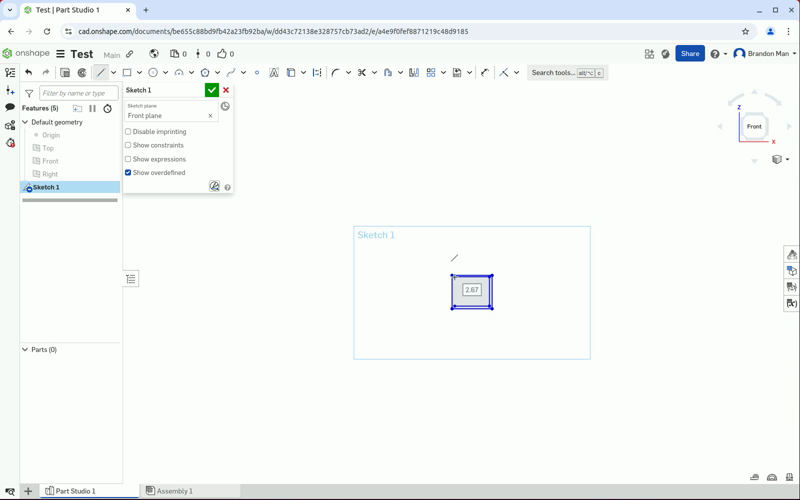
scroll(-6)
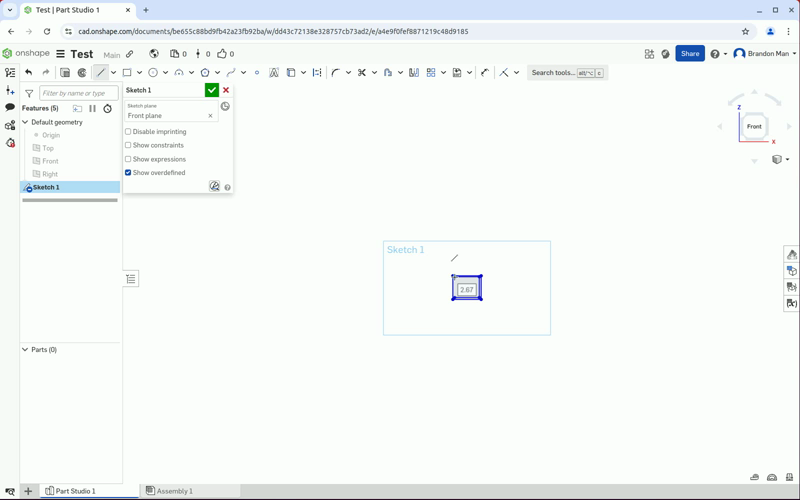
scroll(-6)
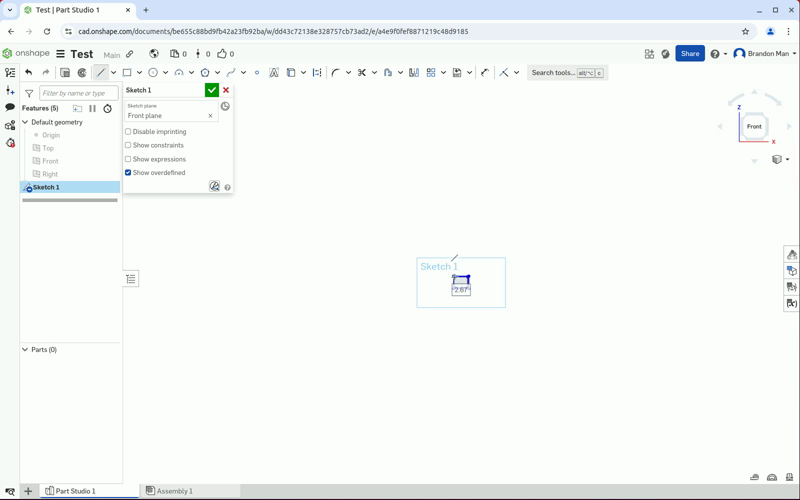
key_up(shift)
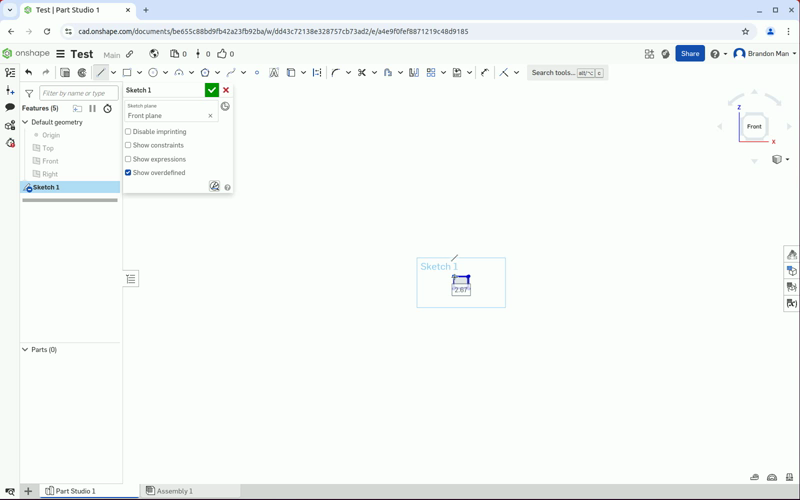
mouse_move(484, 276)
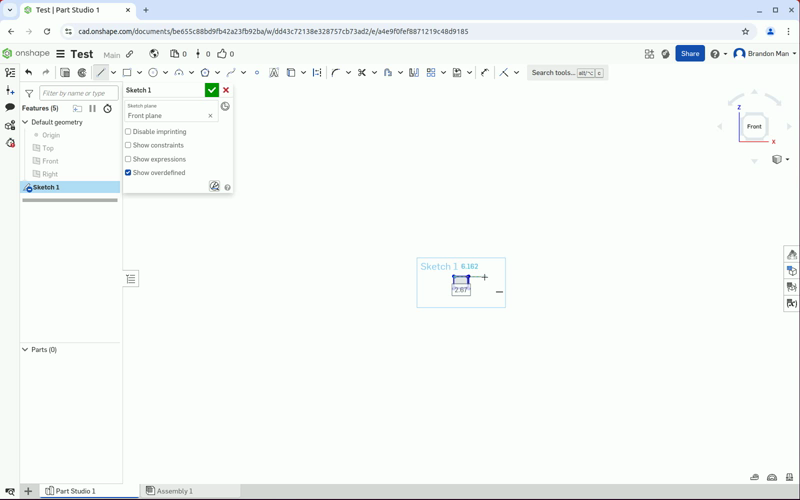
key_down(shift)
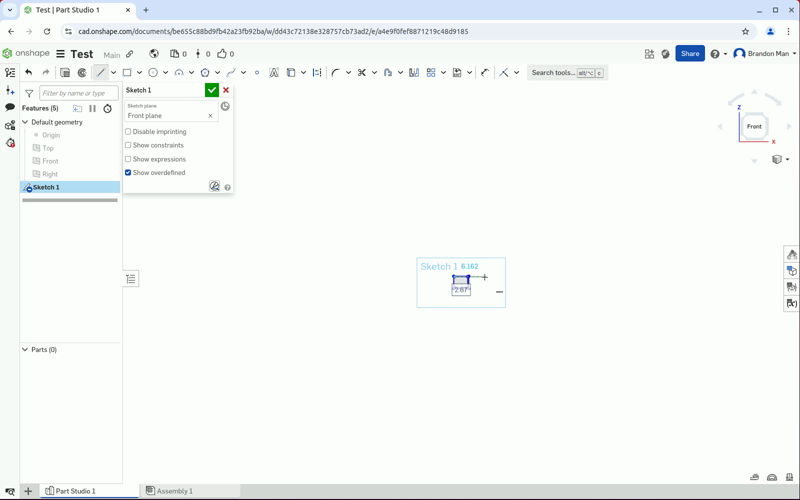
mouse_move(454, 287)
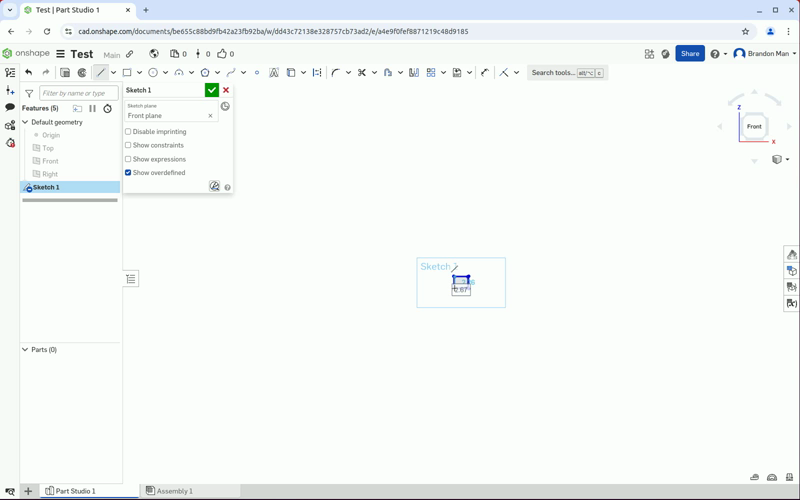
scroll(6)
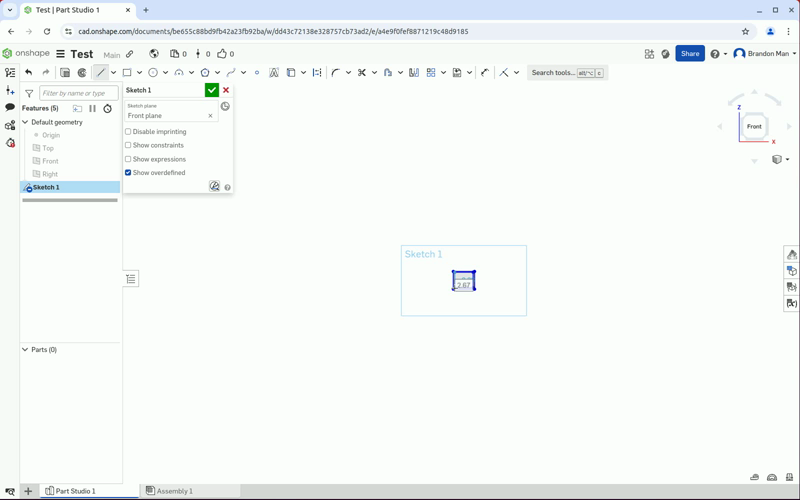
scroll(6)
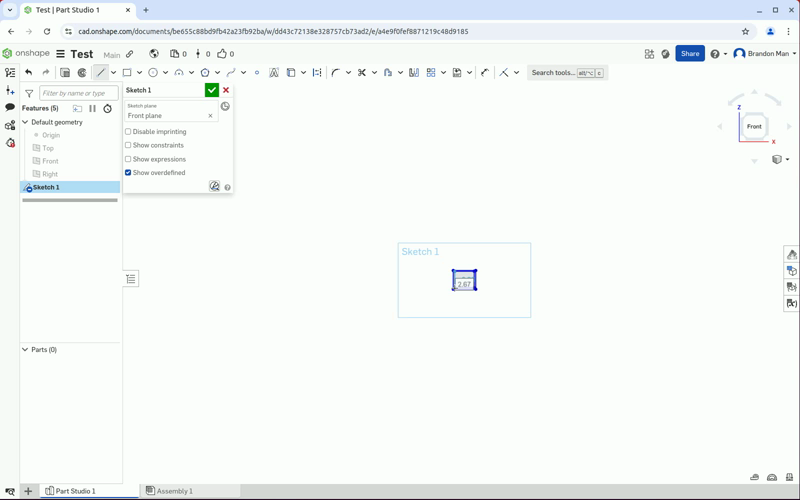
scroll(6)
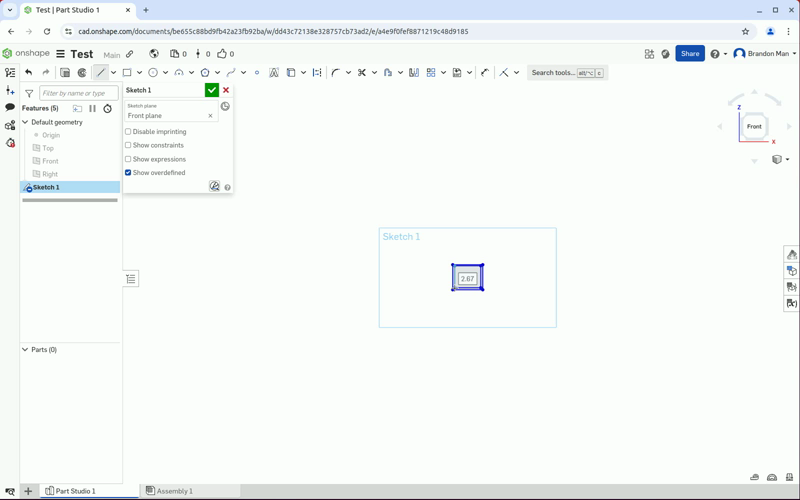
scroll(6)
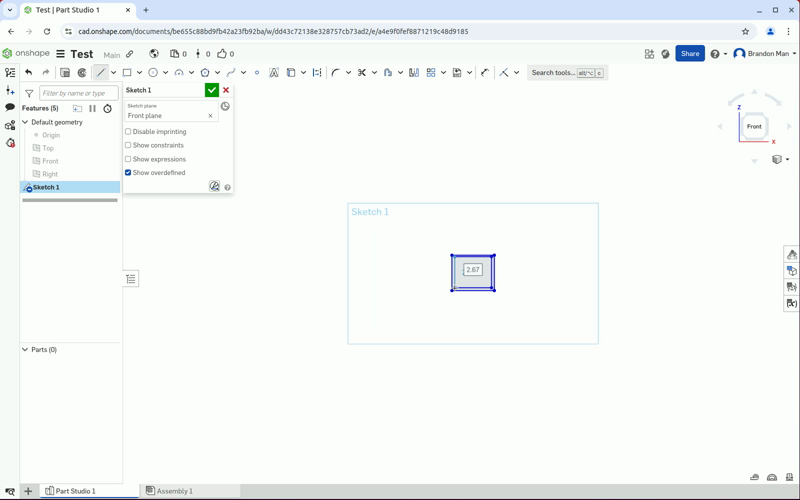
scroll(6)
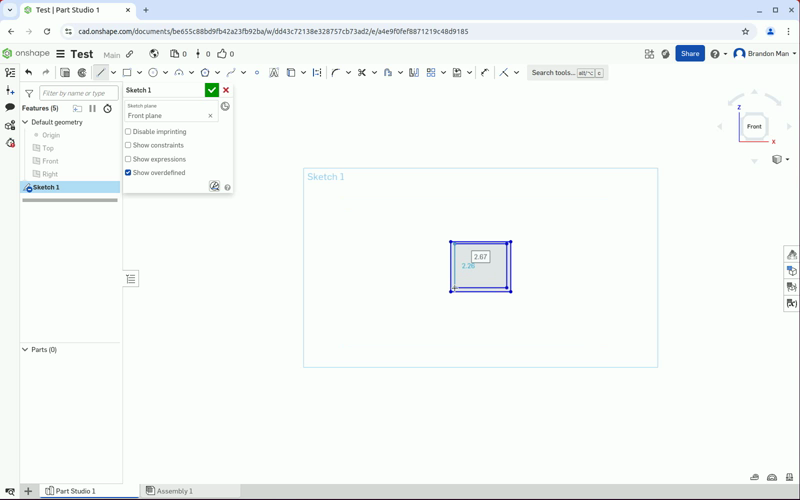
scroll(6)
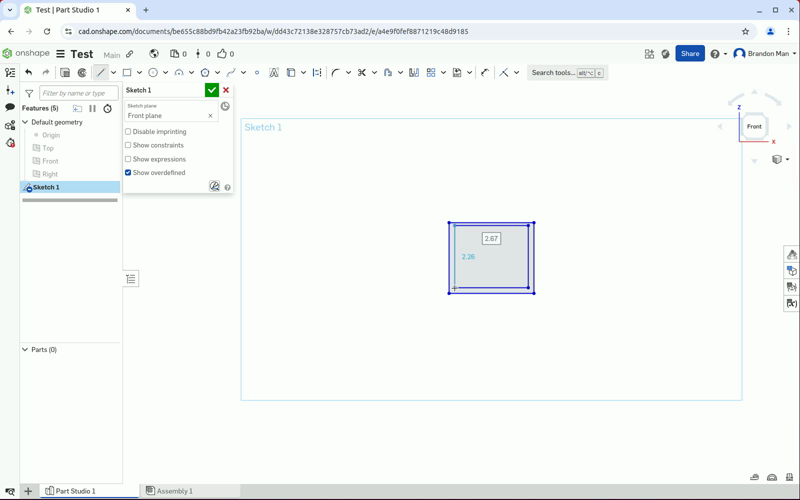
scroll(6)
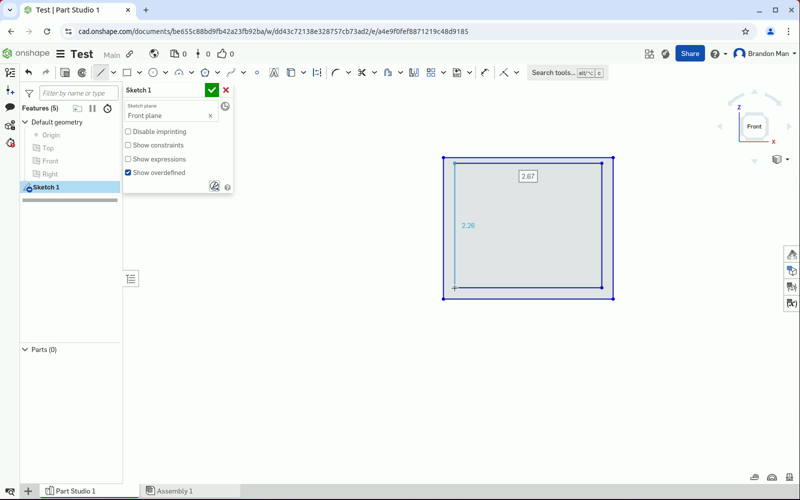
key_up(shift)
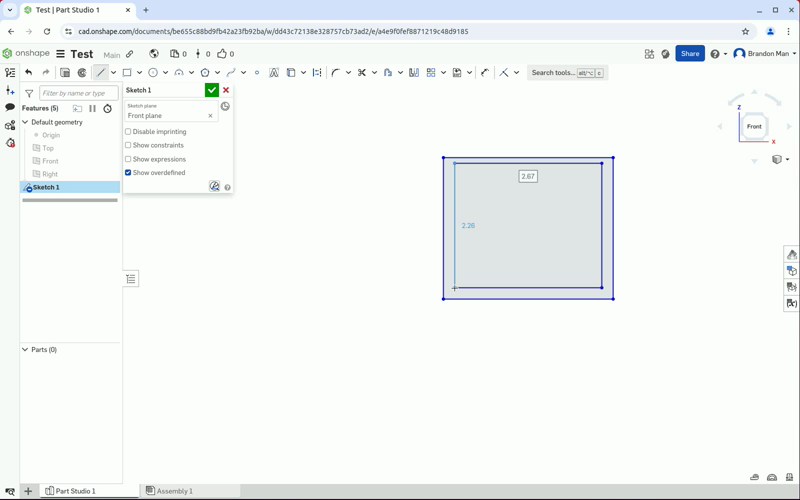
click(454, 287)
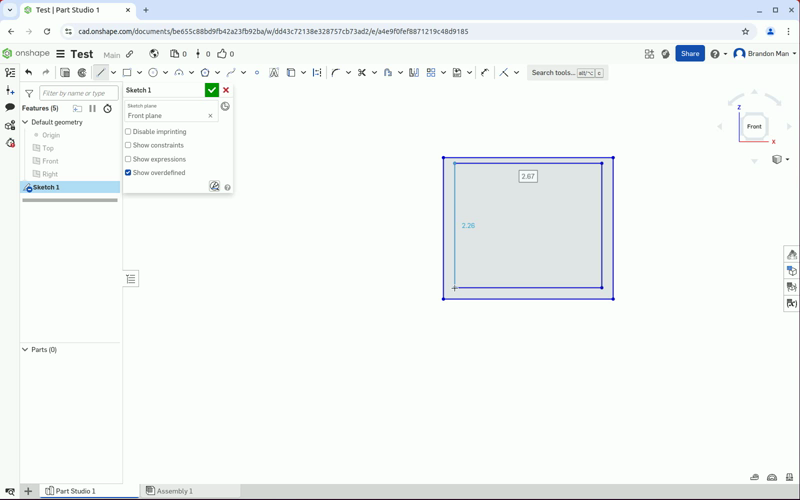
scroll(-6)
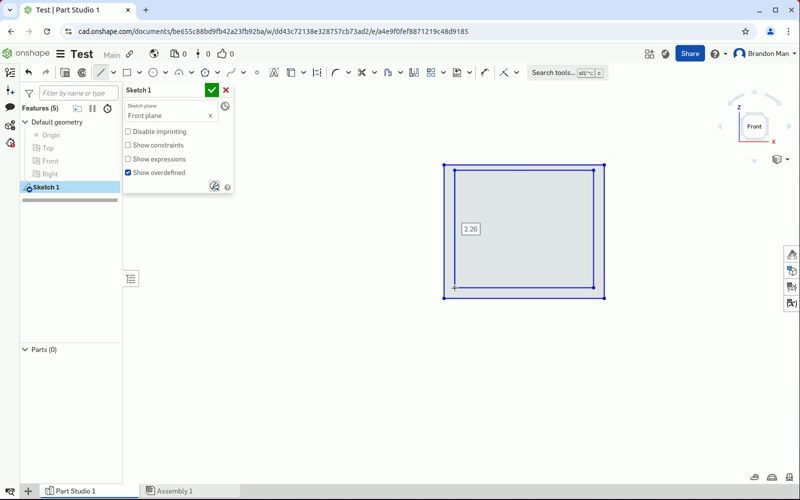
scroll(-6)
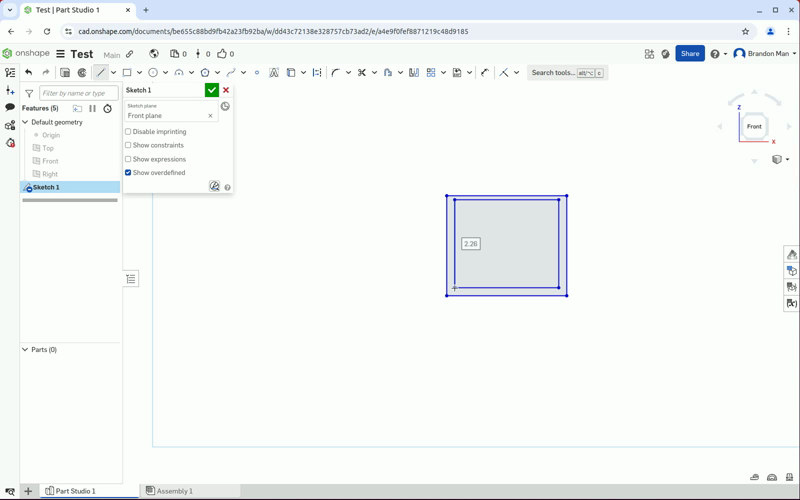
scroll(-6)
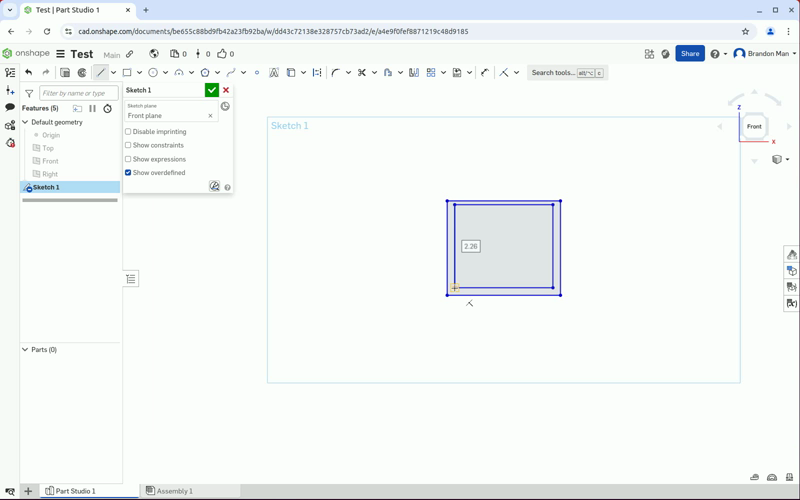
scroll(-6)
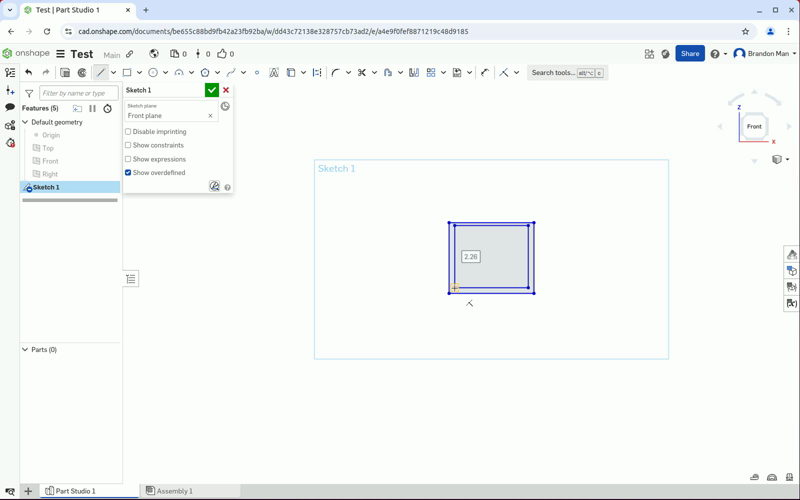
scroll(-6)
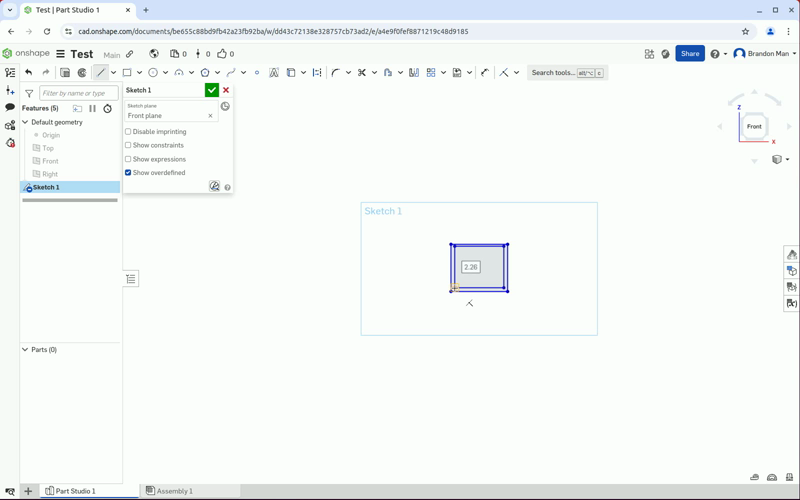
scroll(-6)
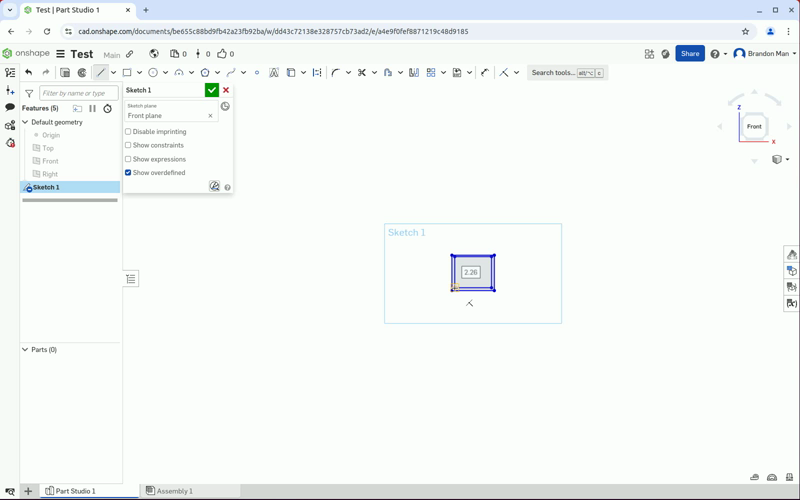
scroll(-6)
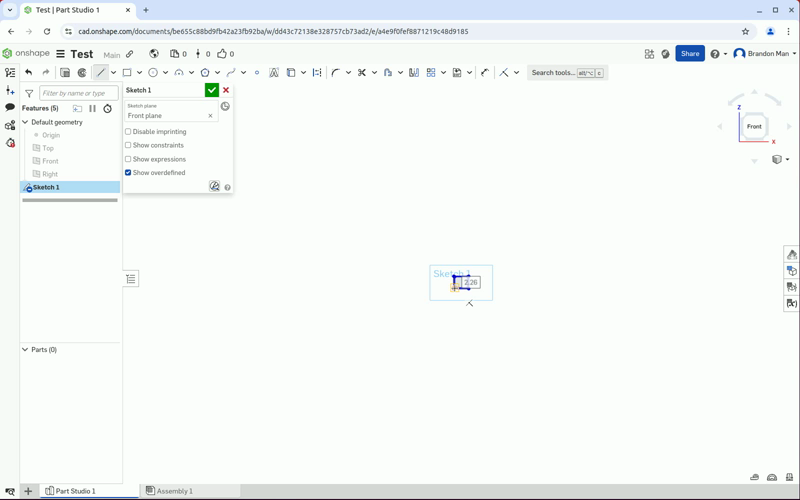
key(esc)
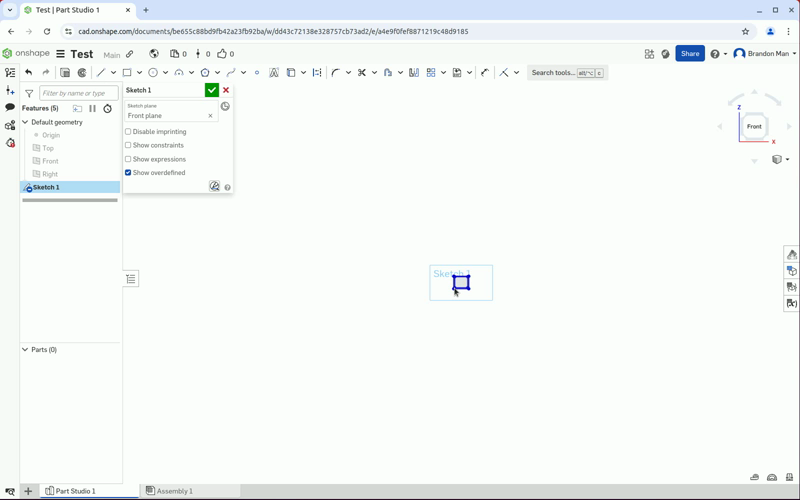
mouse_move(466, 276)
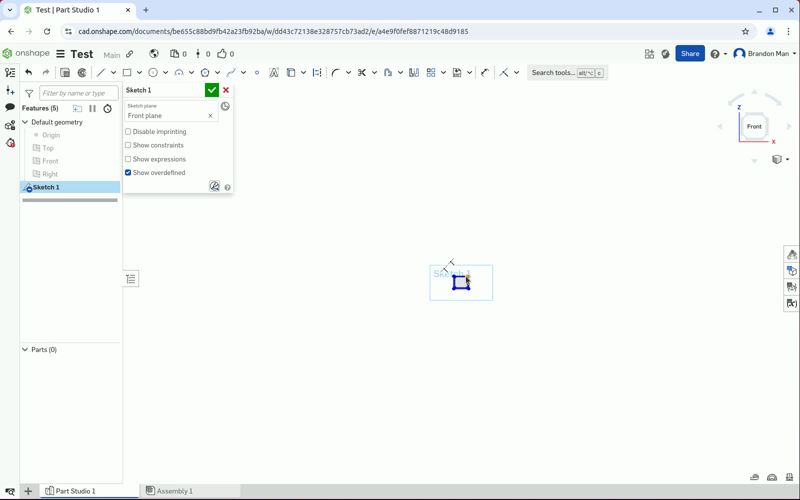
scroll(6)
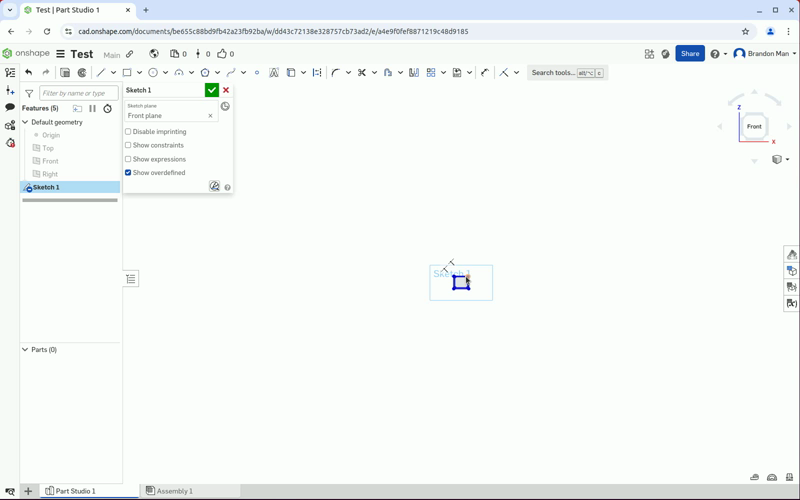
scroll(6)
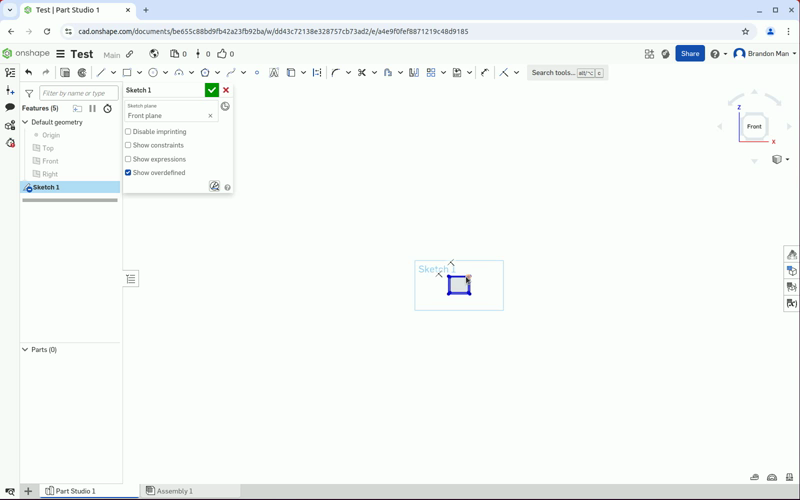
scroll(6)
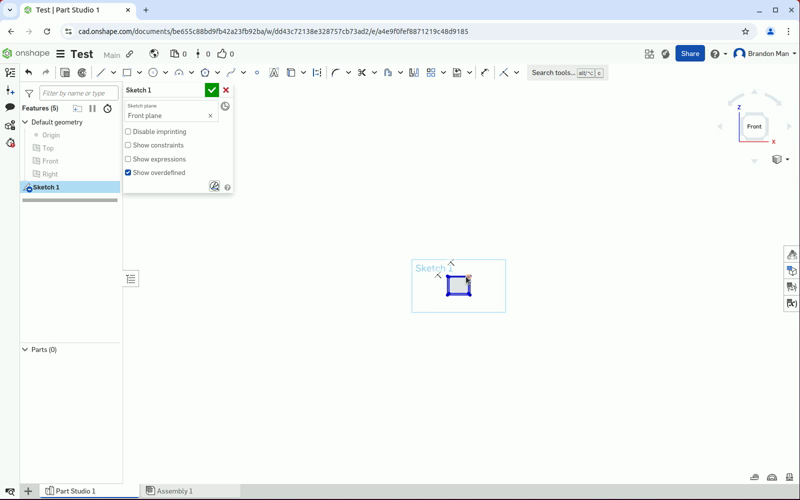
scroll(6)
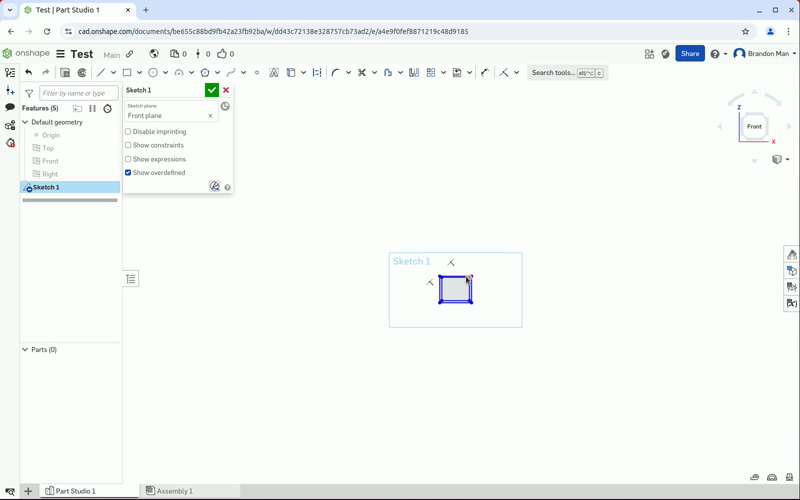
scroll(6)
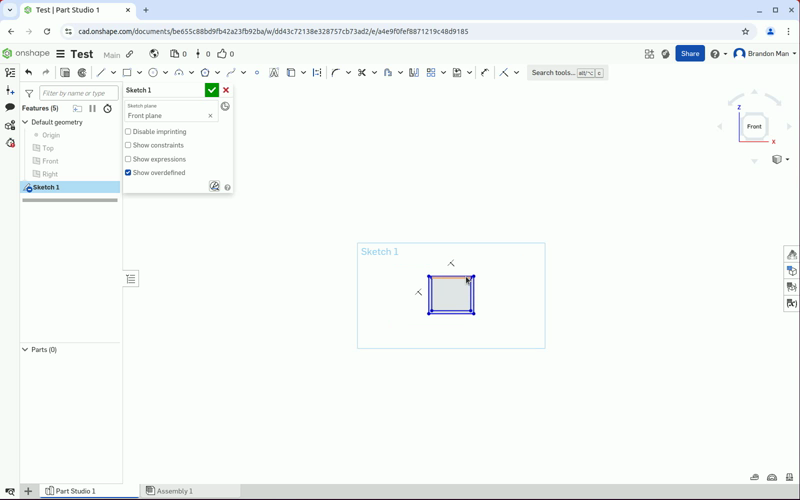
scroll(6)
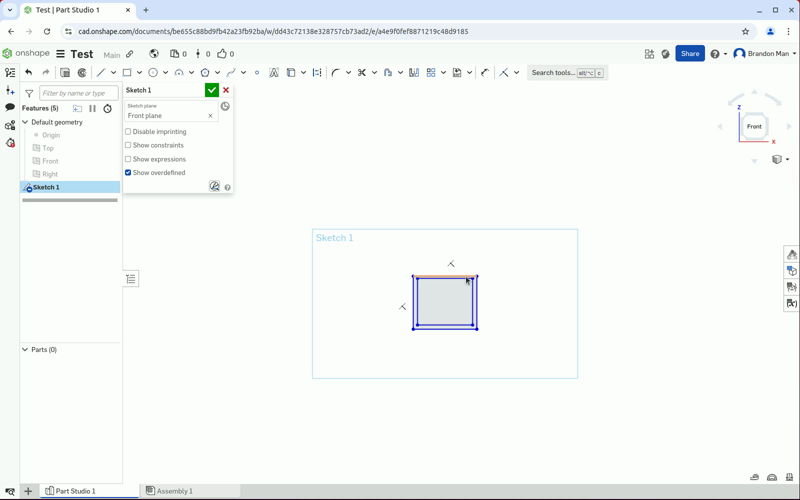
scroll(6)
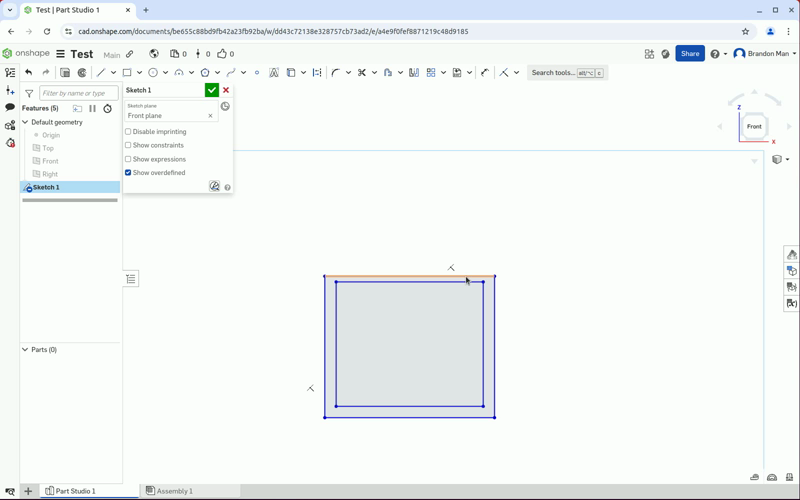
click(466, 276)
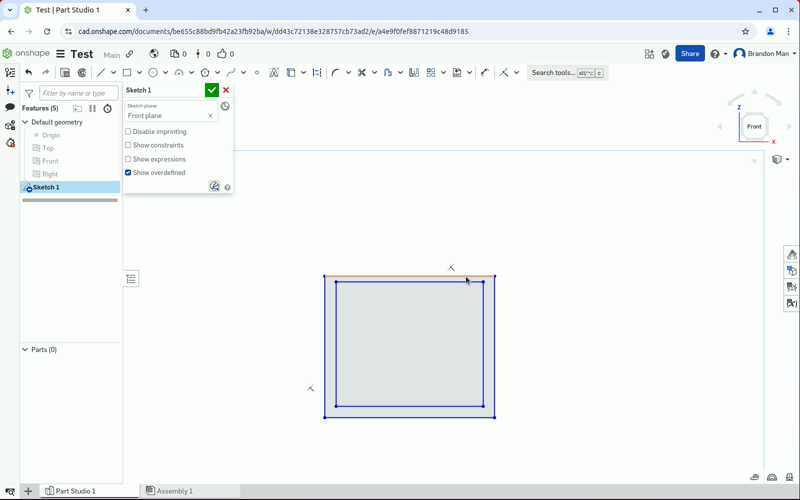
scroll(-6)
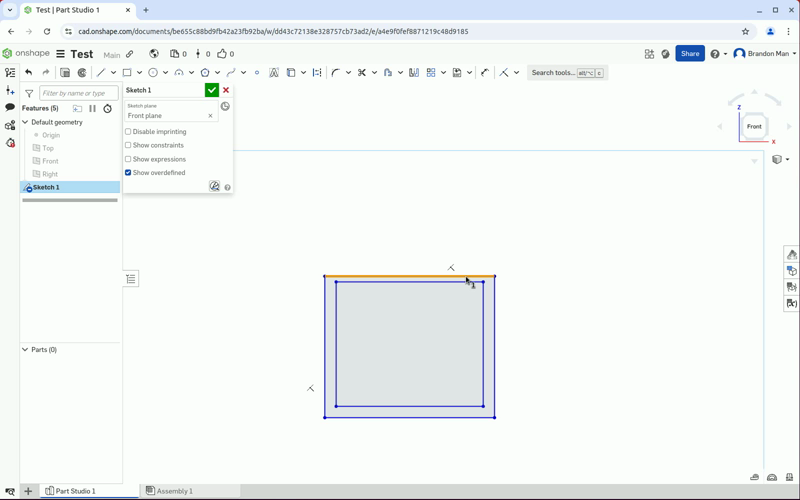
scroll(-6)
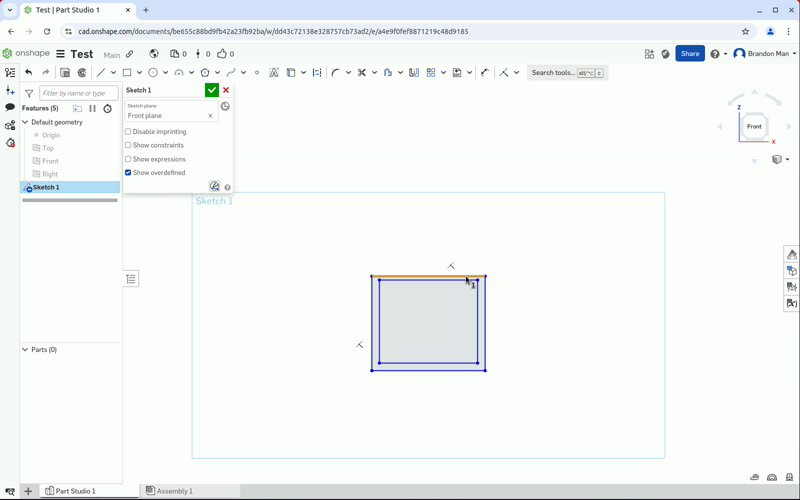
scroll(-6)
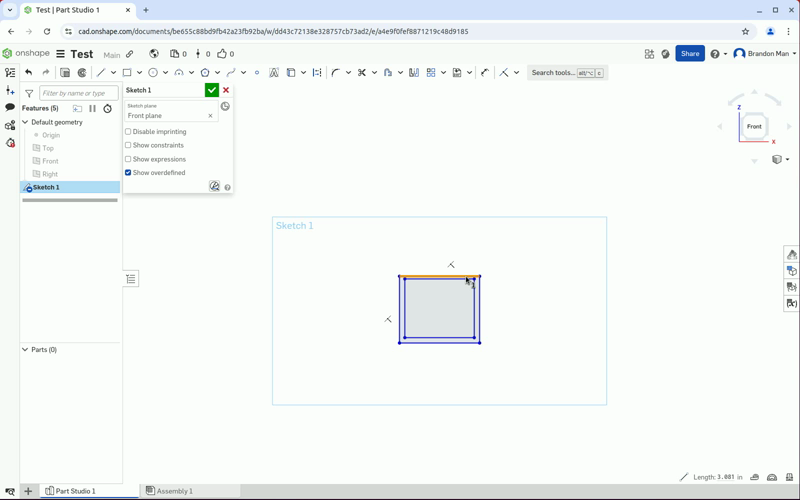
scroll(-6)
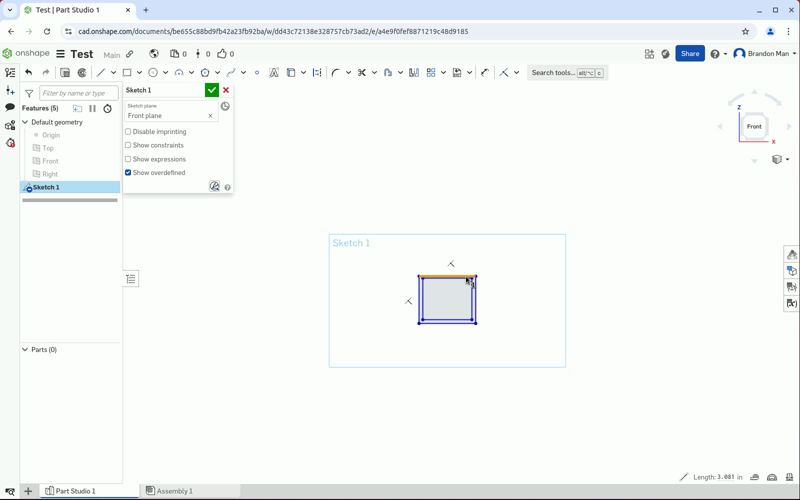
scroll(-6)
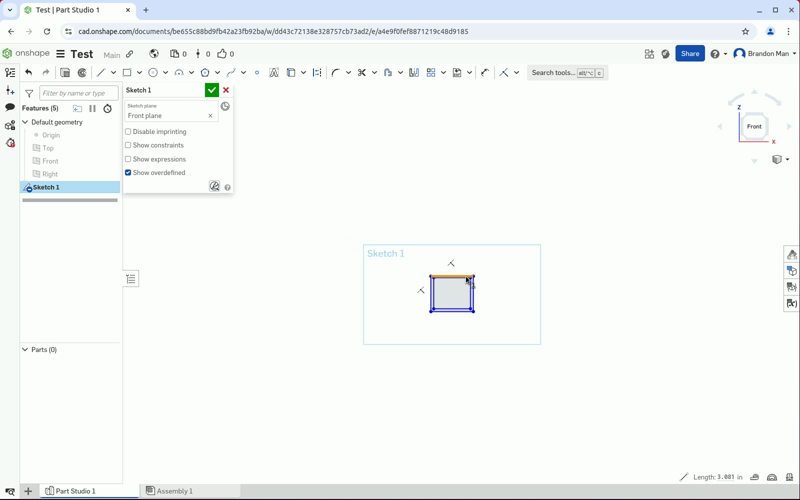
scroll(-6)
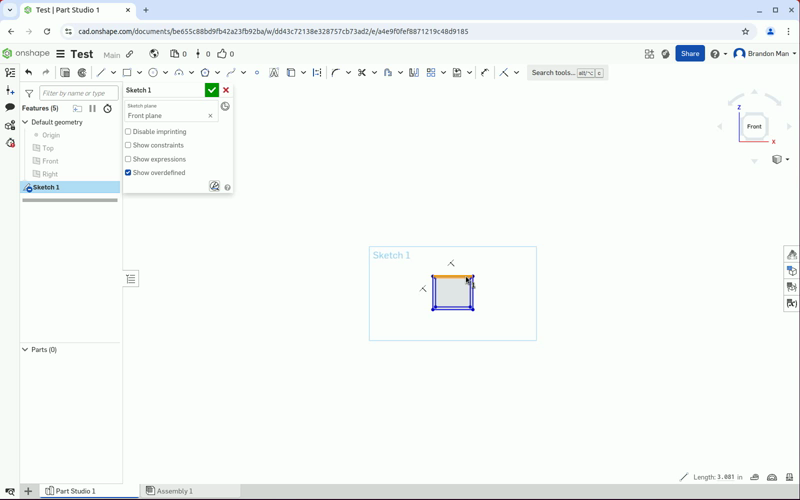
scroll(-6)
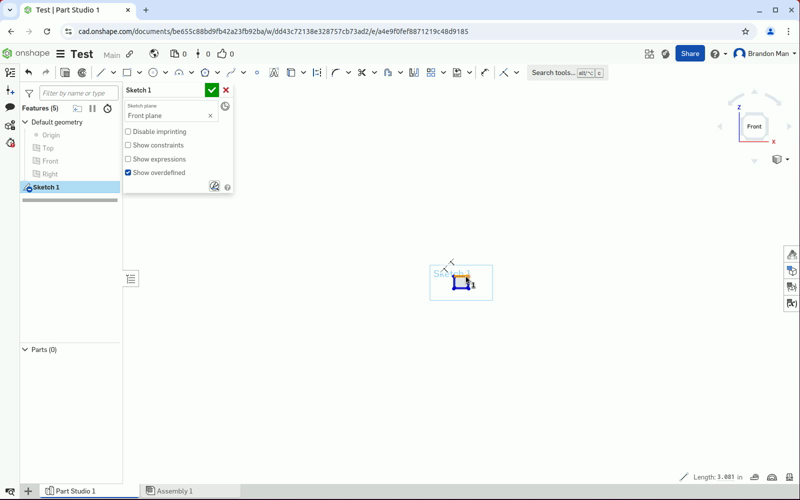
mouse_move(73, 352)
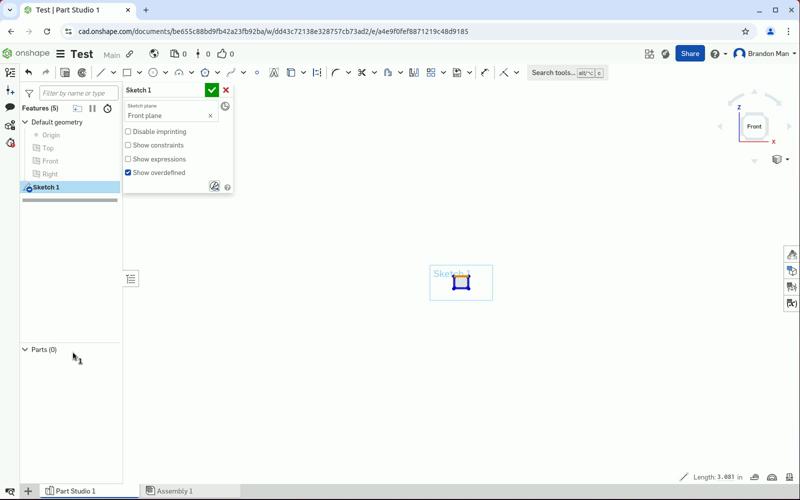
key(shift+y)
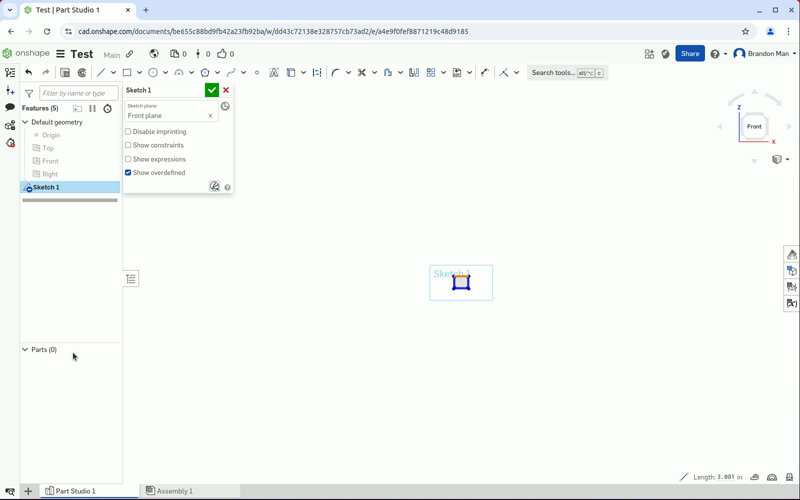
key(shift+e)
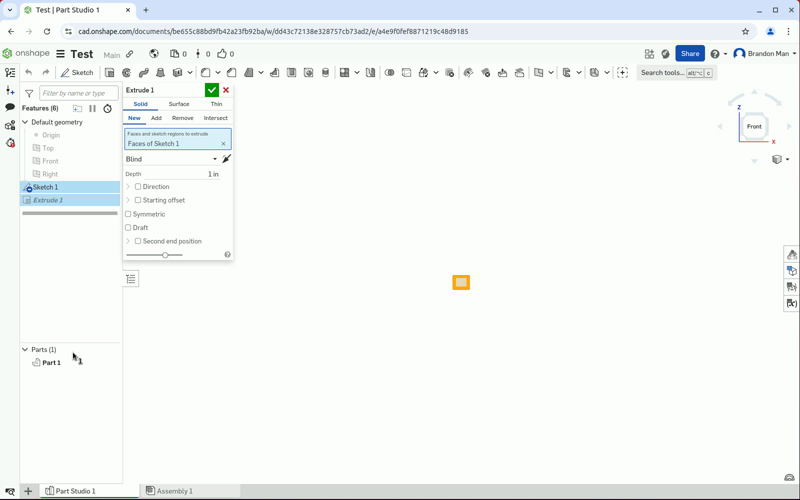
mouse_move(143, 106)
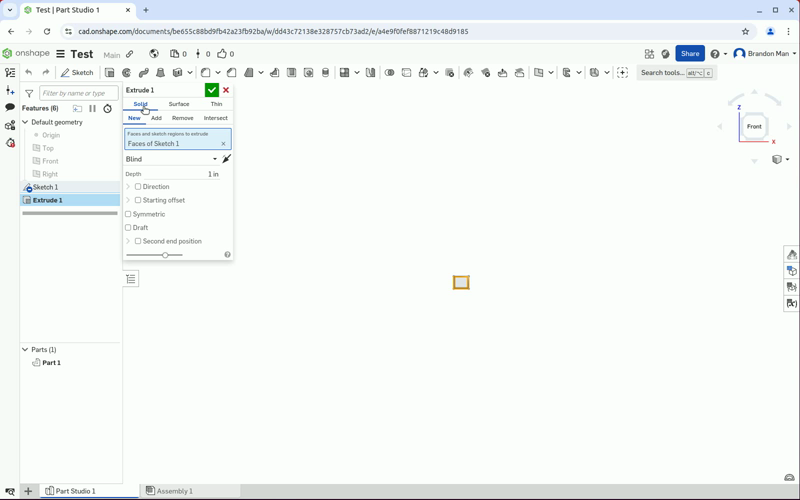
click(143, 106)
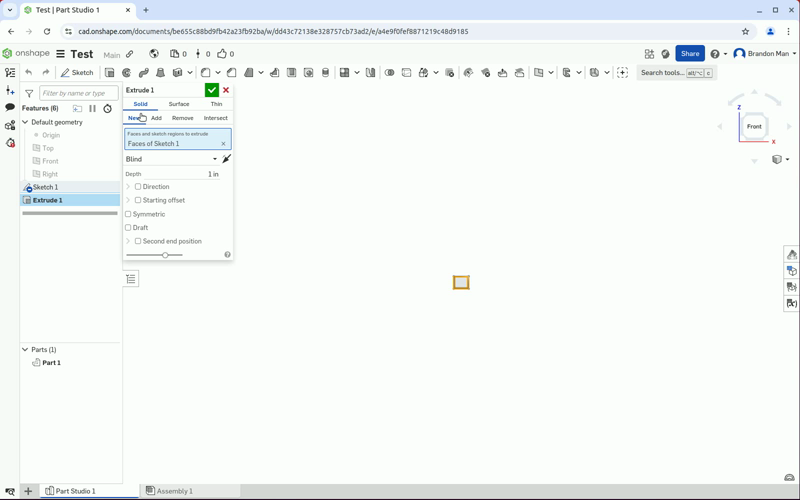
mouse_move(137, 120)
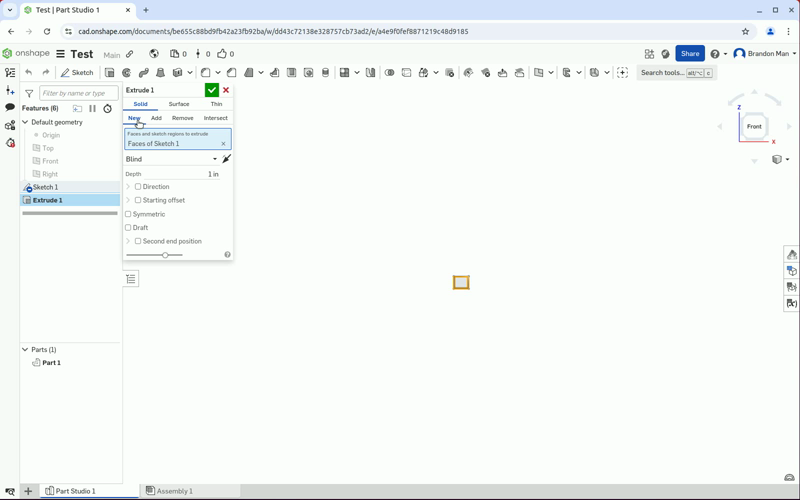
click(137, 120)
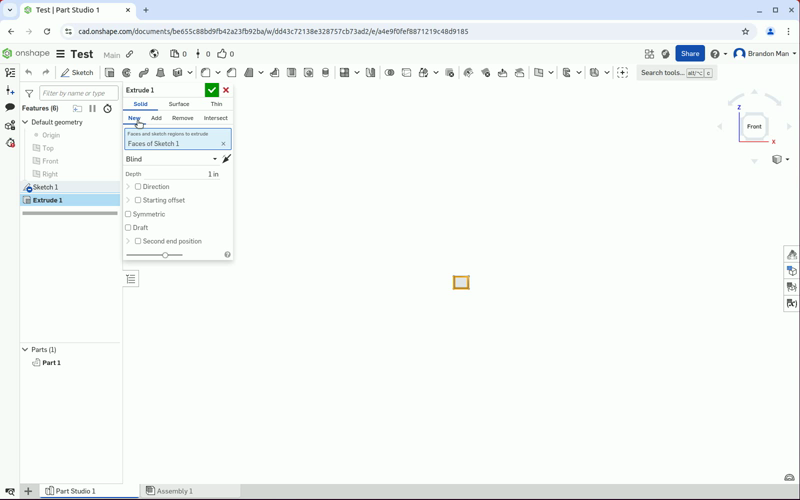
key(tab, 4)
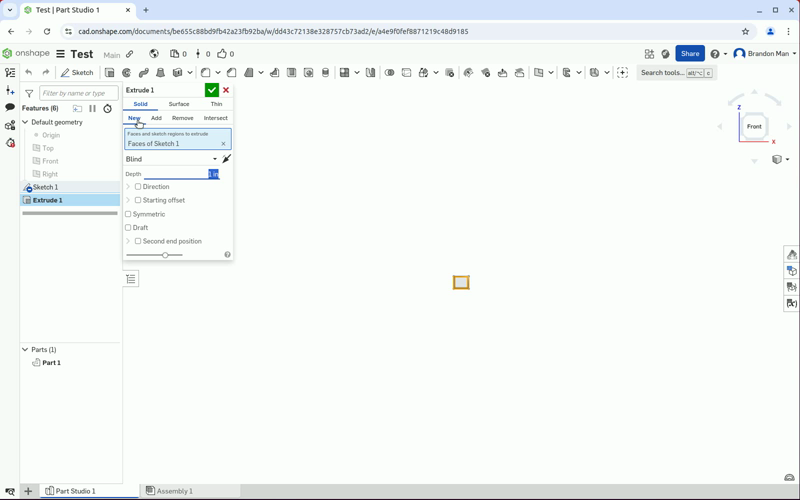
text(21.905)
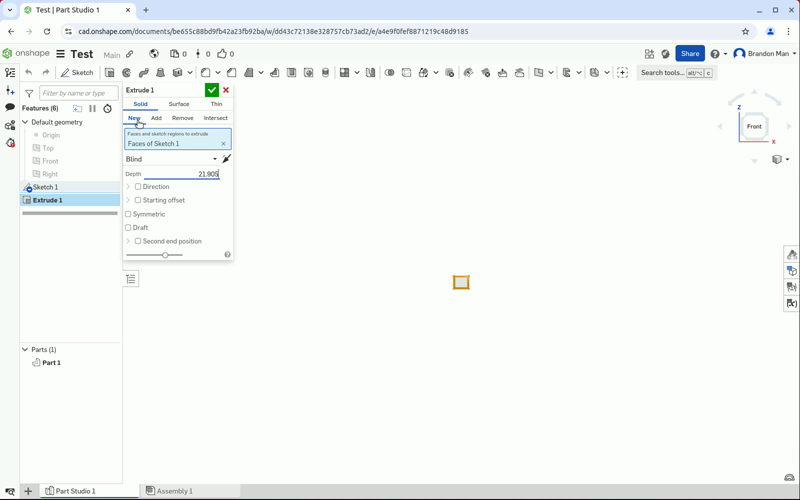
key(enter)
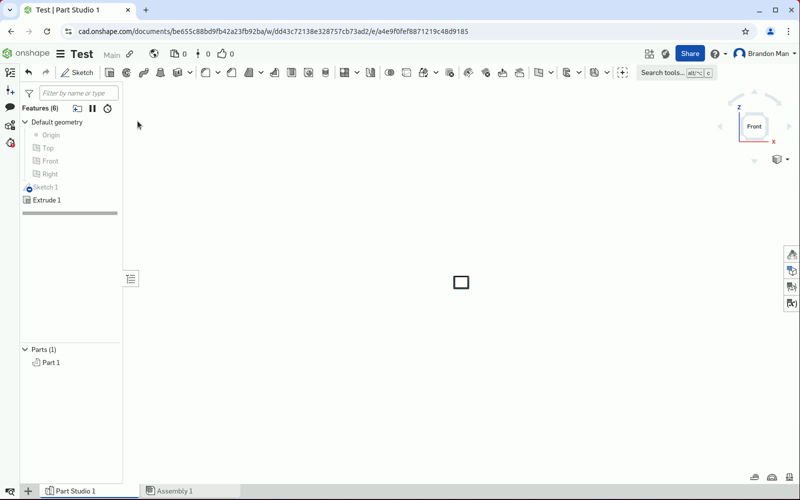
key(shift+h)
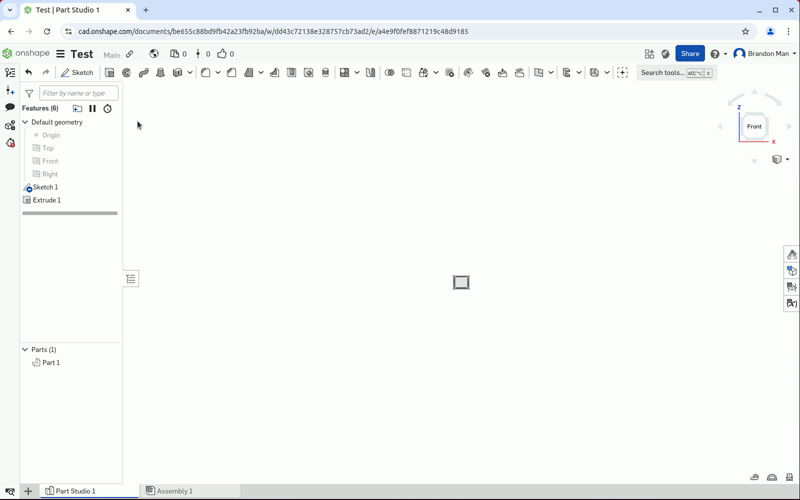
key(shift+h)
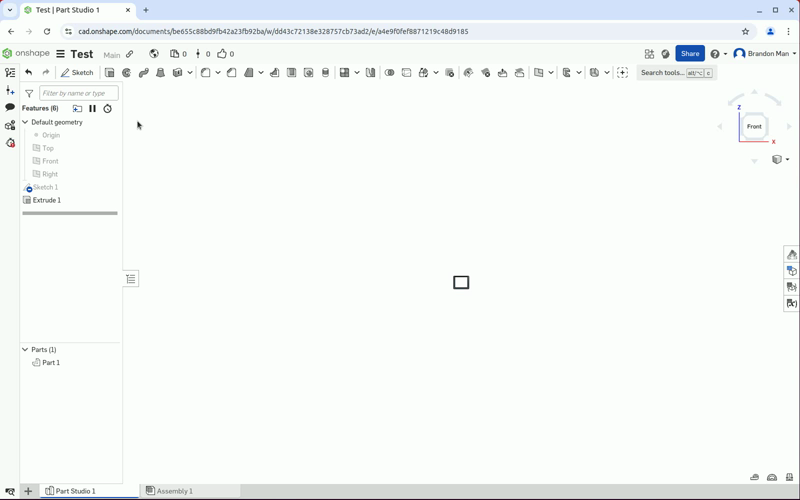
mouse_move(73, 189)
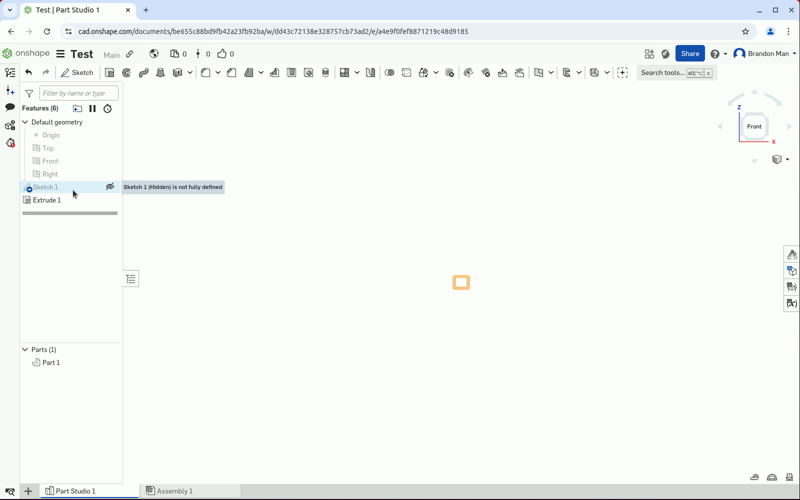
click(73, 189)
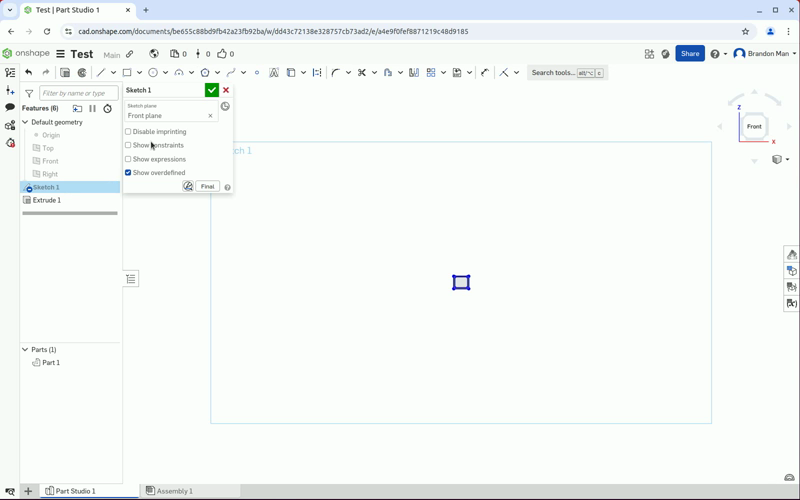
mouse_move(229, 92)
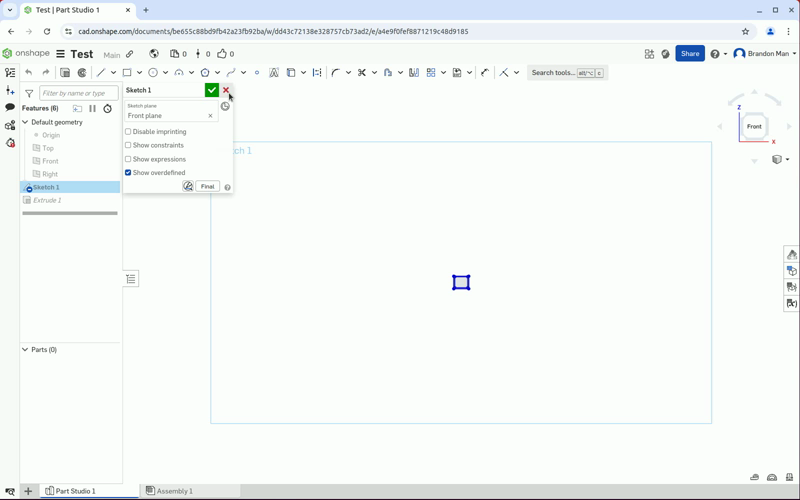
click(229, 92)
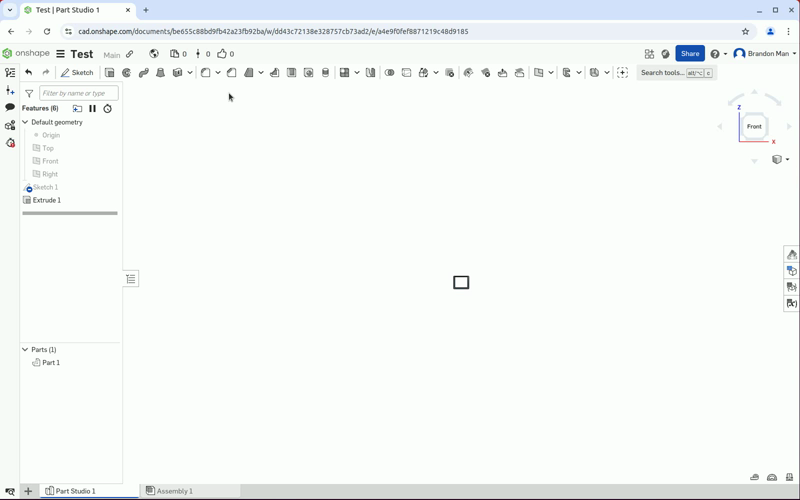
mouse_move(73, 352)
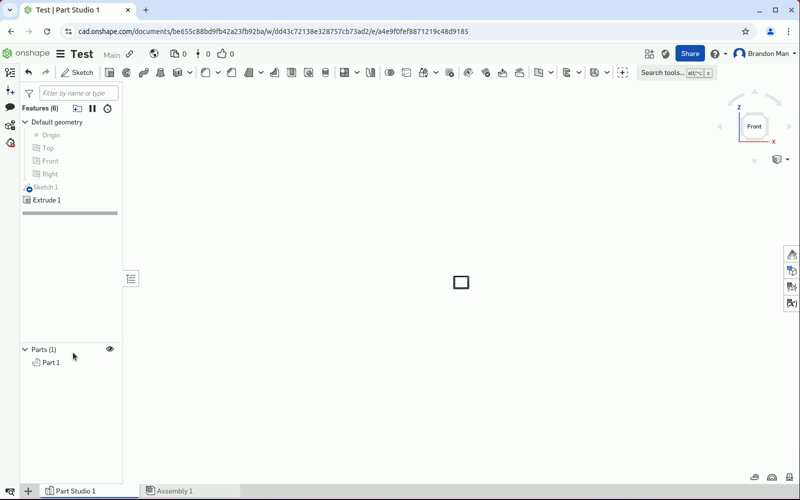
key(y)
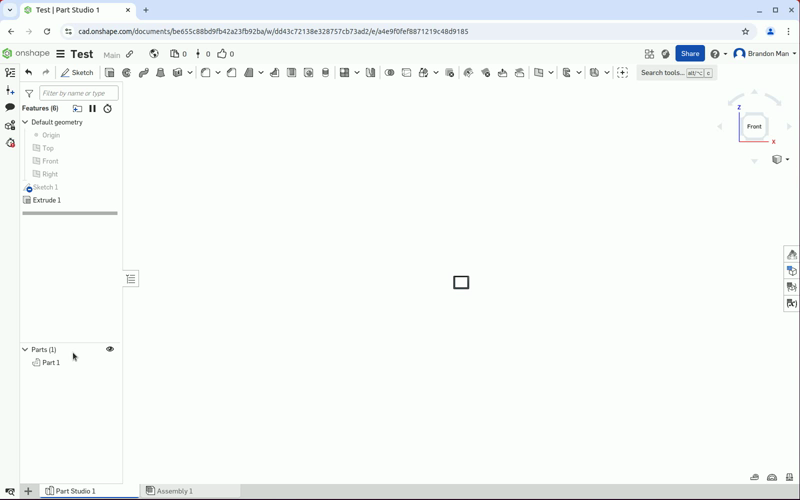
key(shift+p)
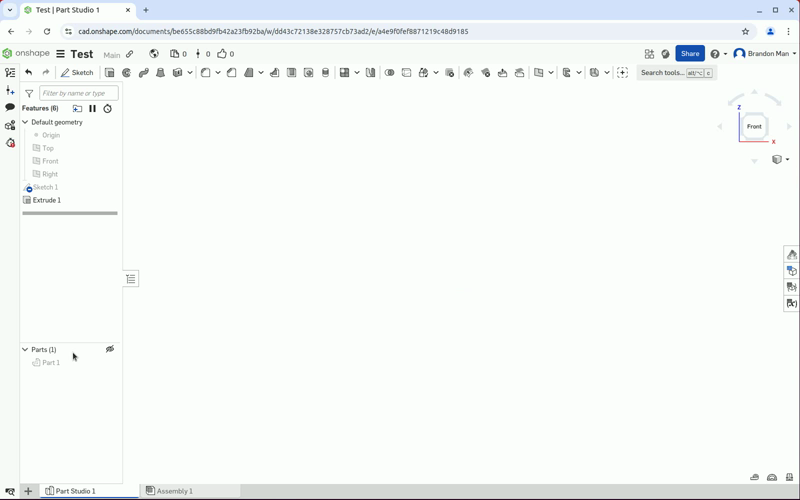
key(space)
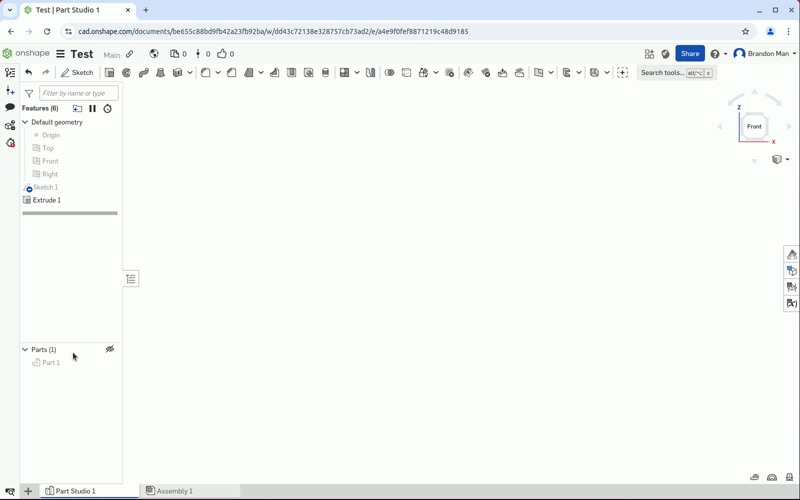
key_down(shift)
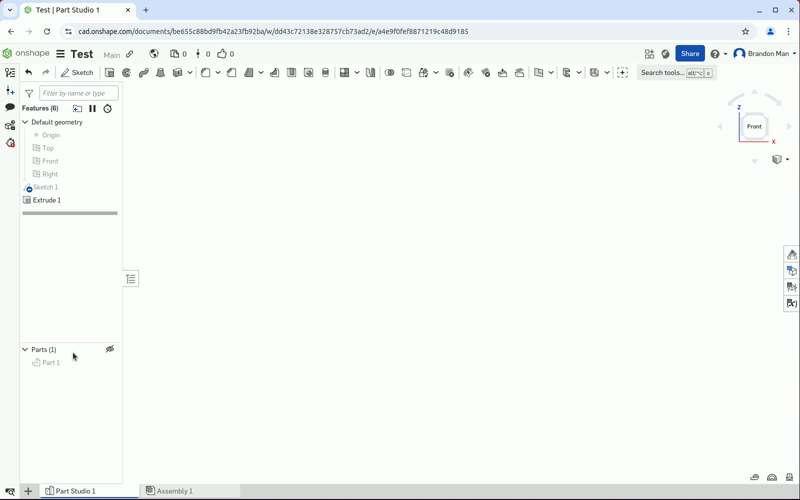
key(down)
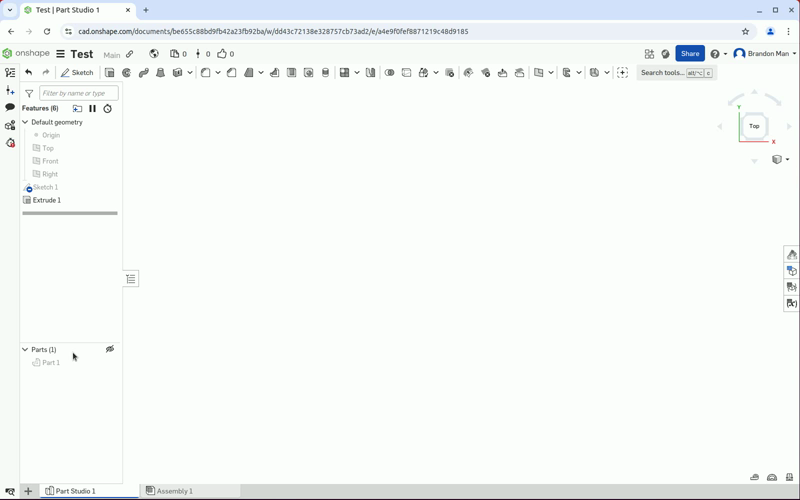
key_up(shift)
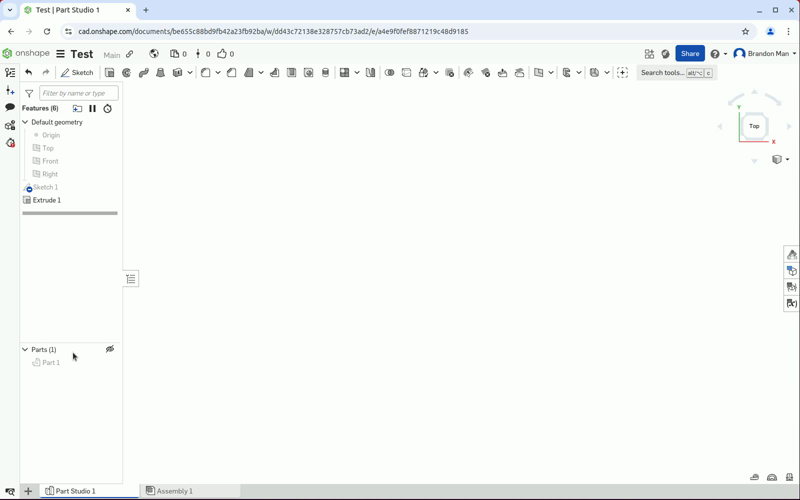
mouse_move(73, 352)
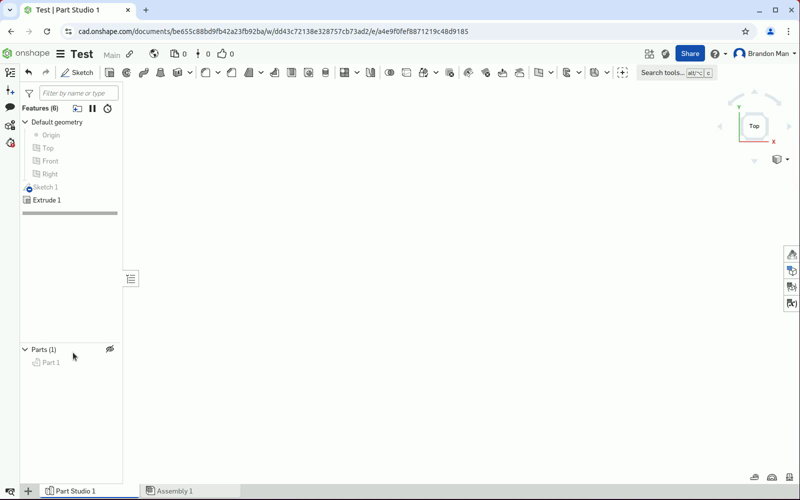
key(shift+y)
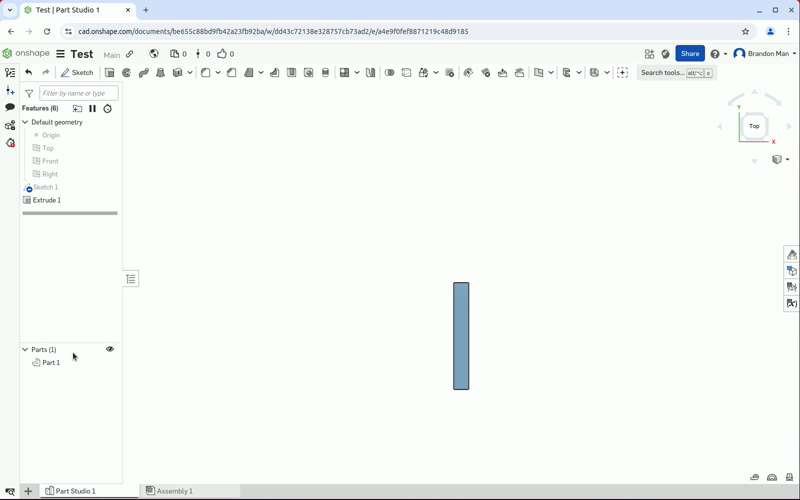
mouse_move(541, 75)
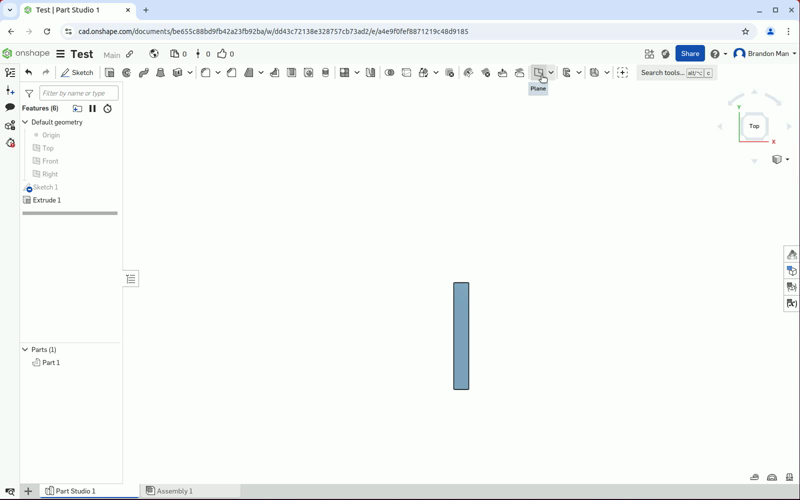
click(541, 75)
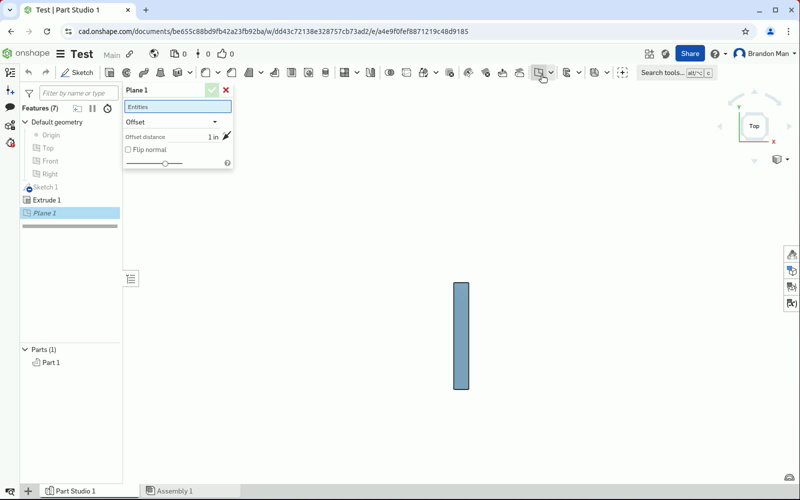
mouse_move(73, 150)
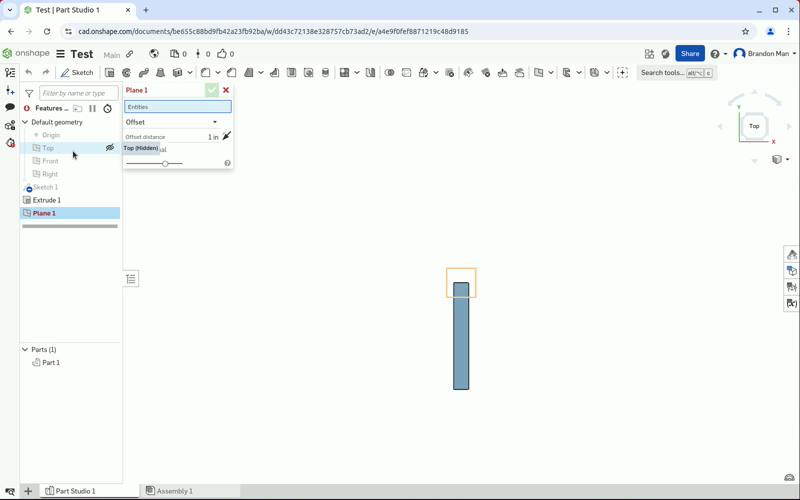
click(73, 150)
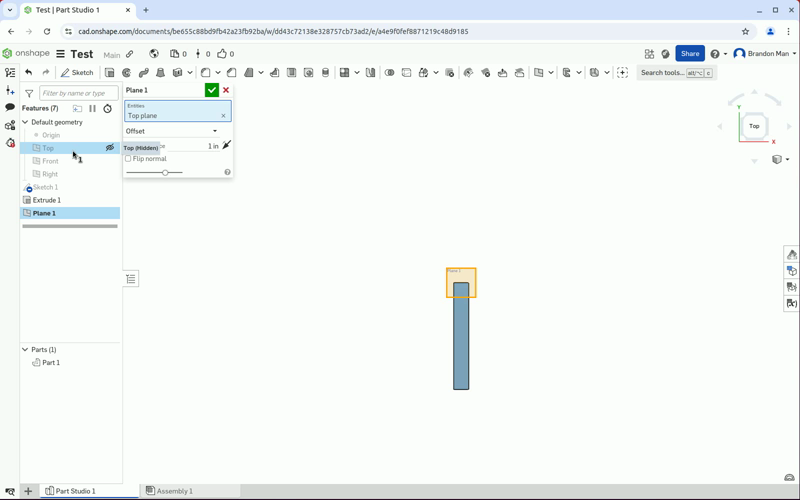
key(tab, 2)
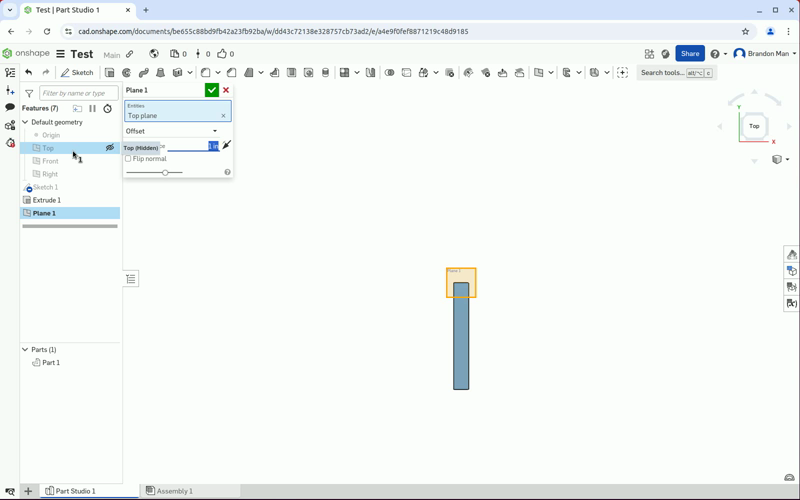
text(1.202)
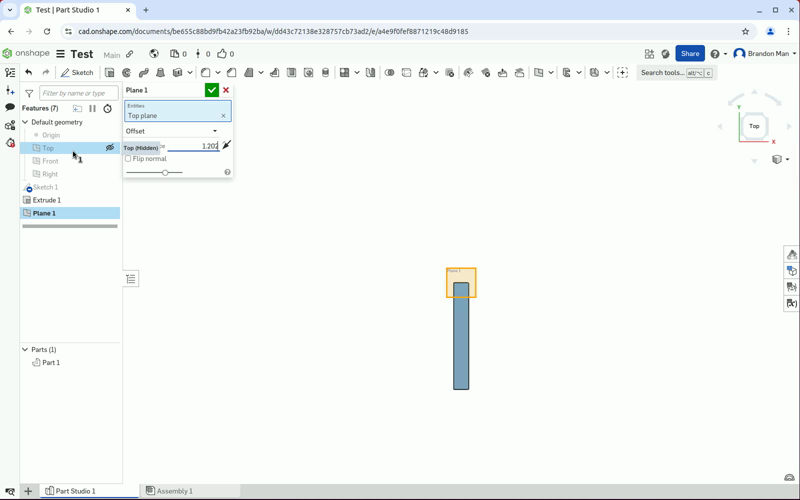
key(enter, 2)
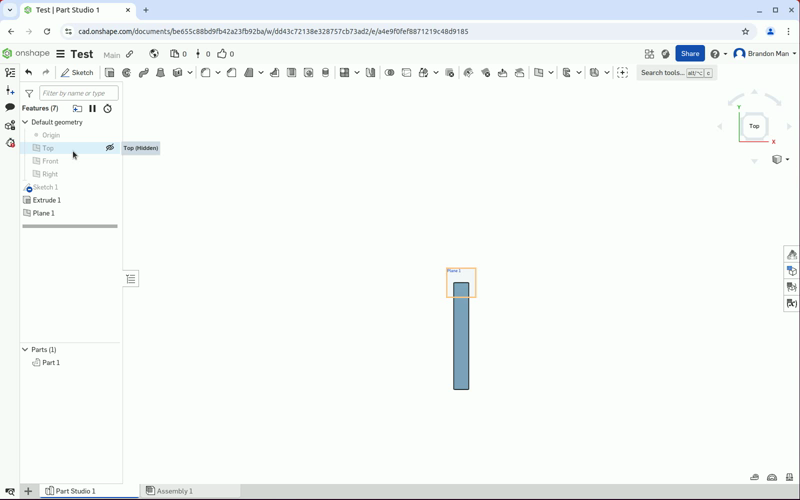
key(shift+s)
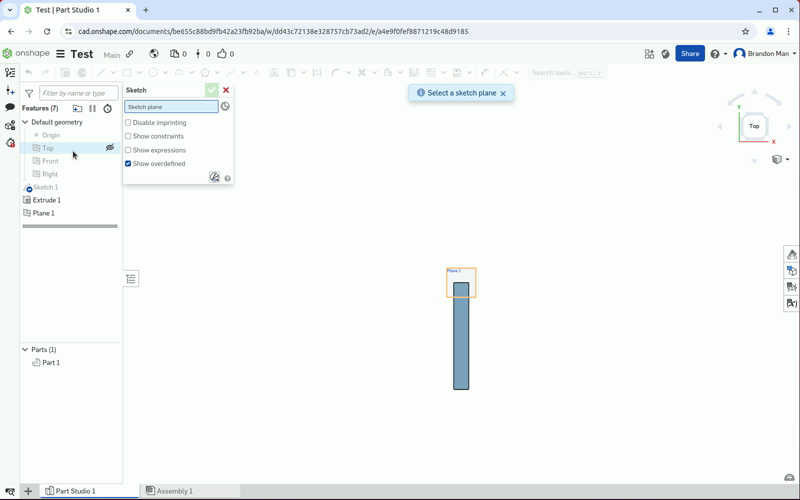
mouse_move(73, 215)
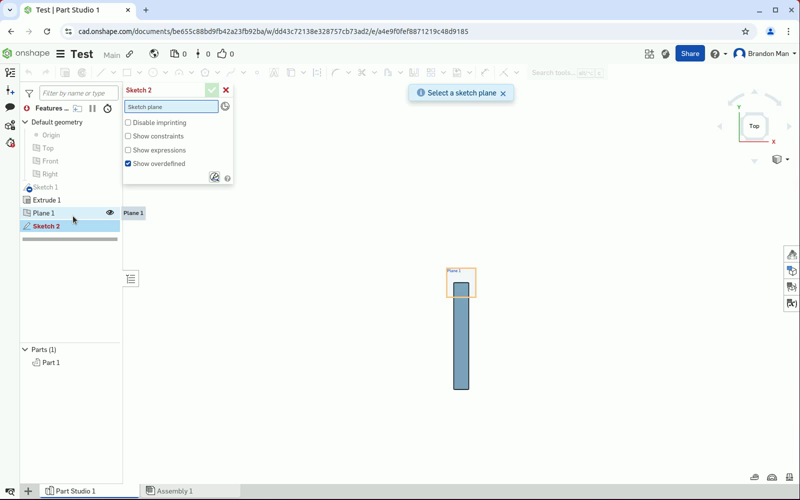
click(73, 215)
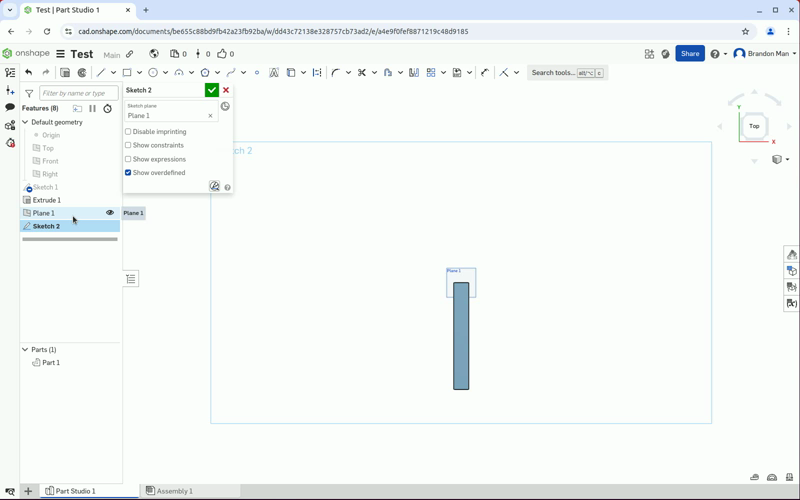
mouse_move(73, 352)
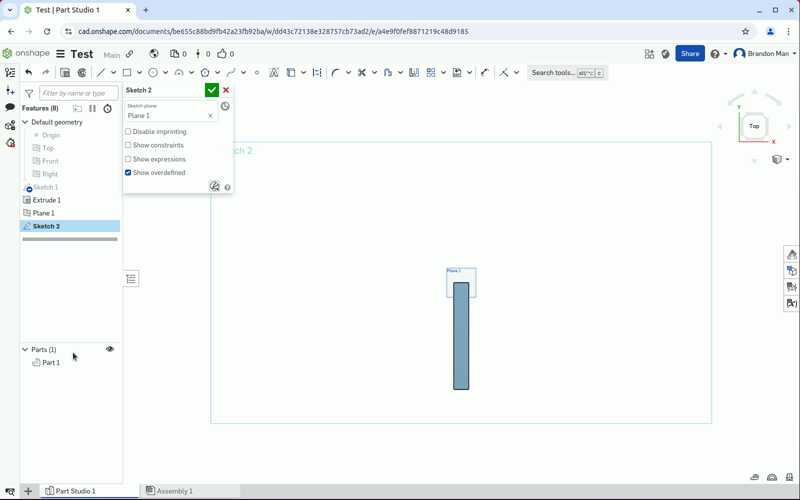
key(y)
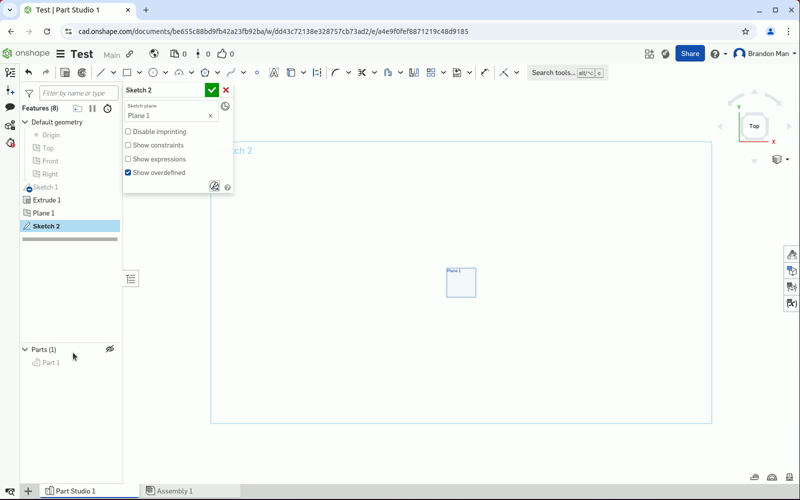
key(l)
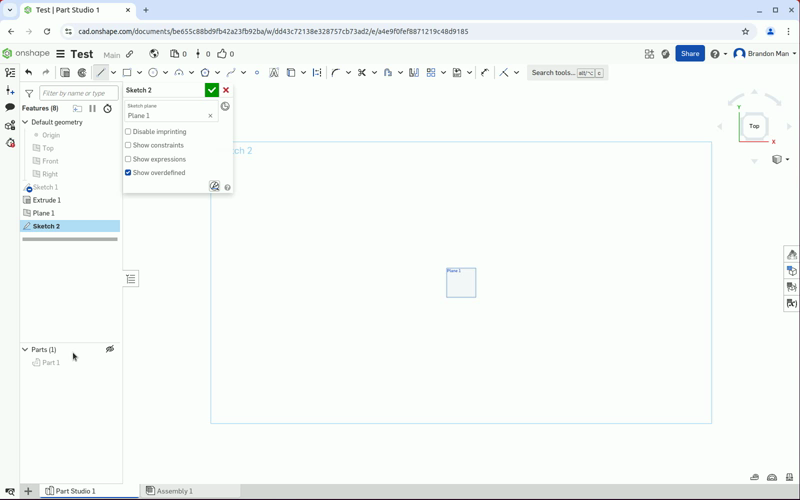
key_down(shift)
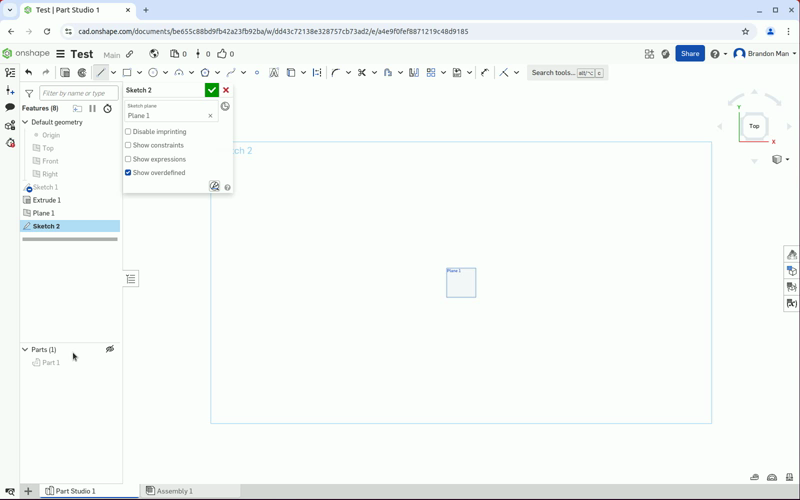
mouse_move(453, 389)
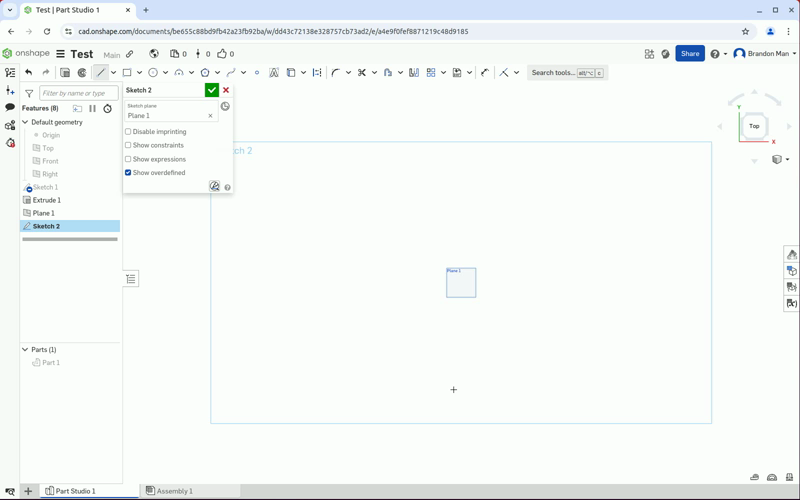
click(453, 389)
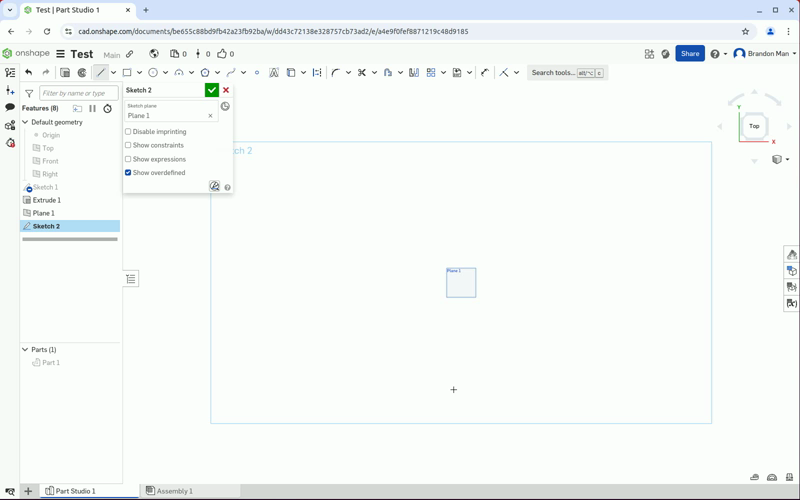
key_up(shift)
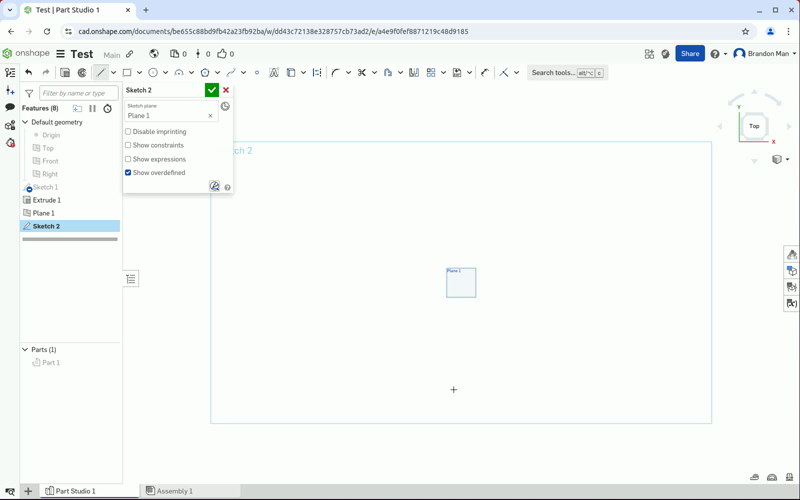
key_down(shift)
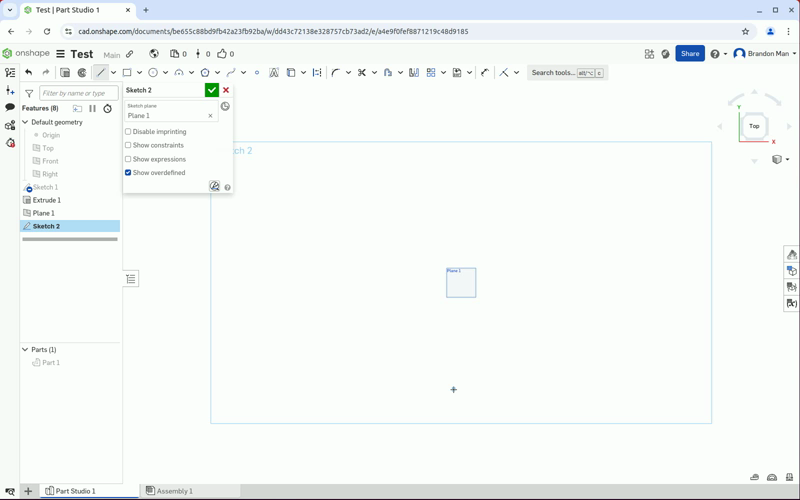
mouse_move(483, 389)
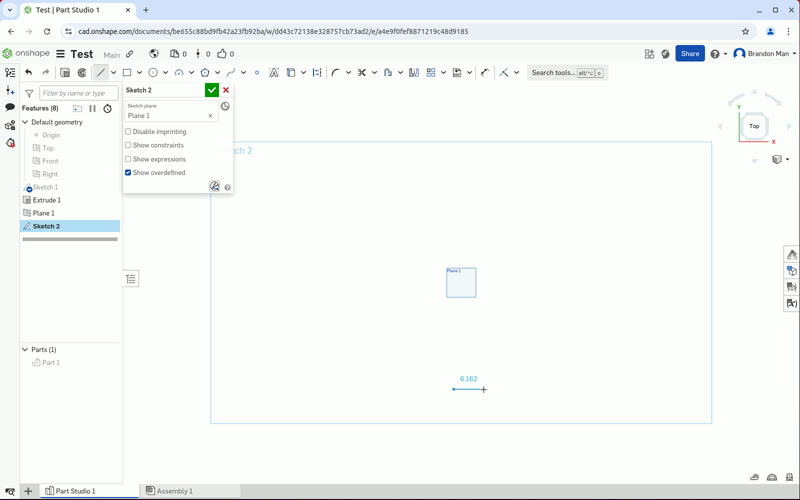
mouse_move(468, 389)
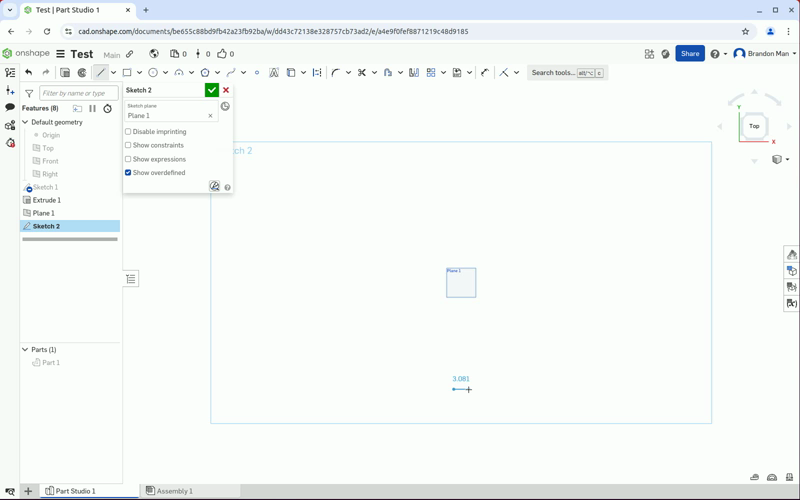
click(468, 389)
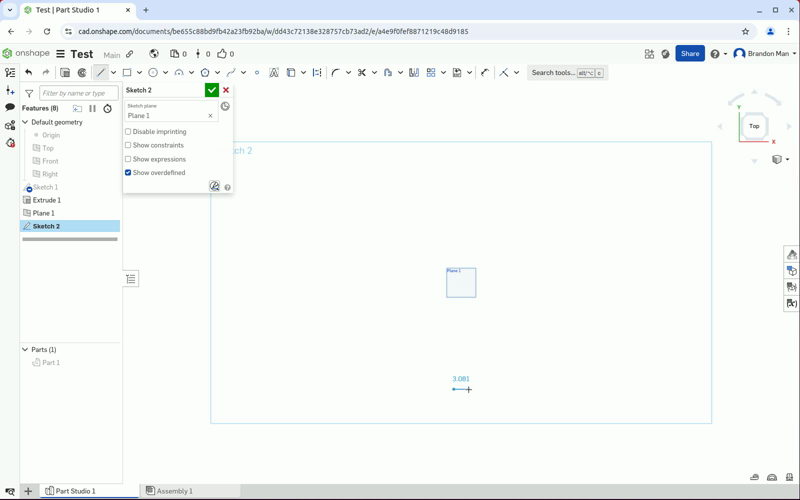
key_up(shift)
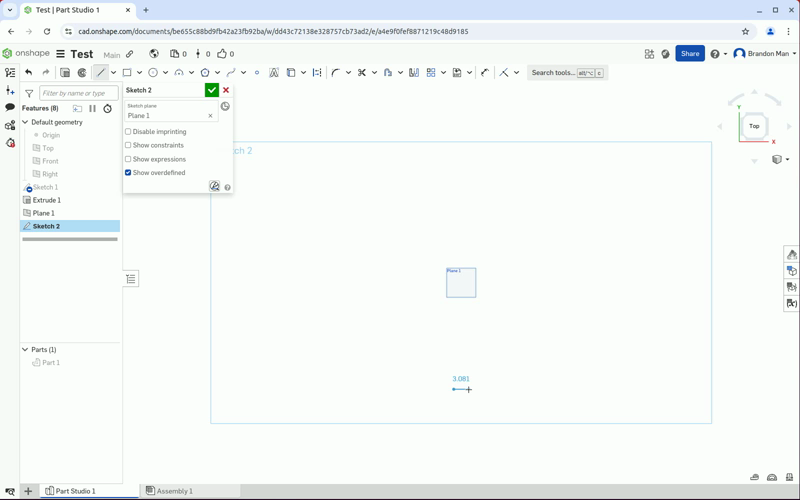
key_down(shift)
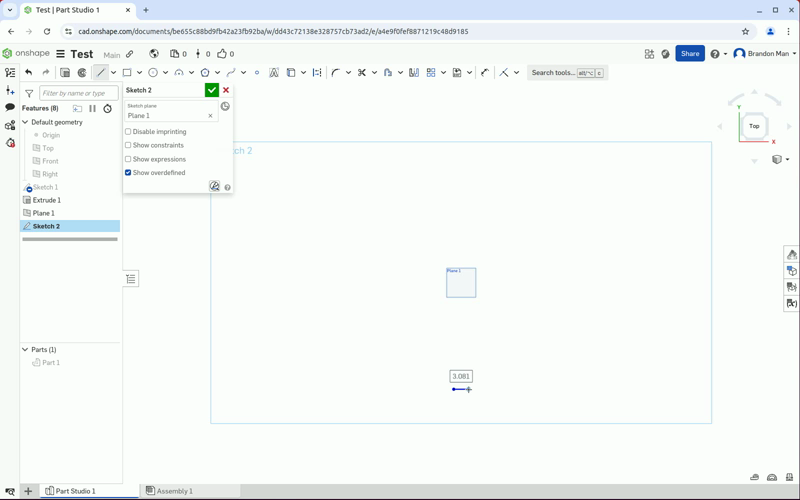
mouse_move(498, 389)
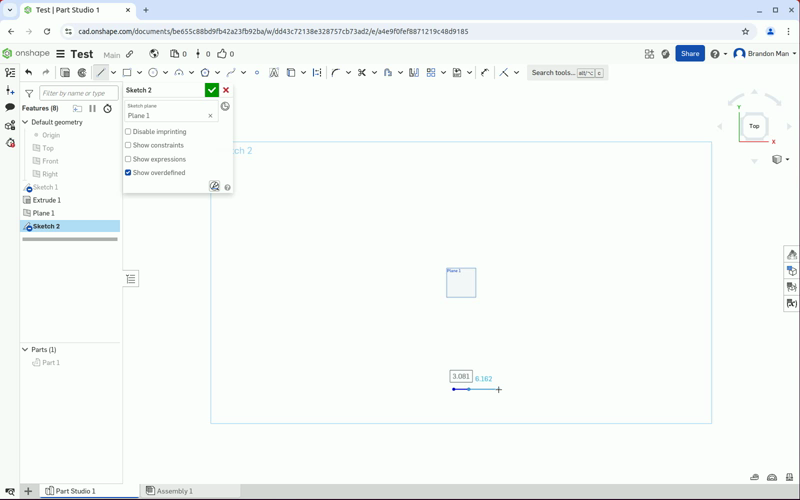
mouse_move(468, 374)
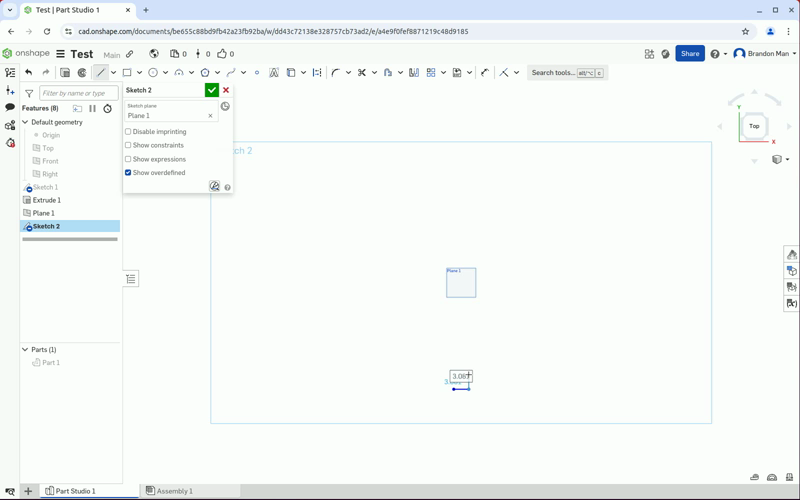
click(468, 374)
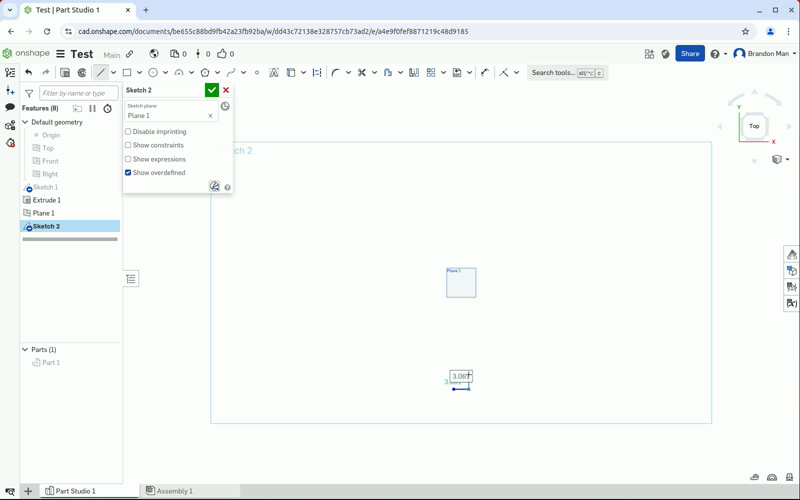
key_up(shift)
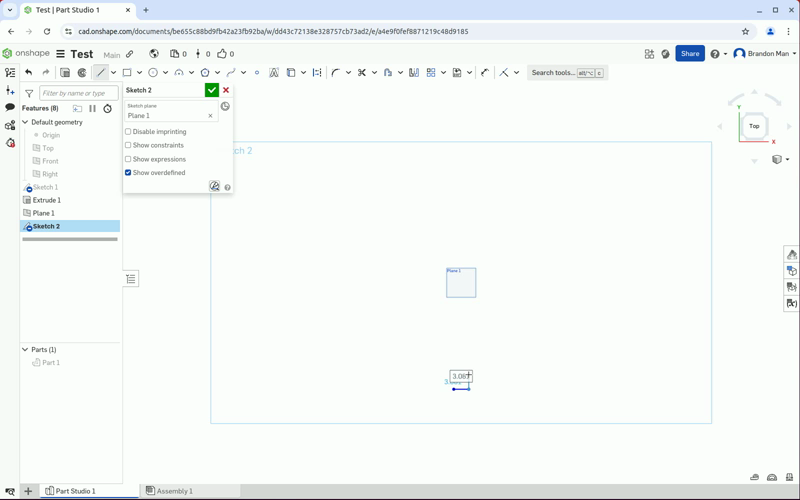
key_down(shift)
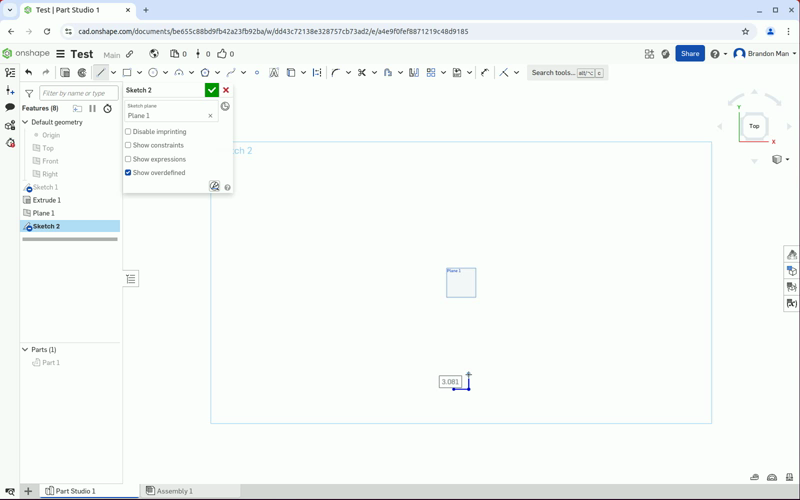
mouse_move(498, 374)
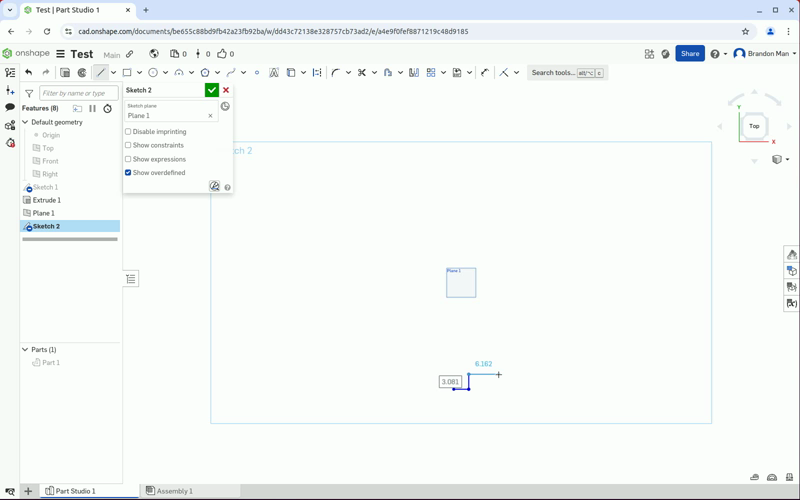
mouse_move(453, 374)
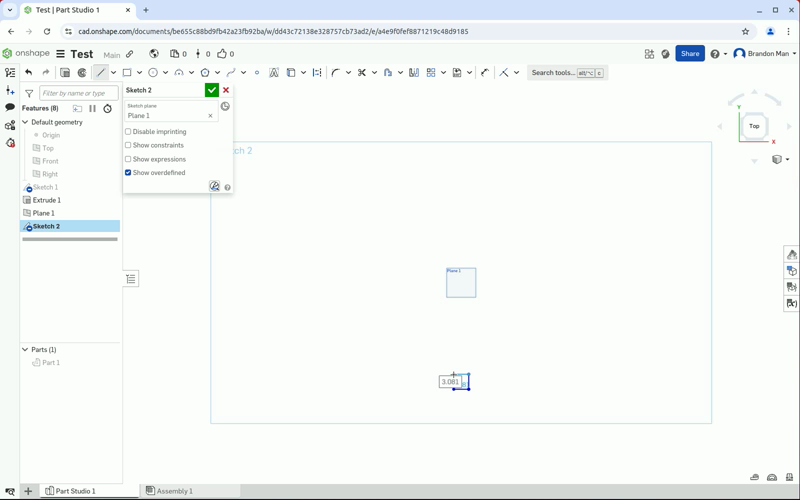
click(453, 374)
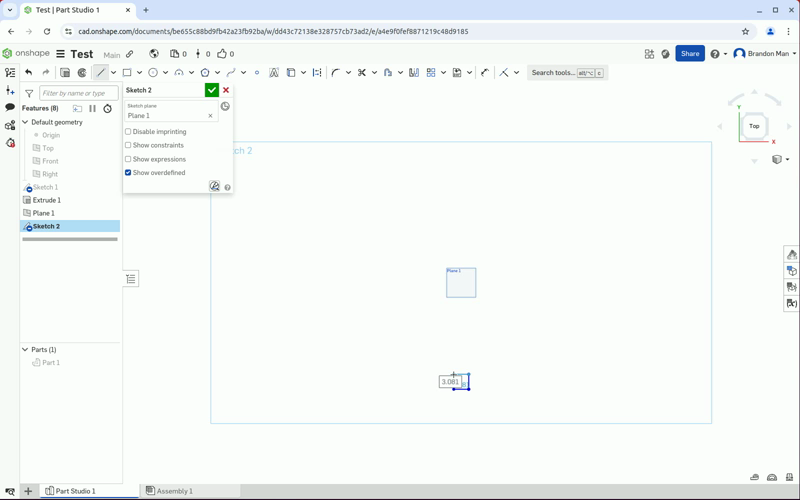
key_up(shift)
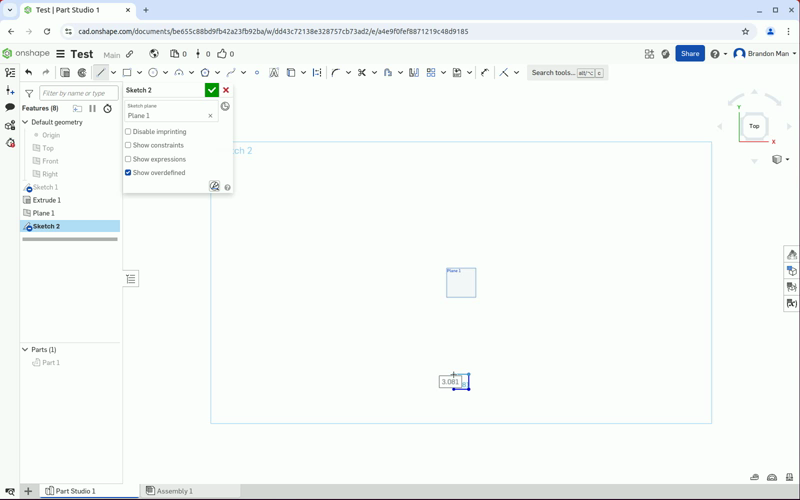
mouse_move(483, 374)
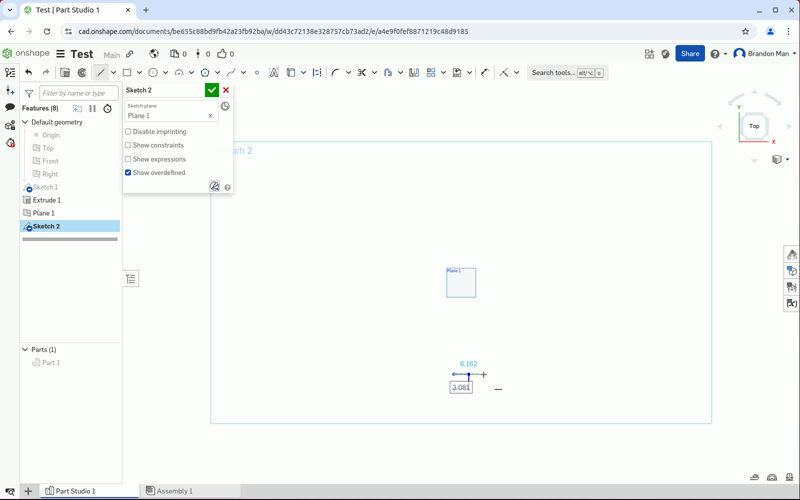
key_down(shift)
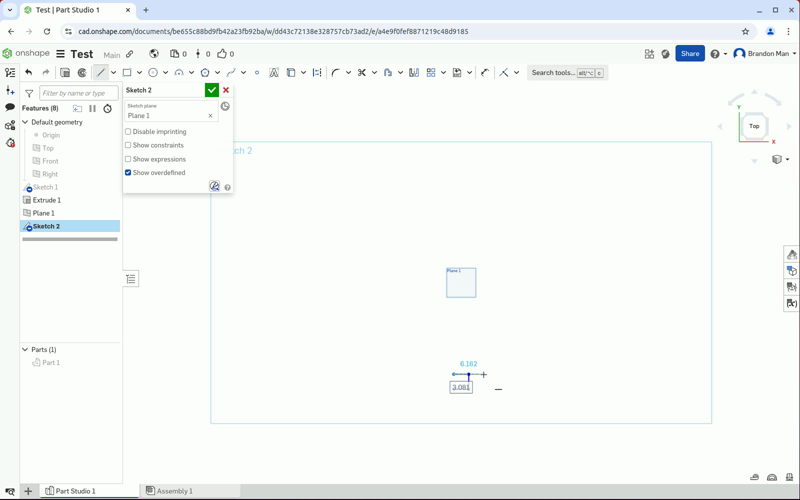
mouse_move(453, 389)
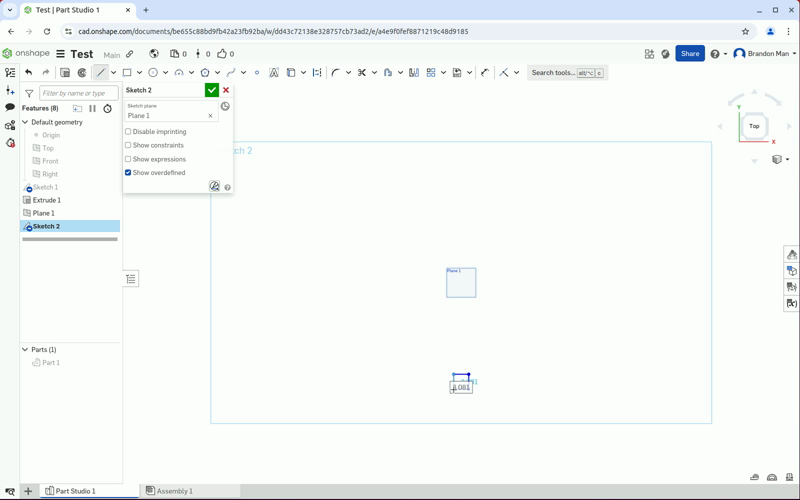
key_up(shift)
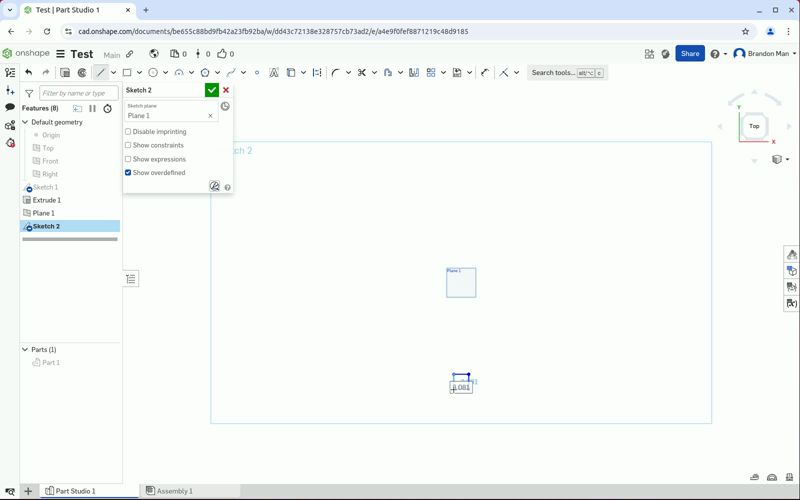
click(453, 389)
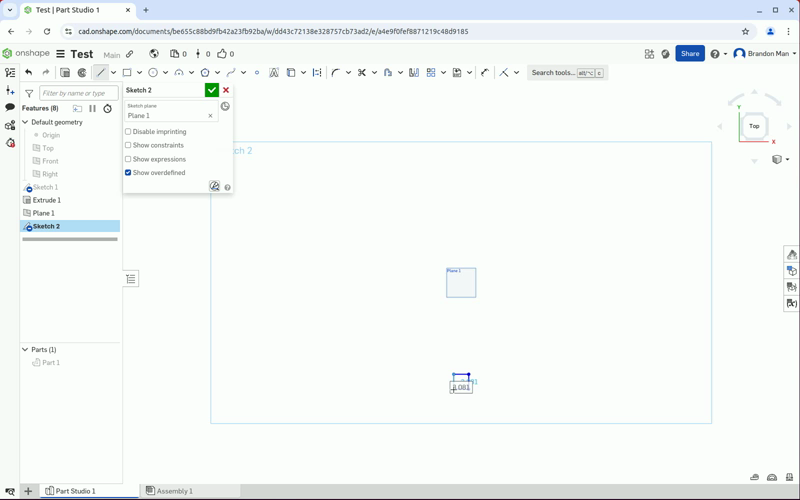
key(esc)
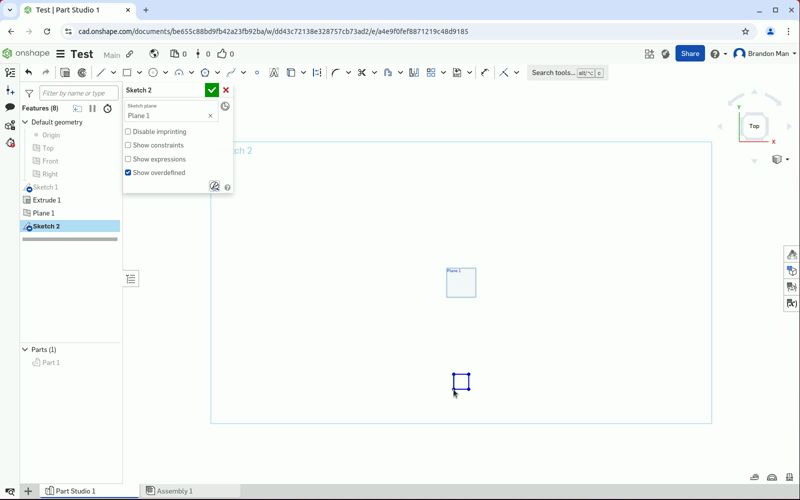
mouse_move(465, 378)
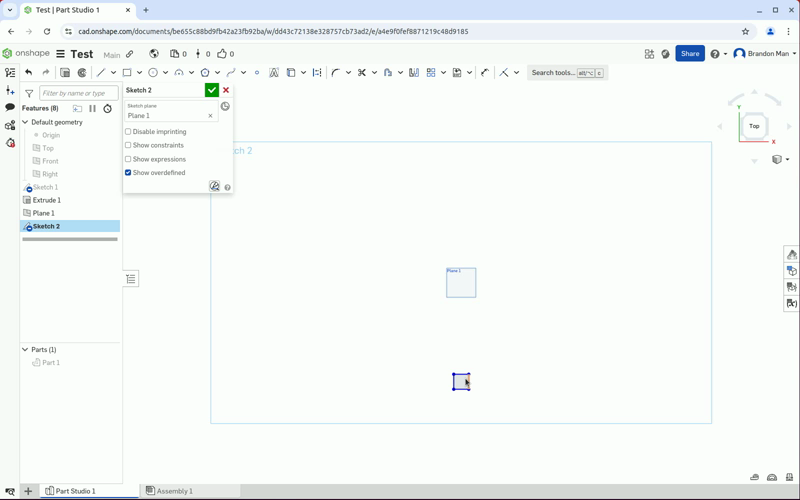
scroll(6)
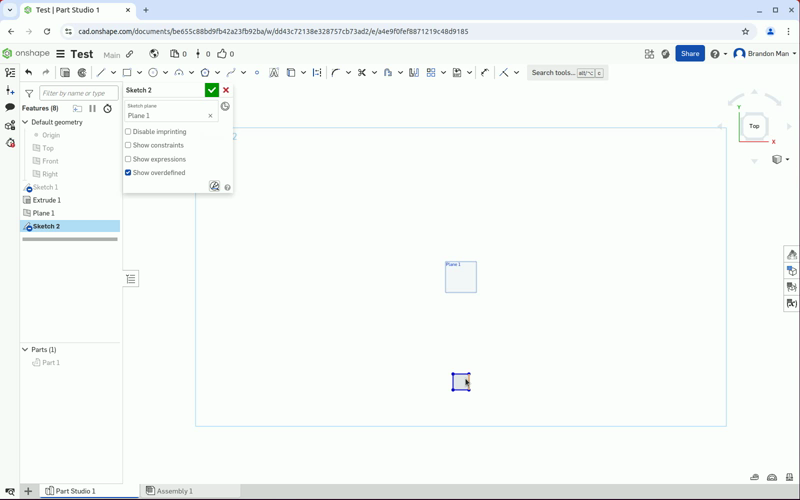
scroll(6)
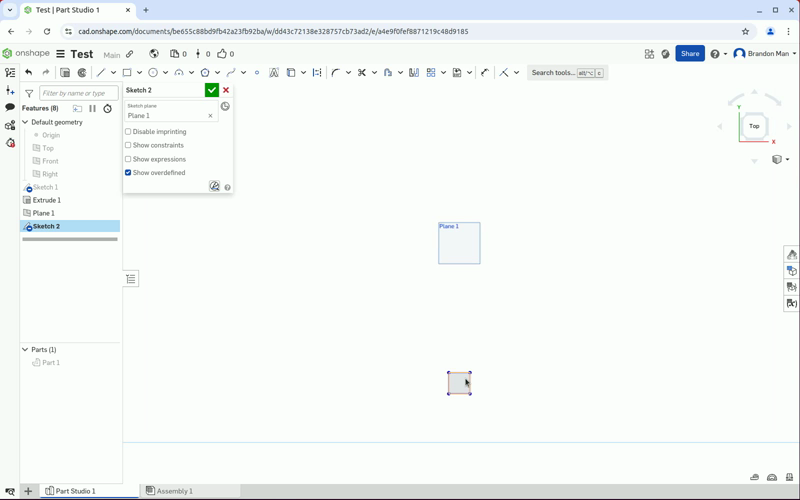
scroll(6)
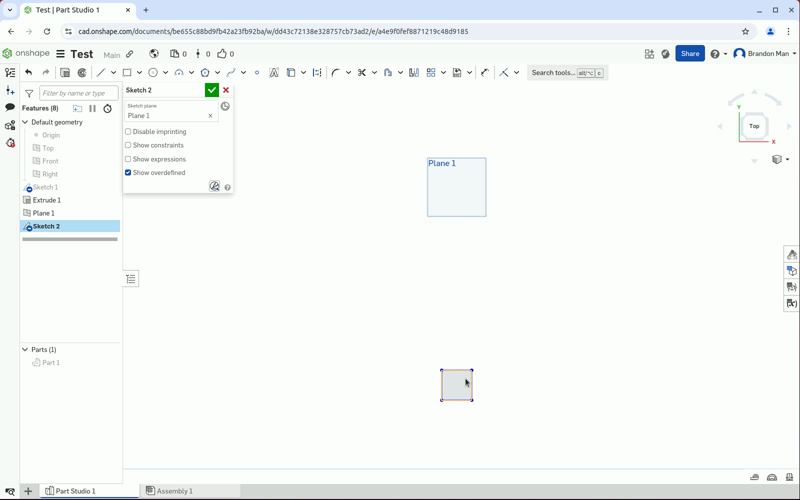
scroll(6)
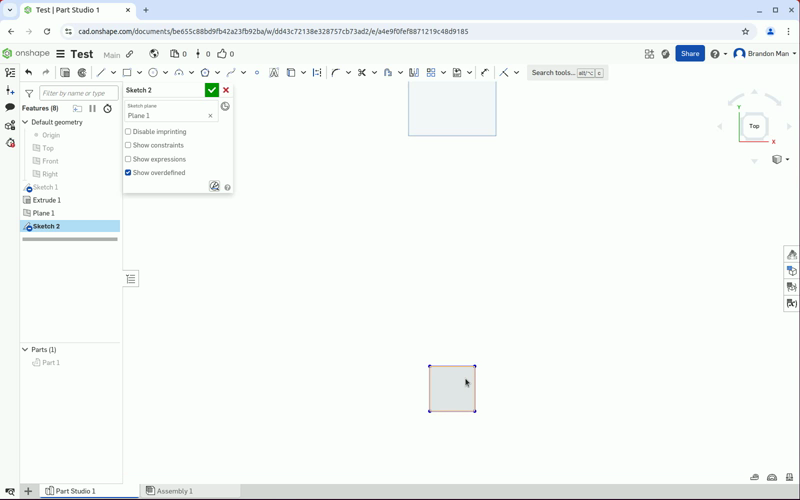
scroll(6)
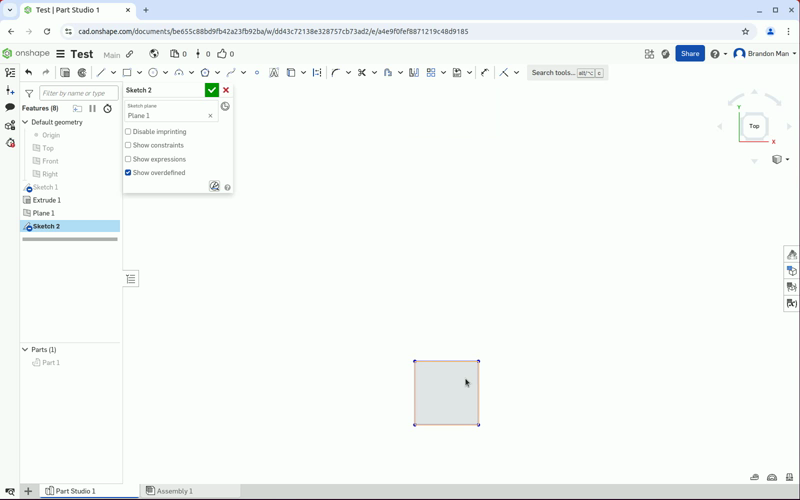
scroll(6)
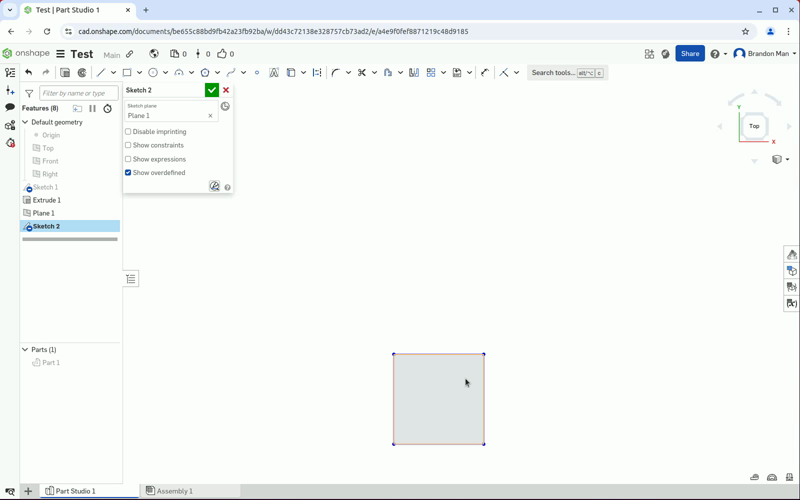
scroll(6)
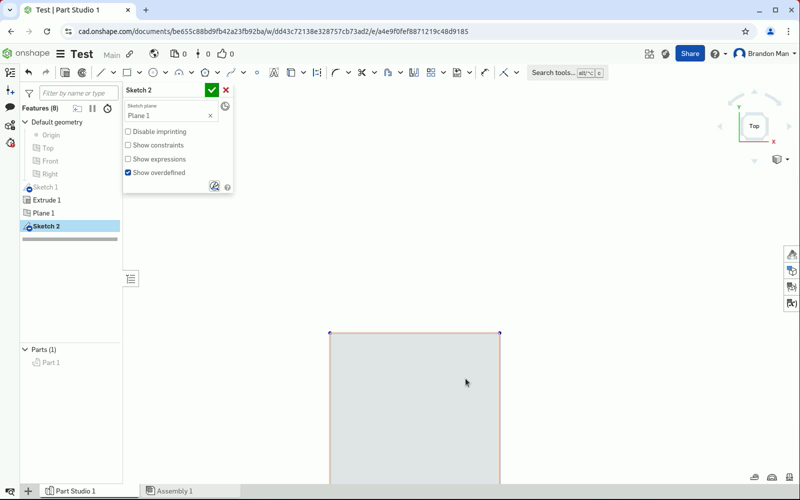
click(465, 378)
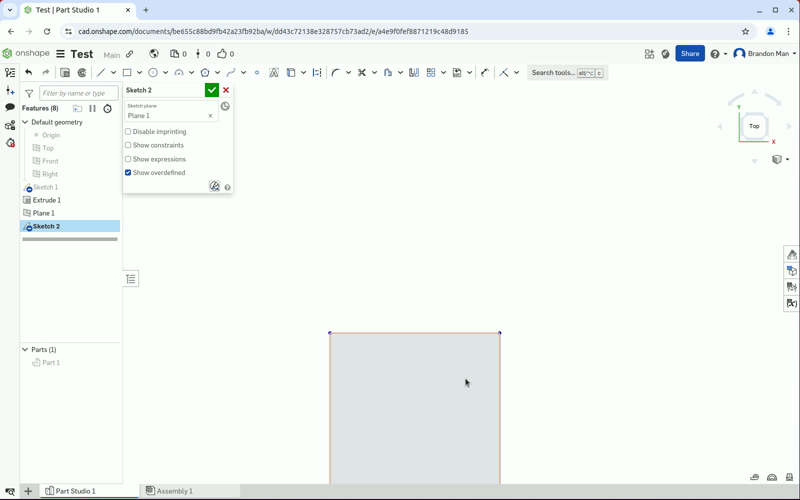
scroll(-6)
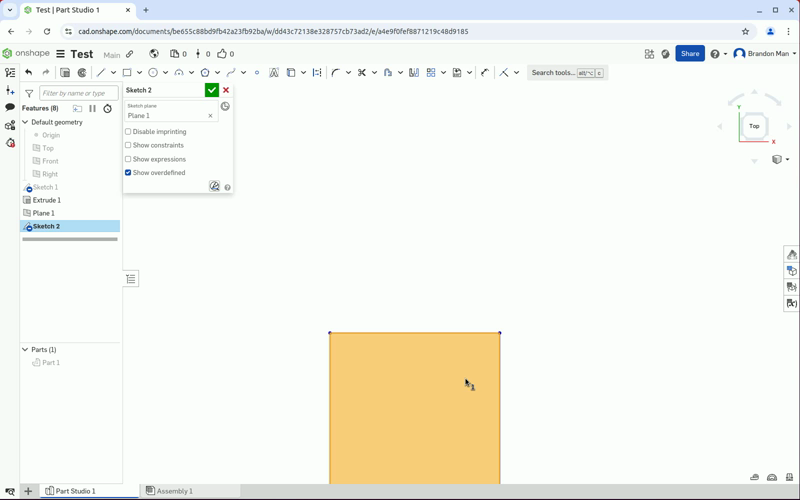
scroll(-6)
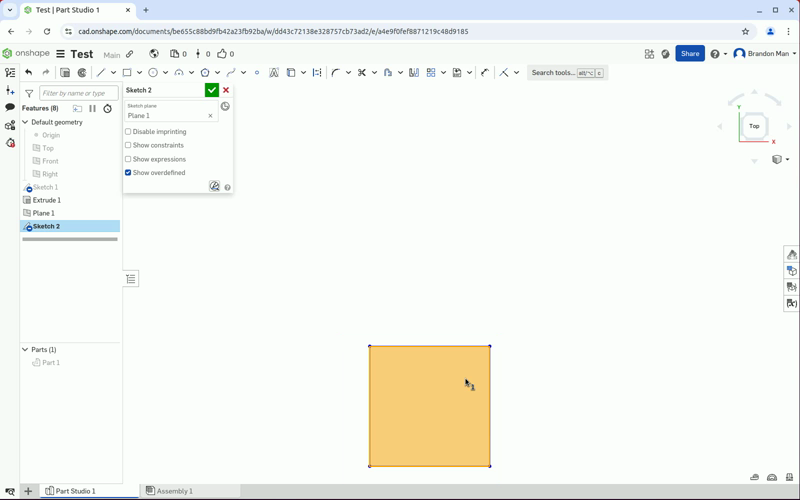
scroll(-6)
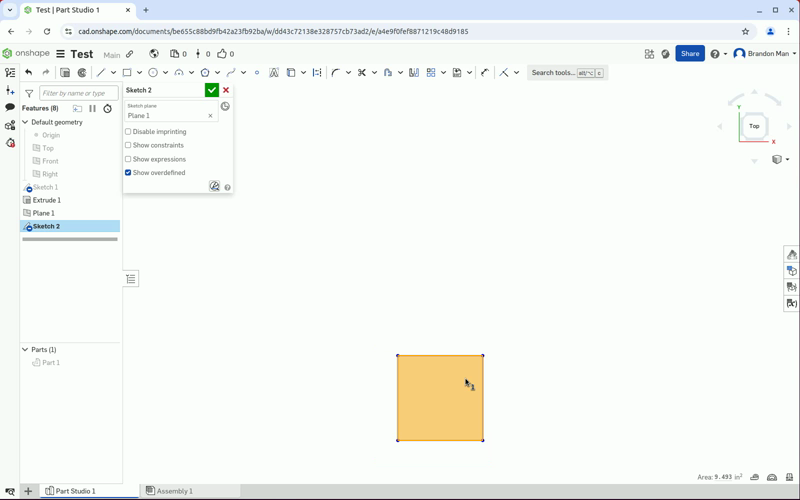
scroll(-6)
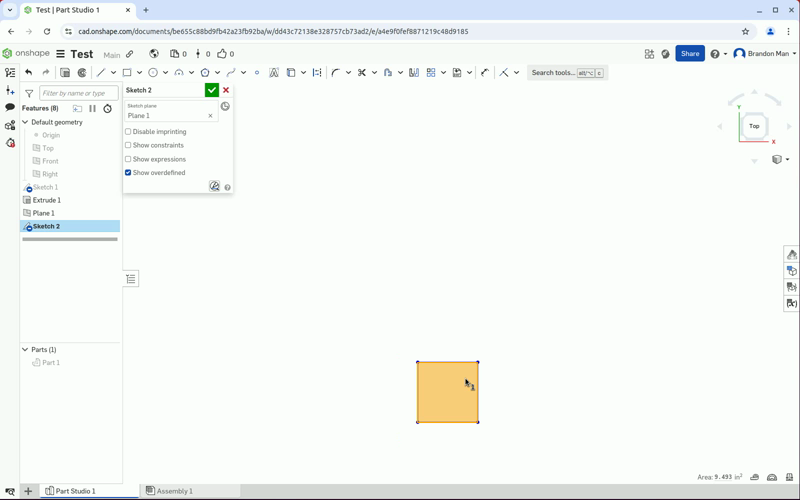
scroll(-6)
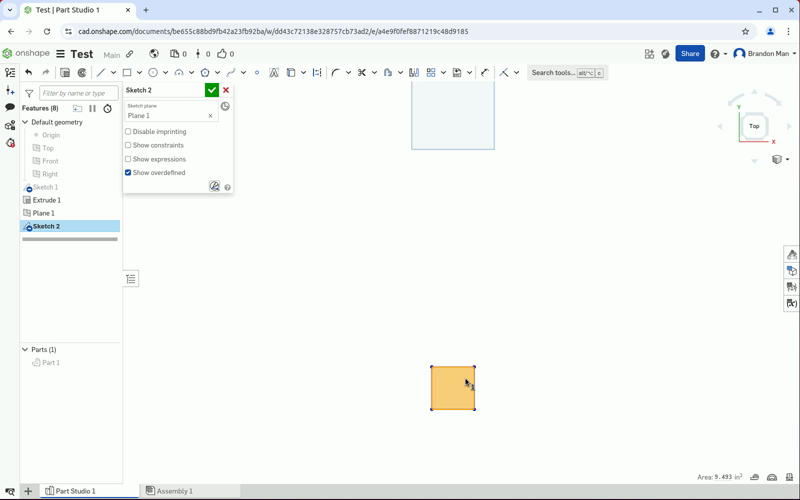
scroll(-6)
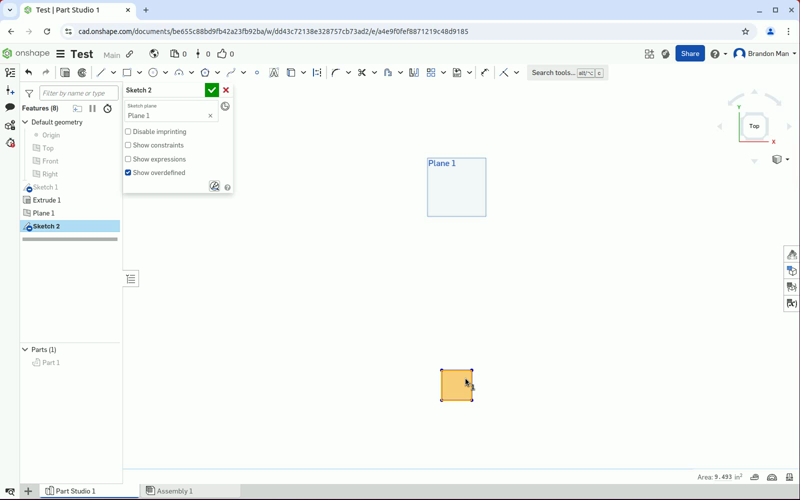
scroll(-6)
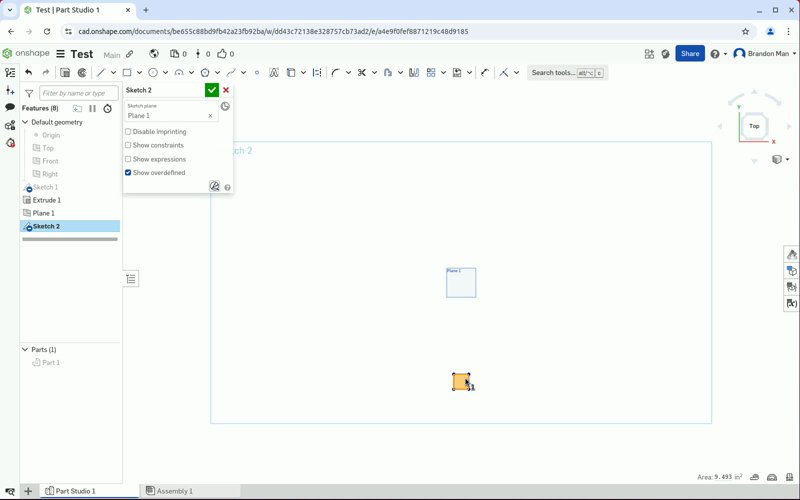
mouse_move(73, 352)
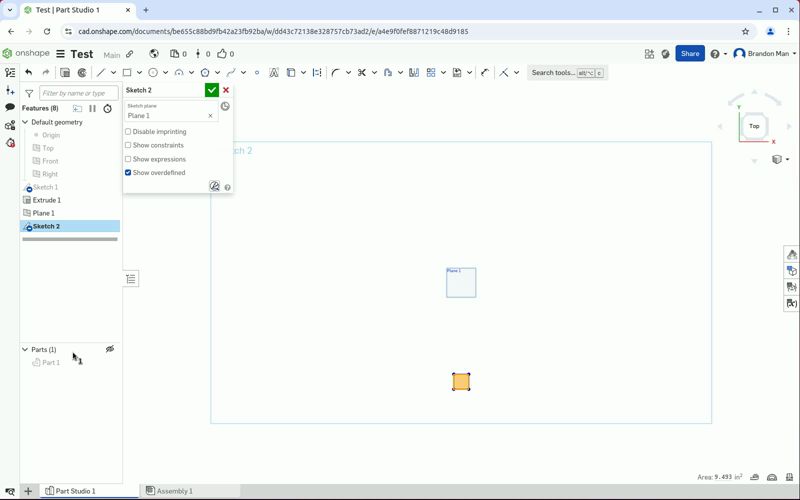
key(shift+y)
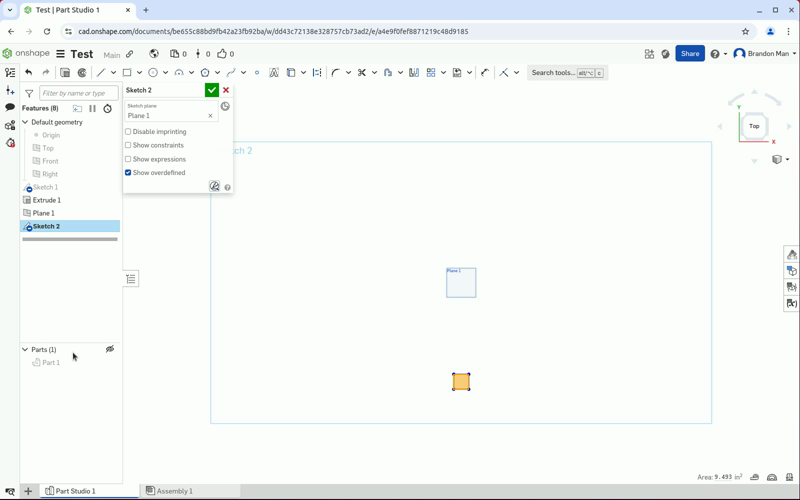
key(shift+e)
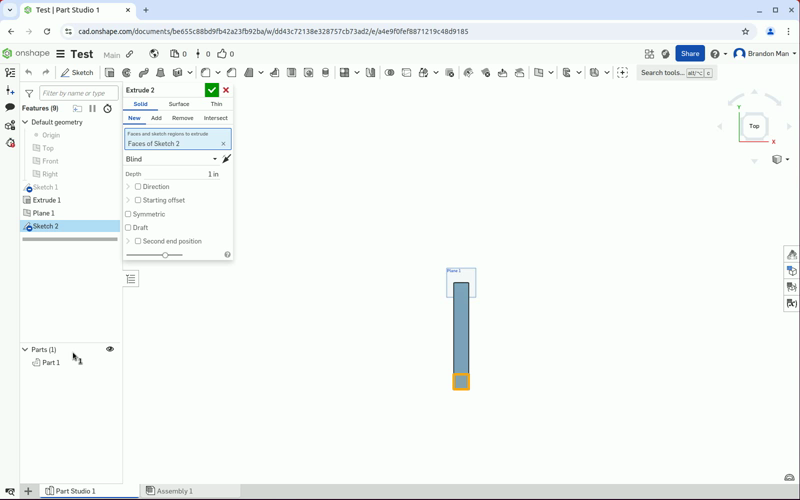
mouse_move(143, 106)
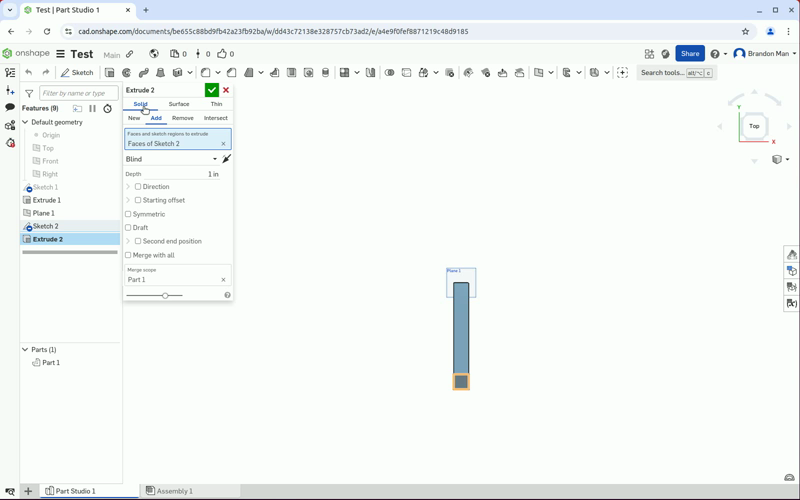
click(143, 106)
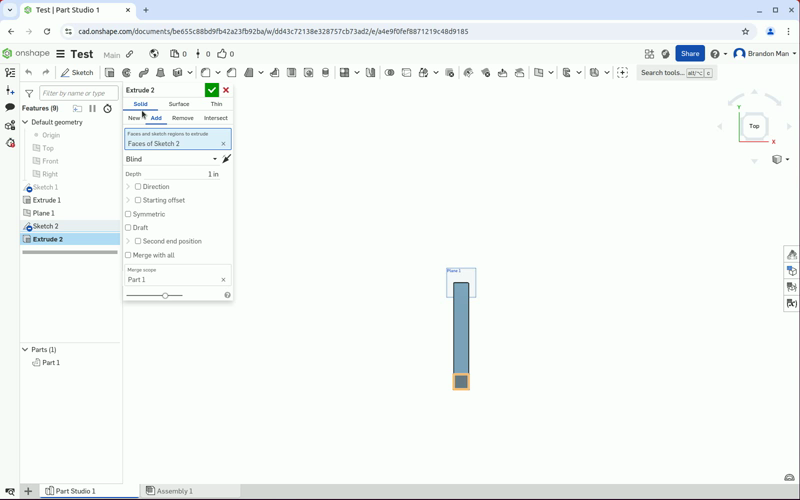
mouse_move(137, 120)
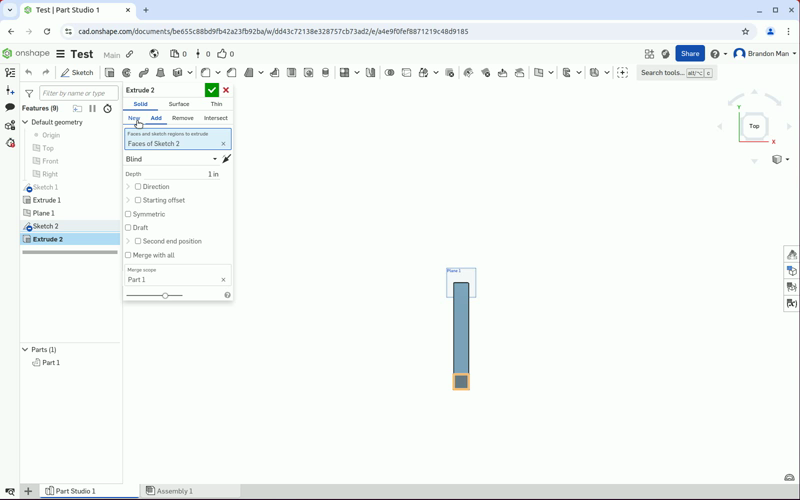
click(137, 120)
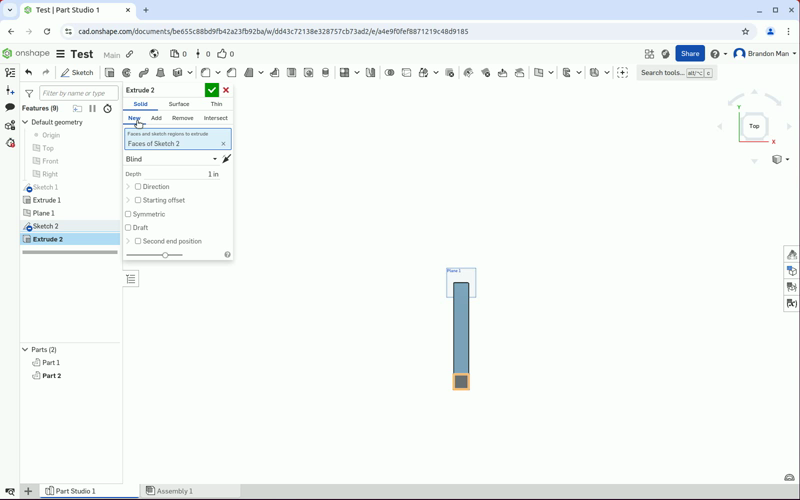
key(tab, 4)
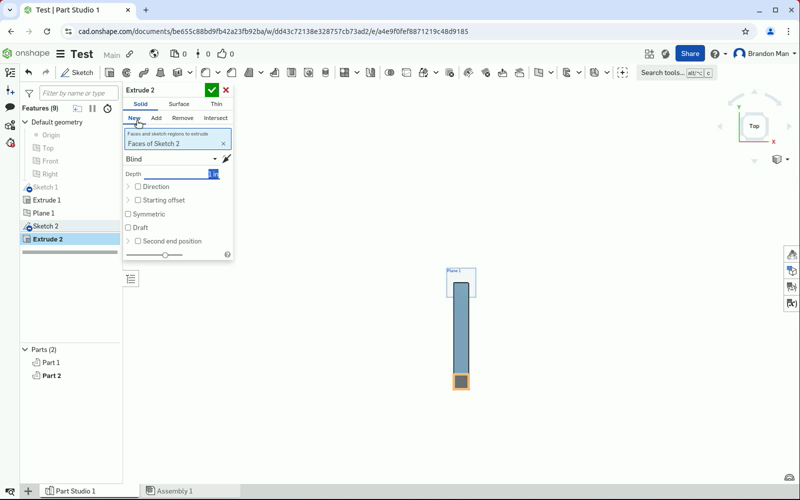
text(21.905)
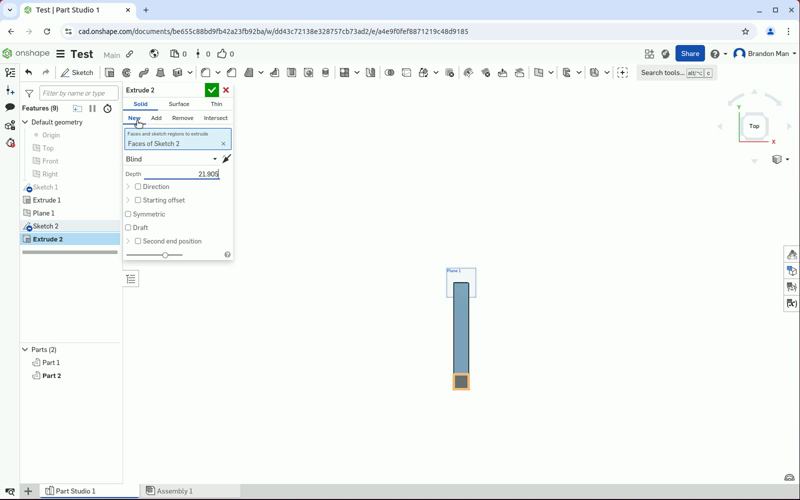
key(enter)
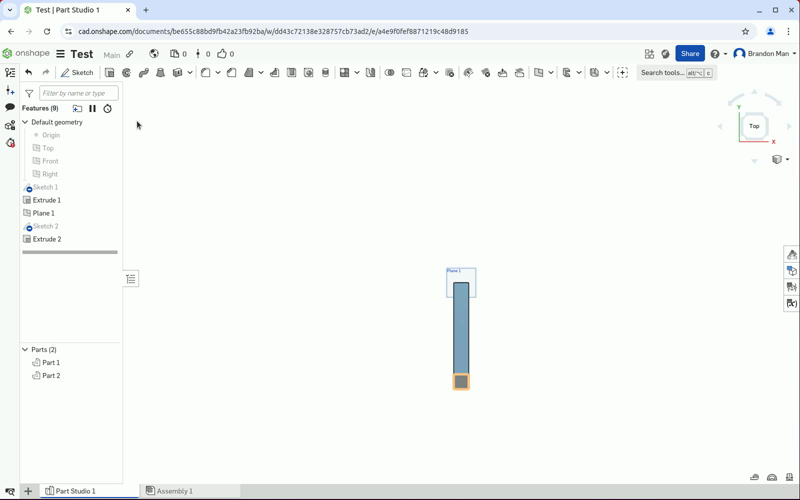
key(shift+h)
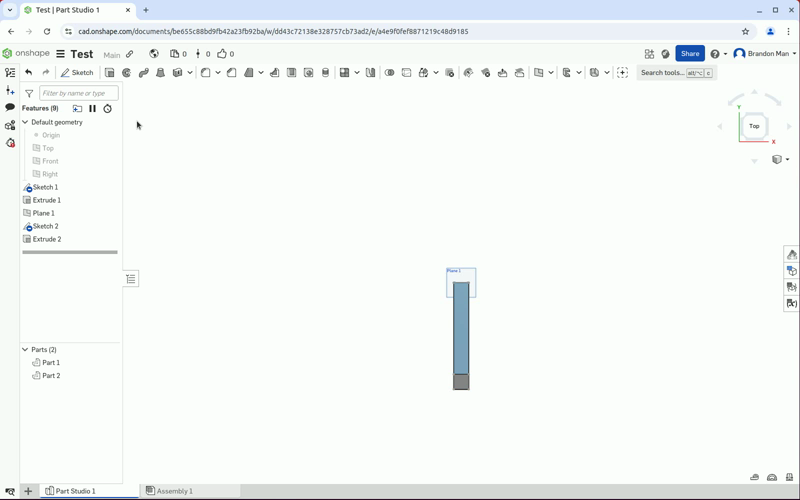
key(shift+h)
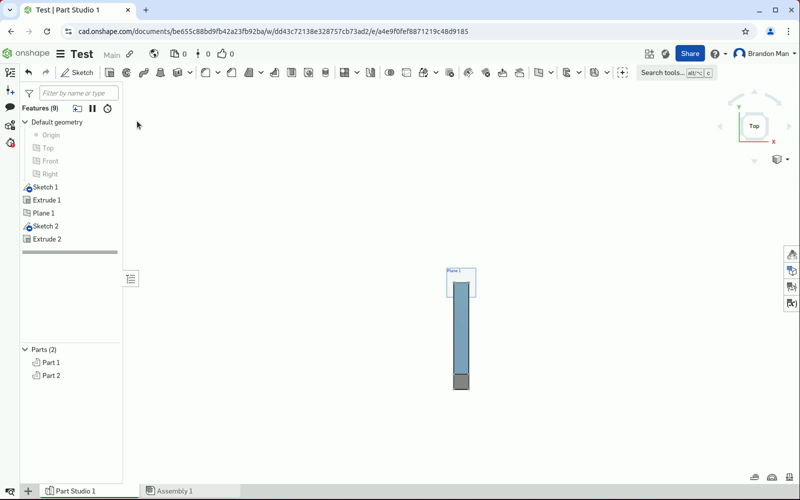
key(shift+7)
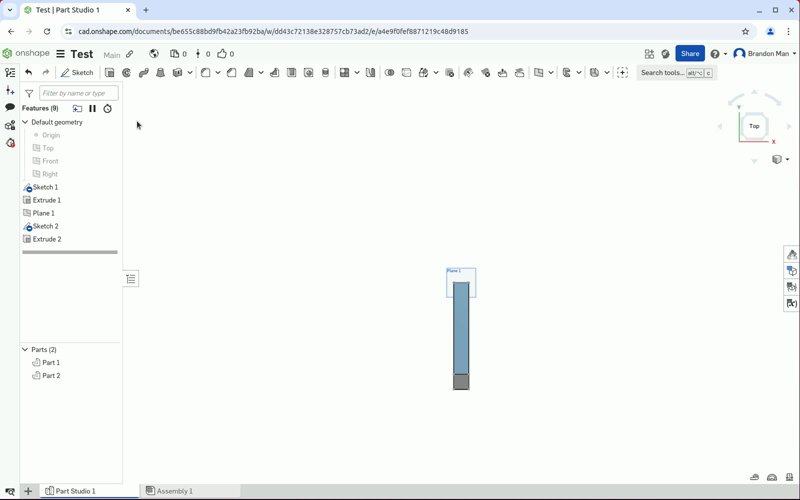
key(up, 3)
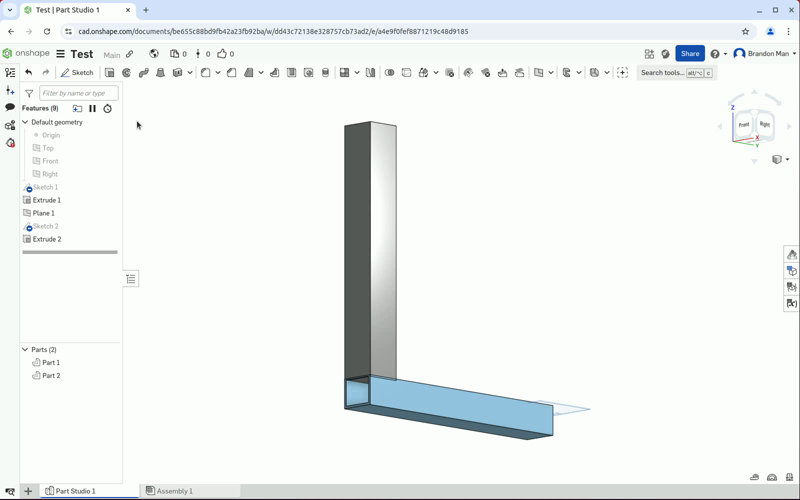
key(left, 3)
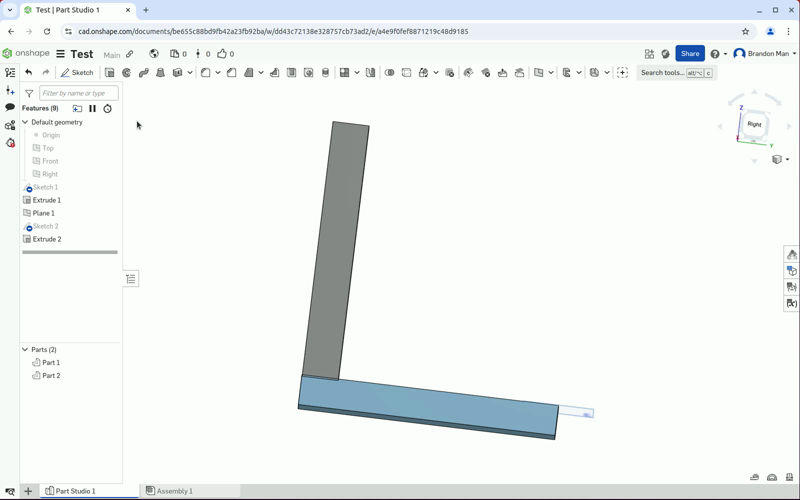
key(right, 3)
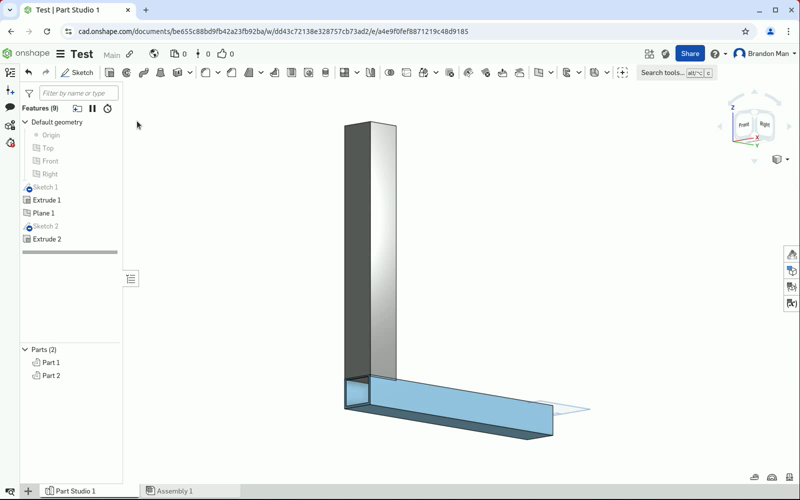
key(down, 3)
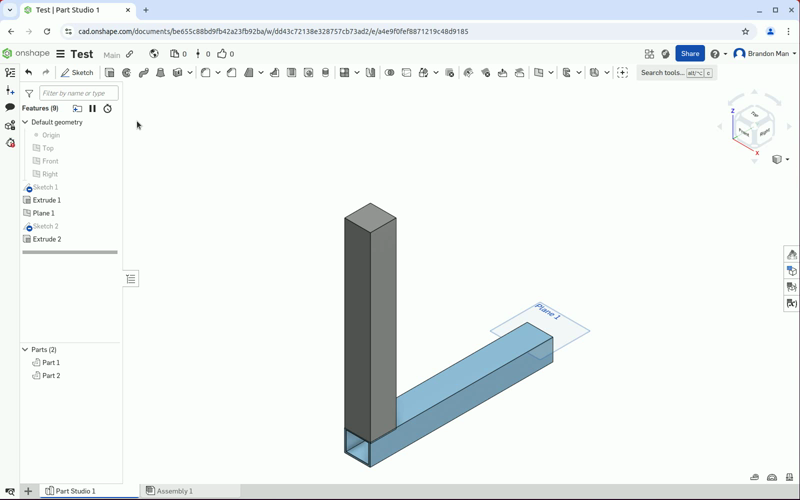
mouse_move(73, 189)
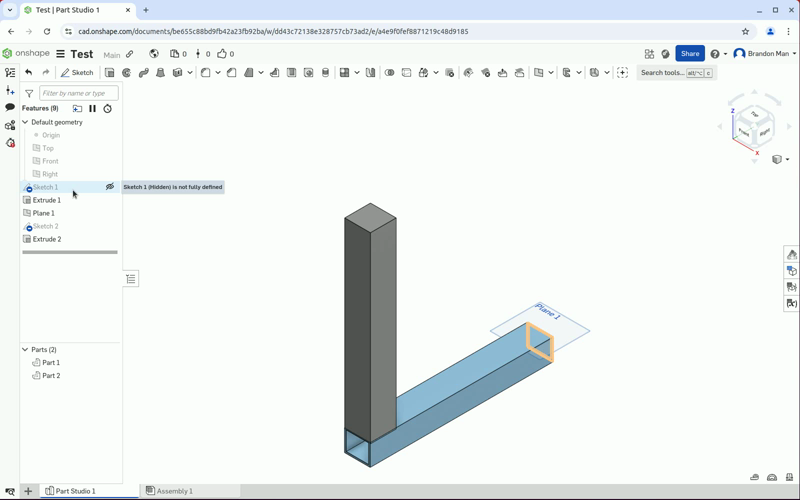
click(73, 189)